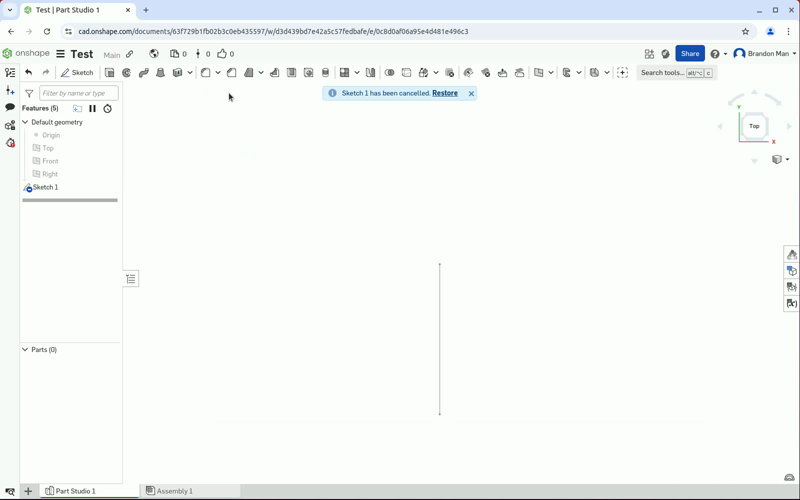
key(shift+h)
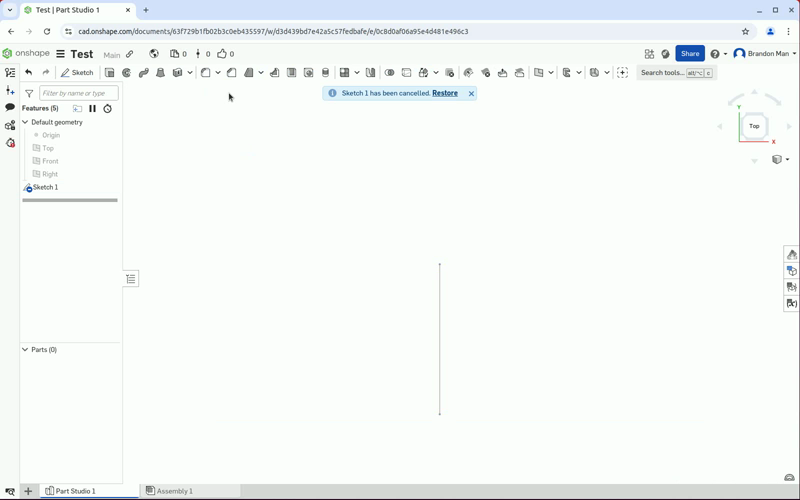
key(shift+s)
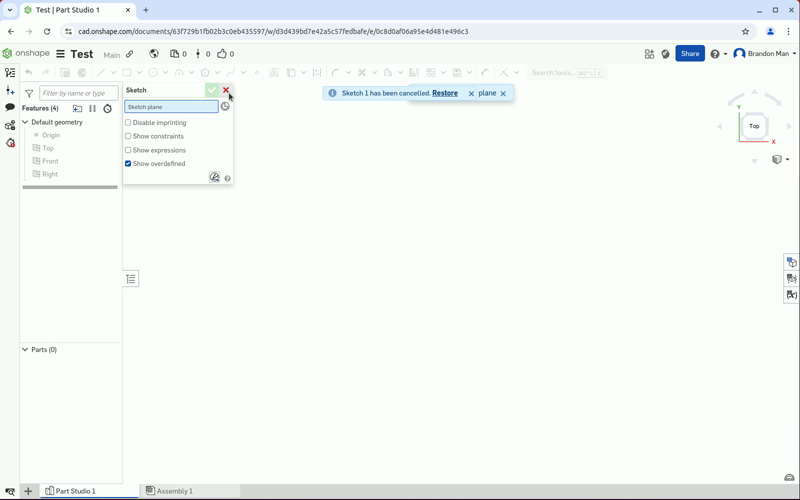
mouse_move(73, 150)
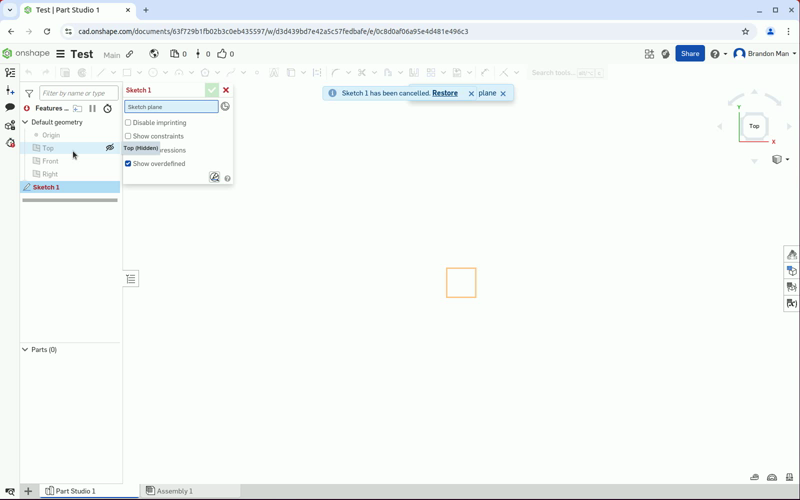
click(73, 150)
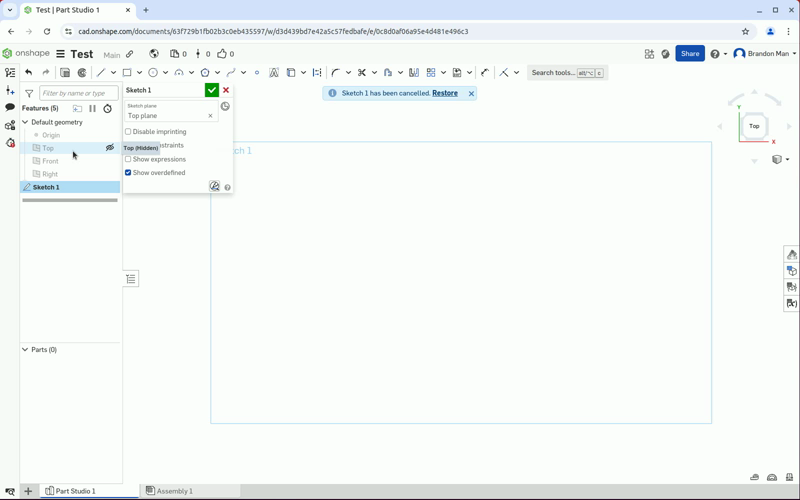
mouse_move(73, 352)
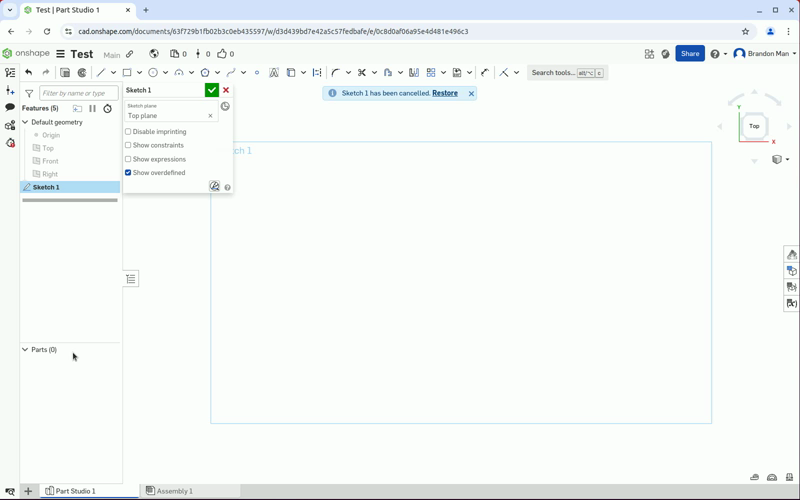
key(y)
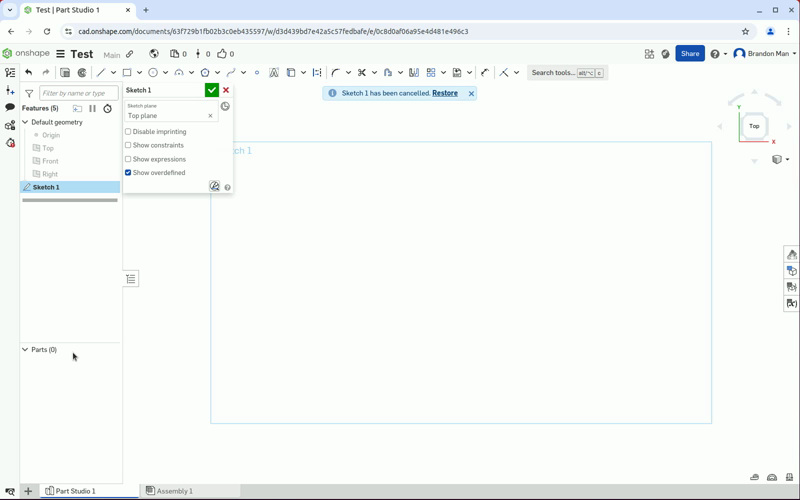
key(l)
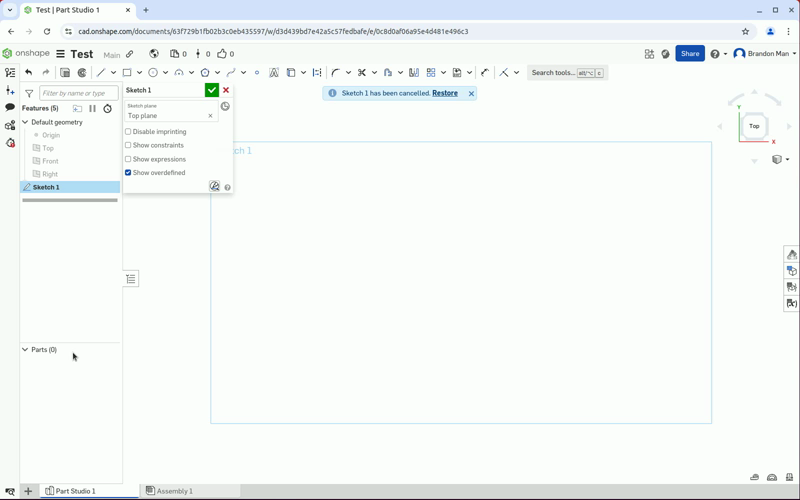
key_down(shift)
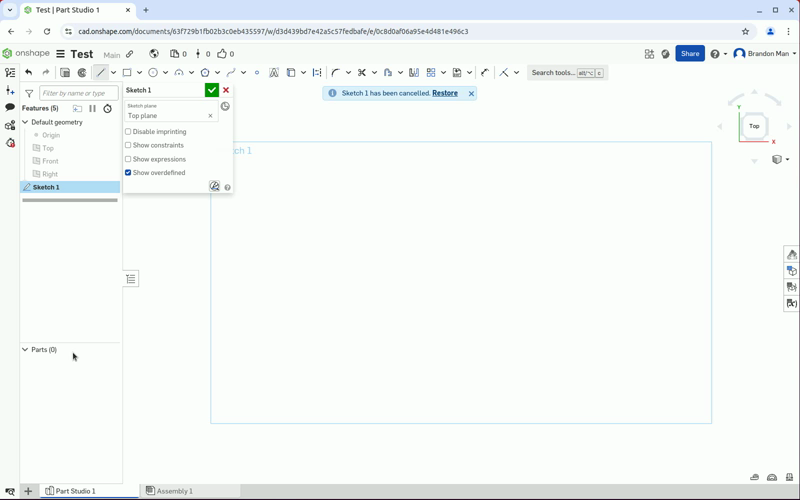
mouse_move(376, 339)
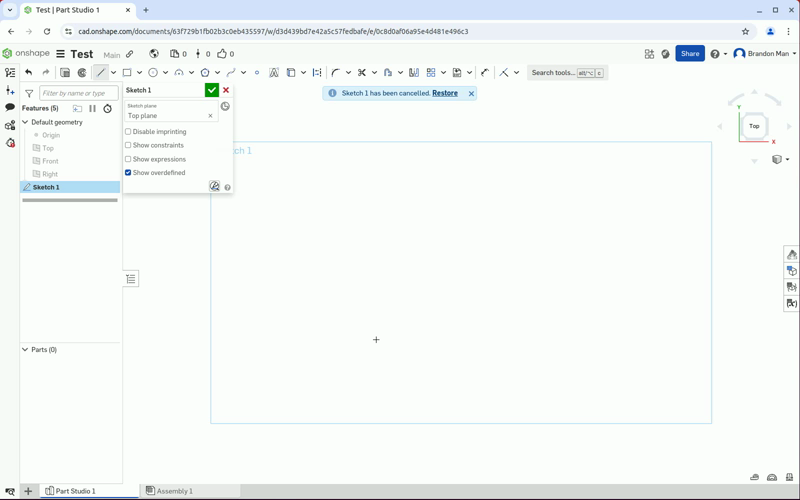
click(376, 339)
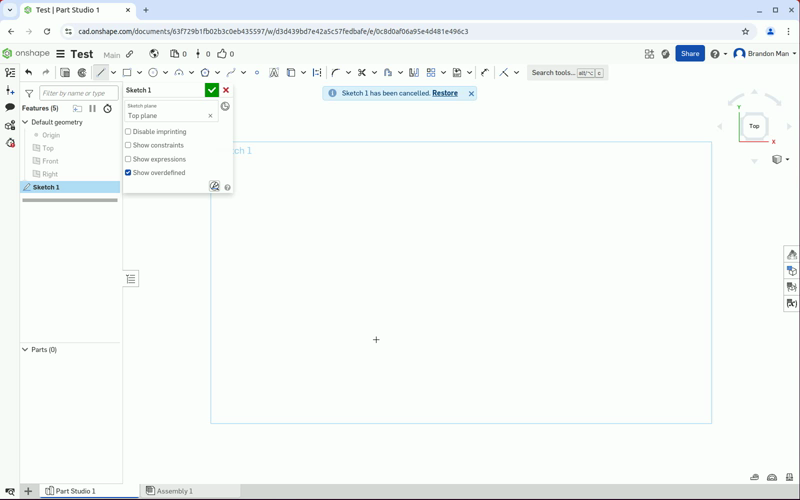
key_up(shift)
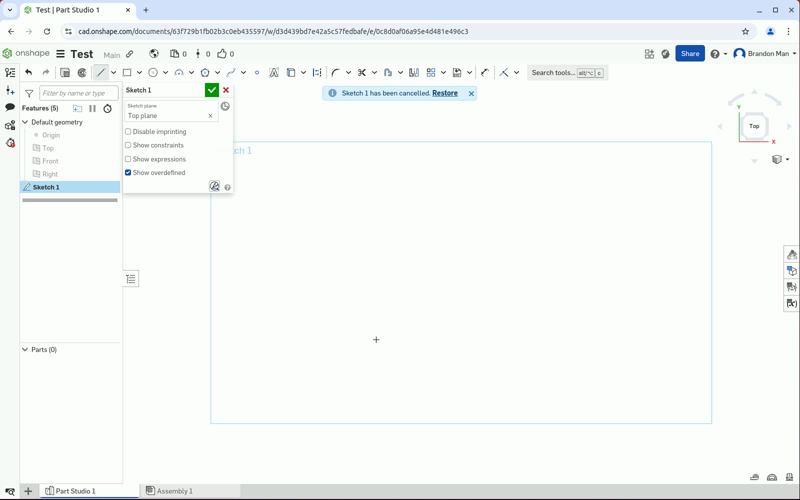
key_down(shift)
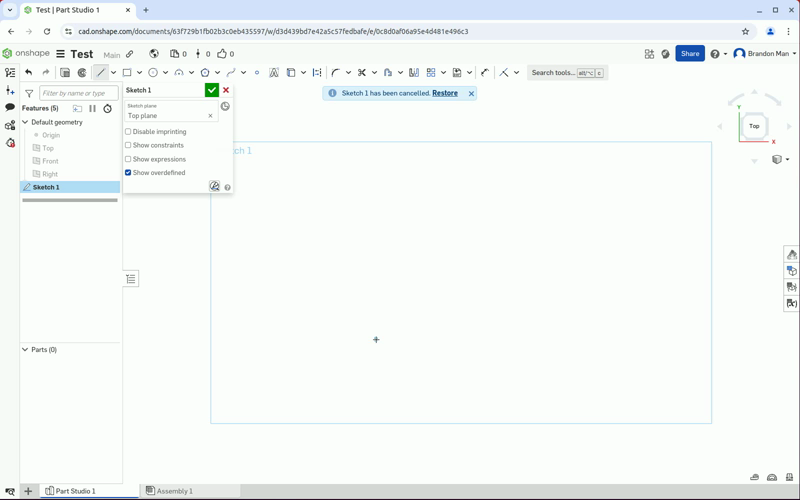
mouse_move(544, 339)
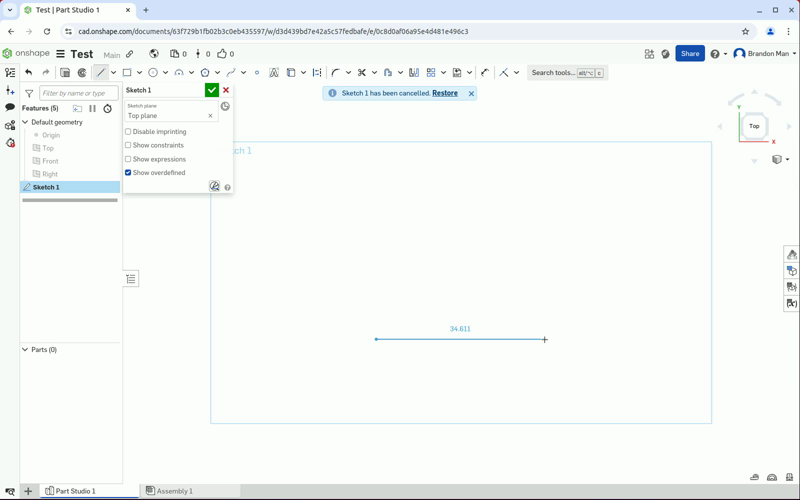
click(544, 339)
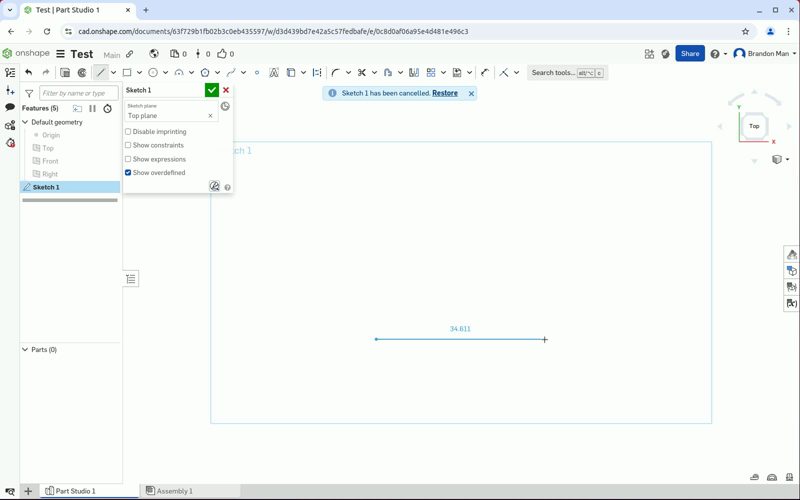
key_up(shift)
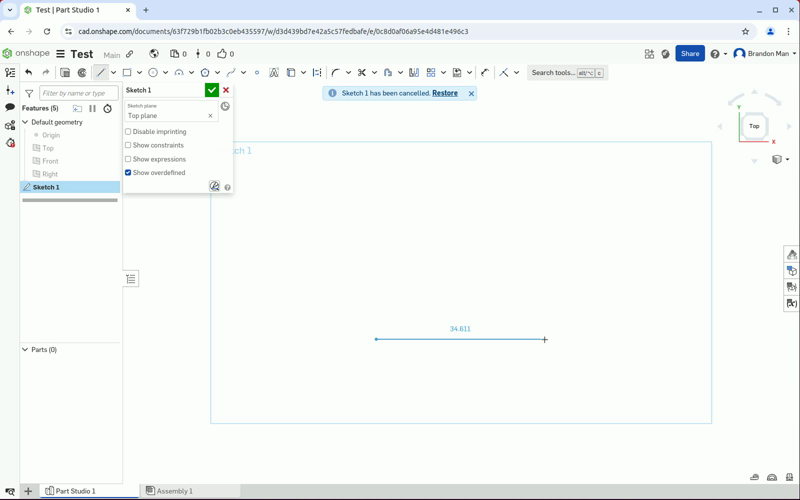
key_down(shift)
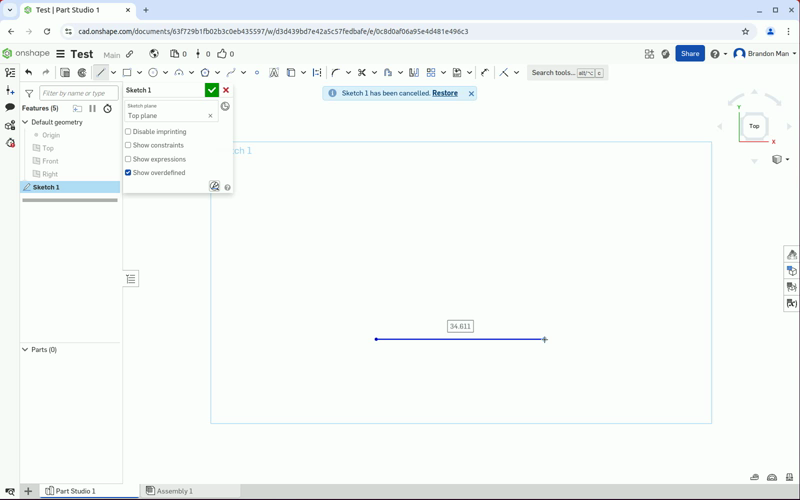
mouse_move(544, 227)
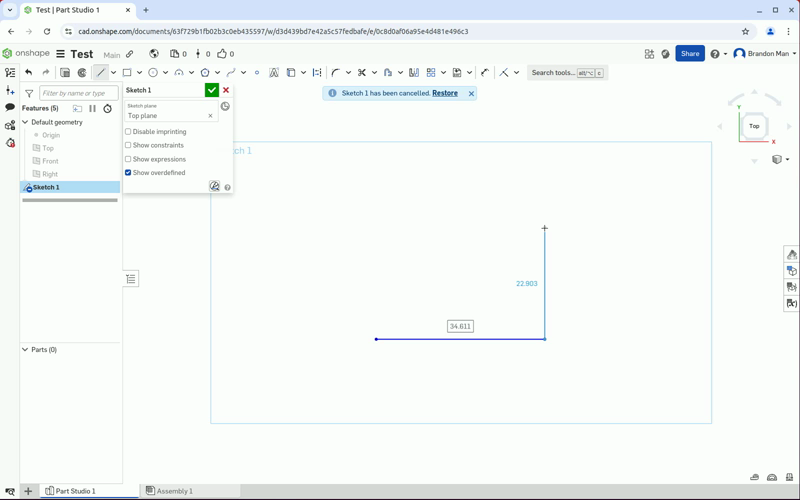
click(544, 227)
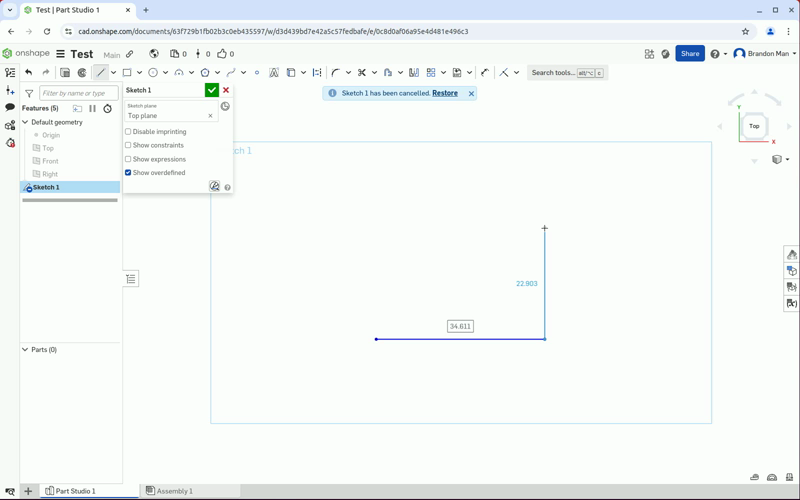
key_up(shift)
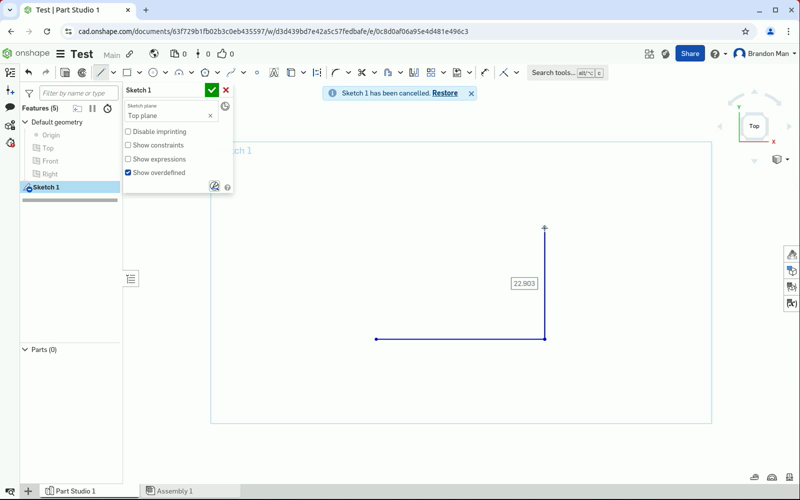
key_down(shift)
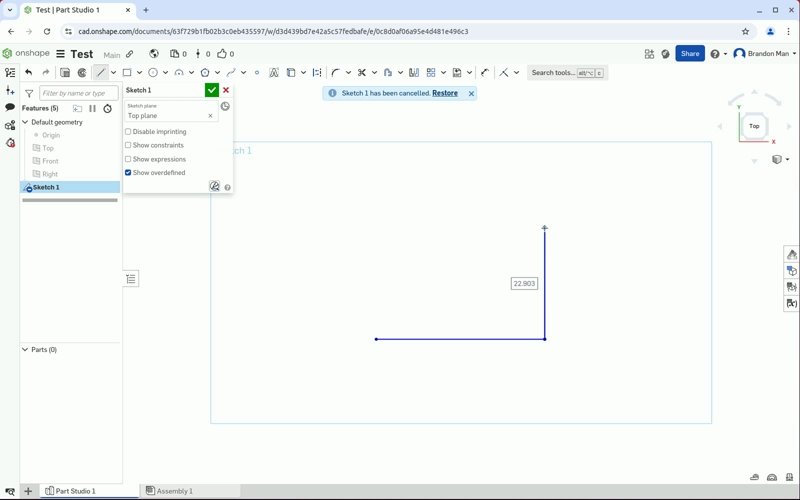
mouse_move(376, 227)
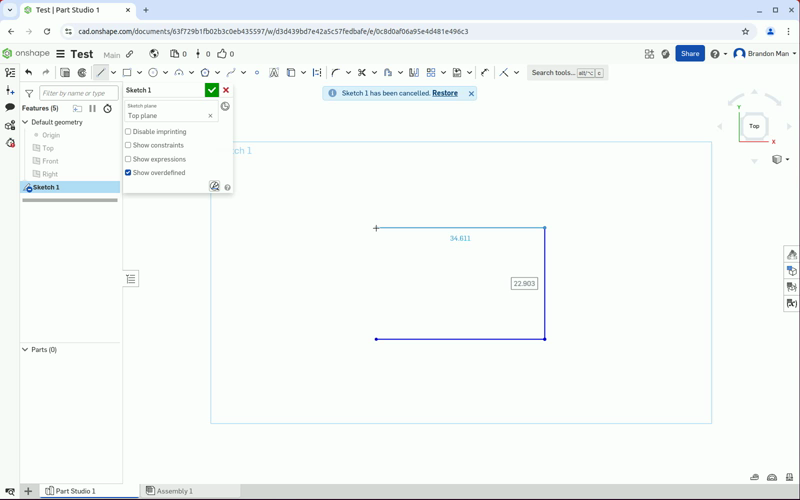
click(376, 227)
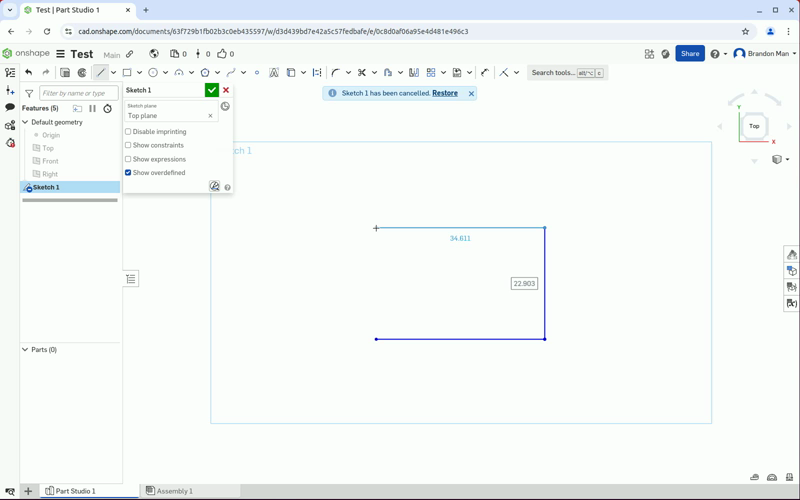
key_up(shift)
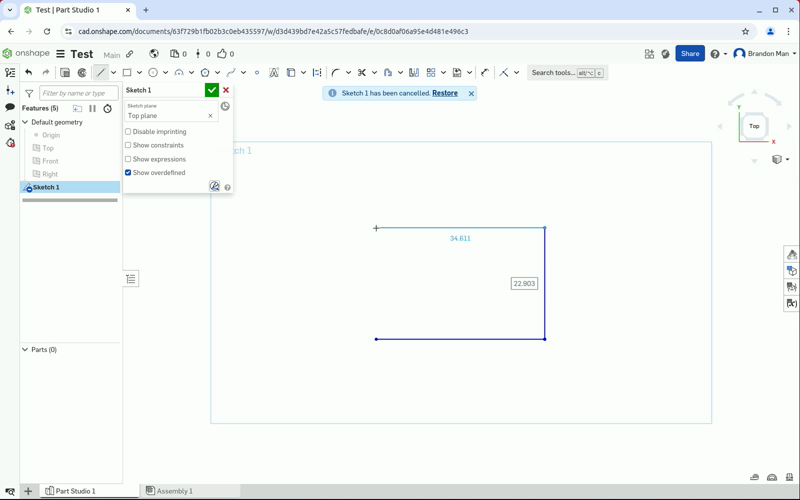
key_down(shift)
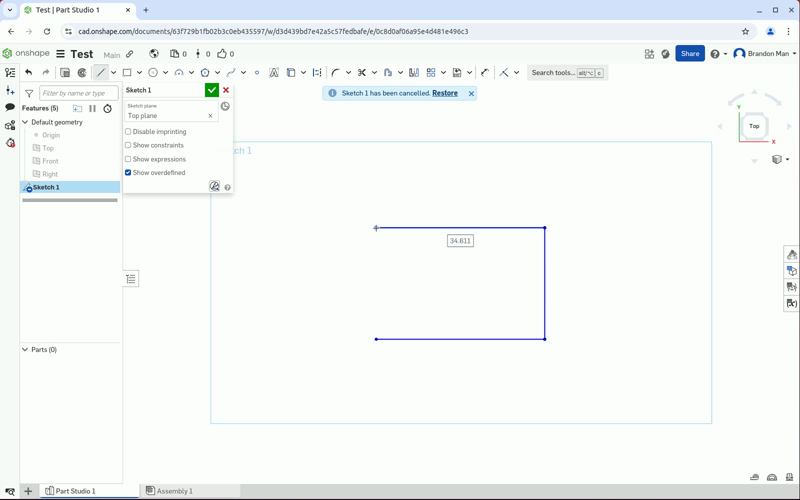
mouse_move(376, 339)
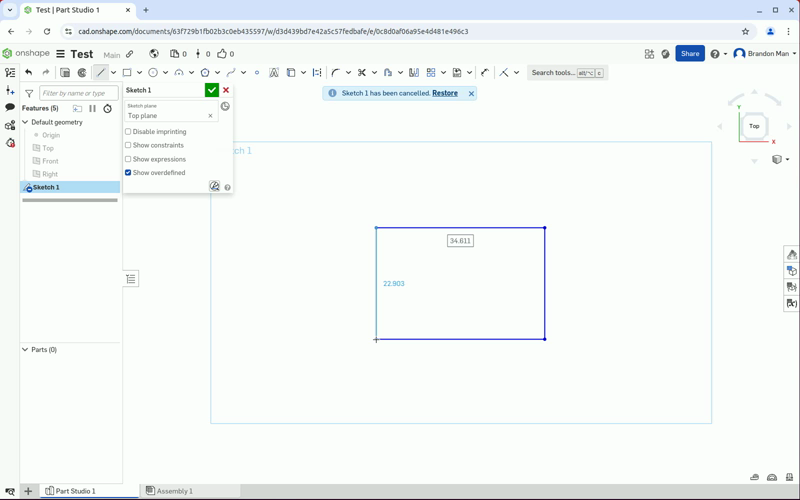
key_up(shift)
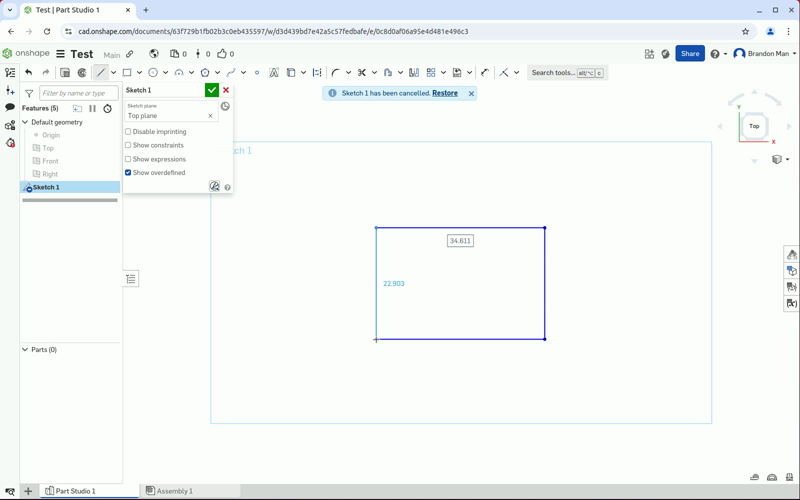
click(376, 339)
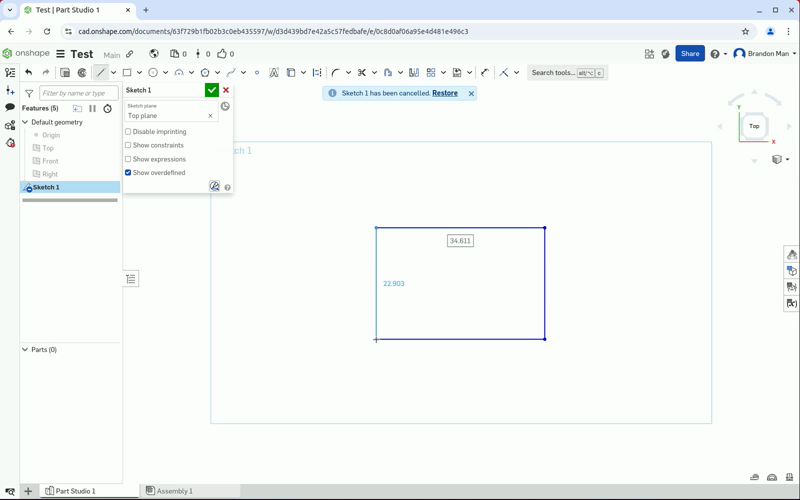
key(esc)
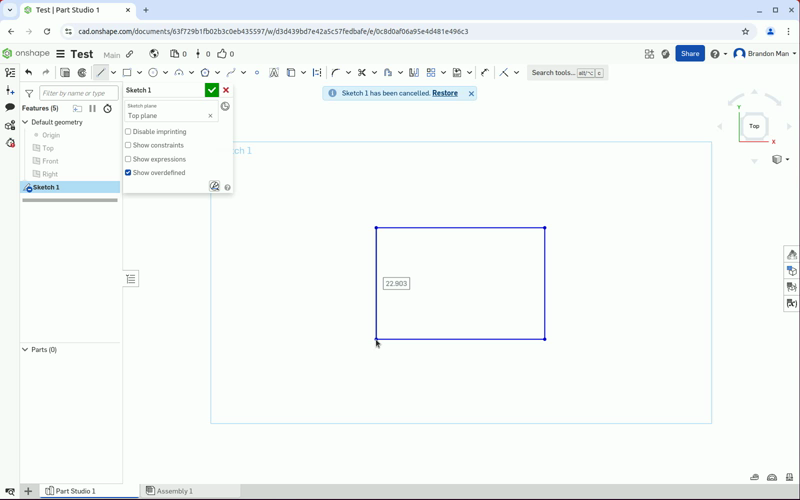
key(c)
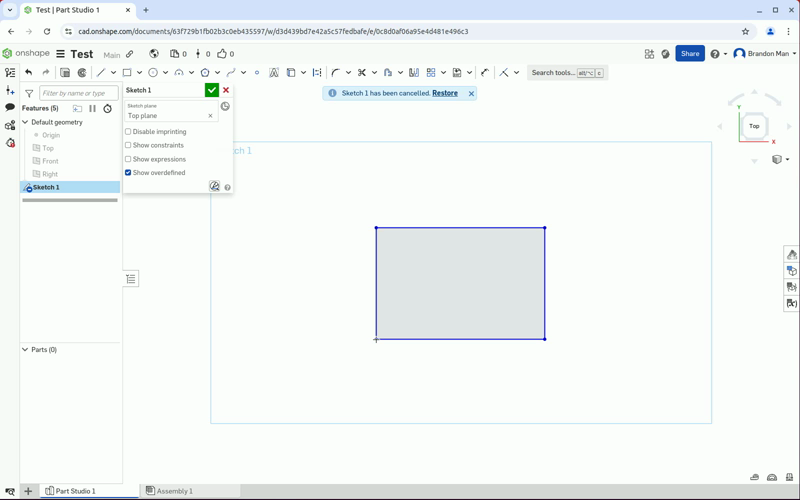
key_down(shift)
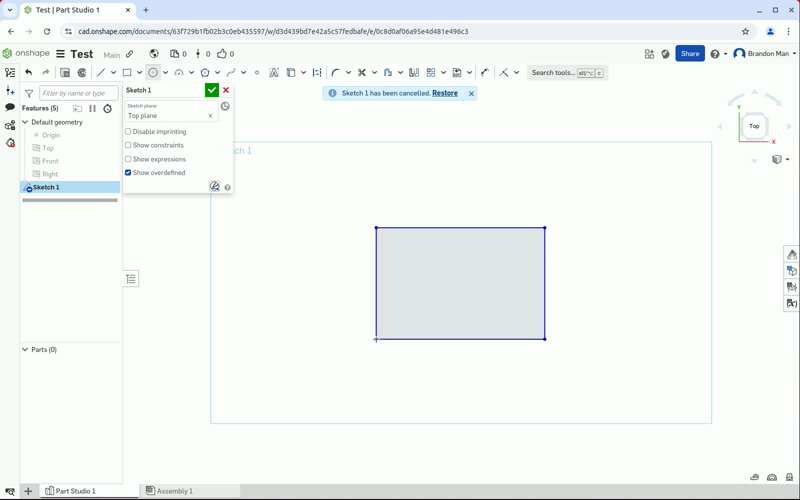
mouse_move(461, 282)
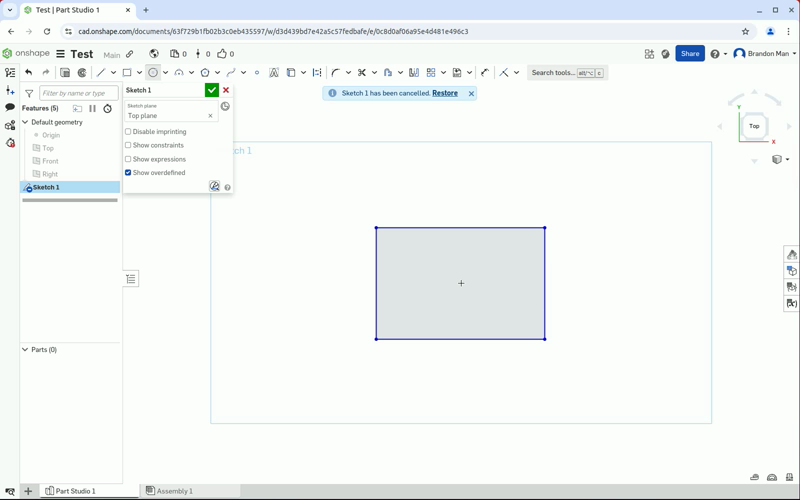
click(461, 282)
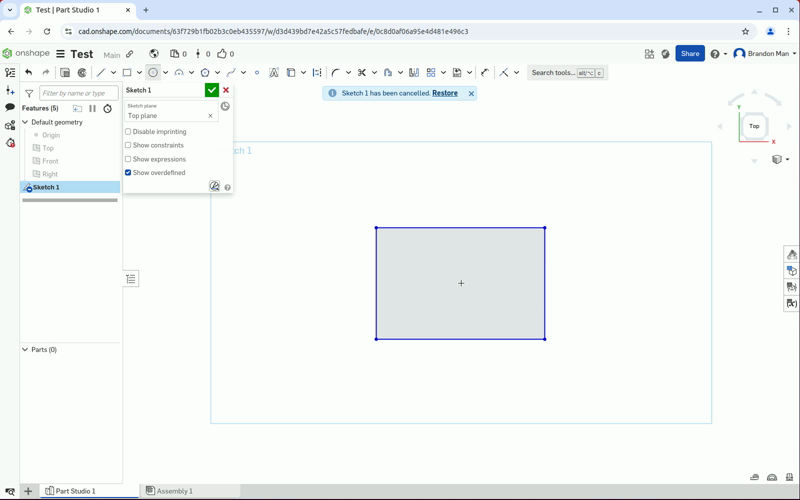
key_up(shift)
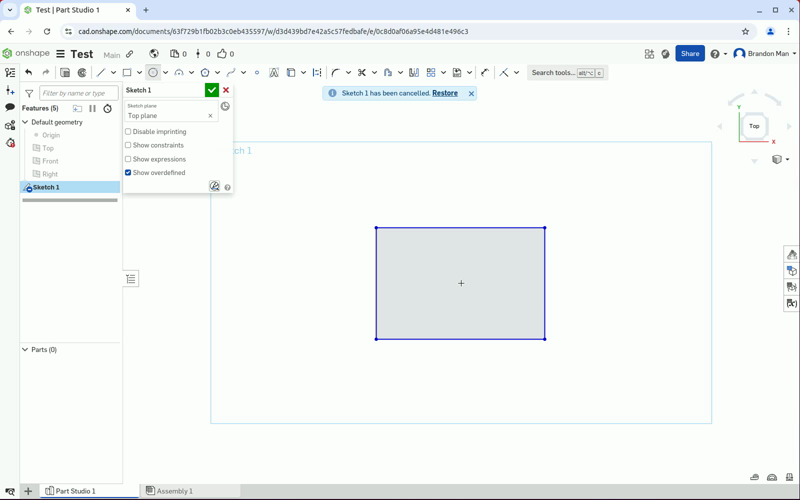
mouse_move(489, 282)
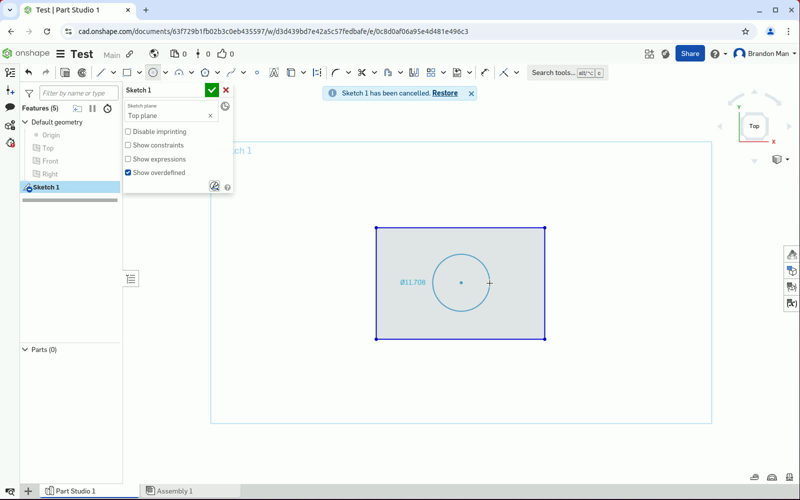
click(489, 282)
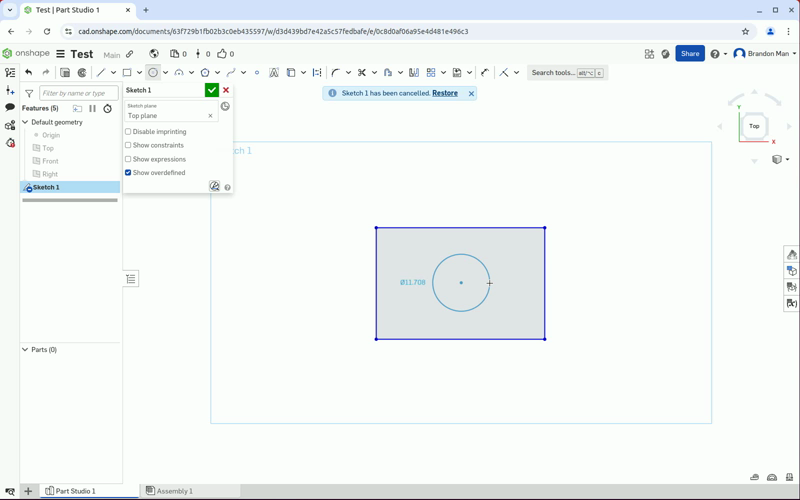
key(esc)
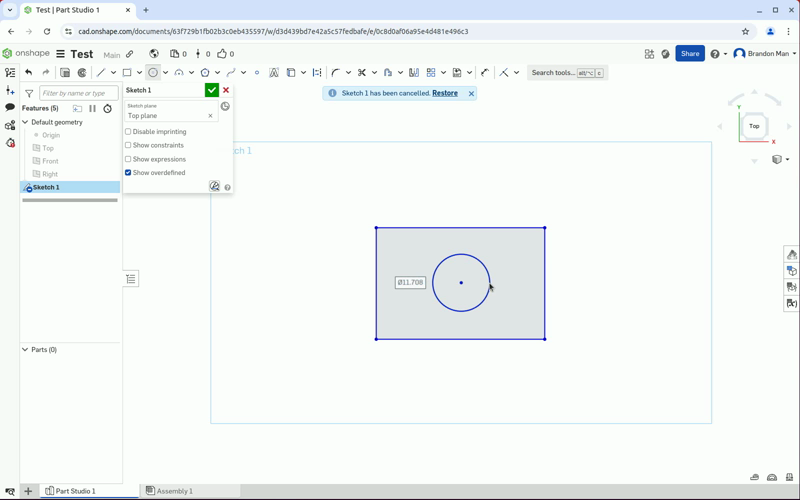
mouse_move(435, 326)
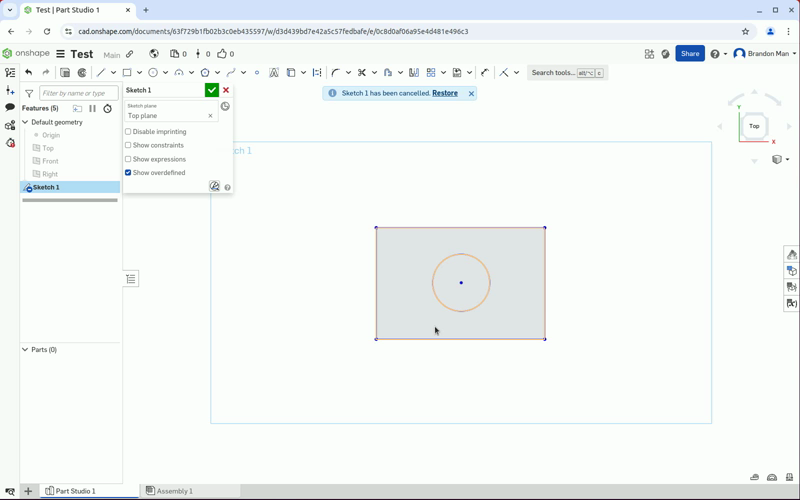
click(435, 326)
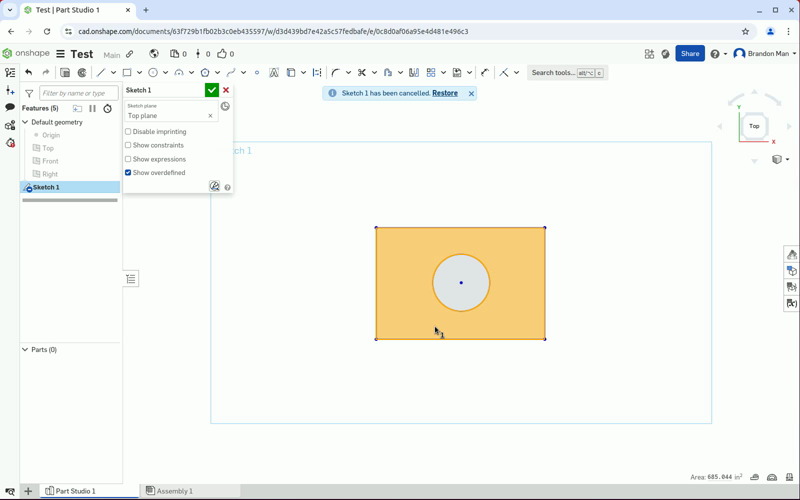
mouse_move(73, 352)
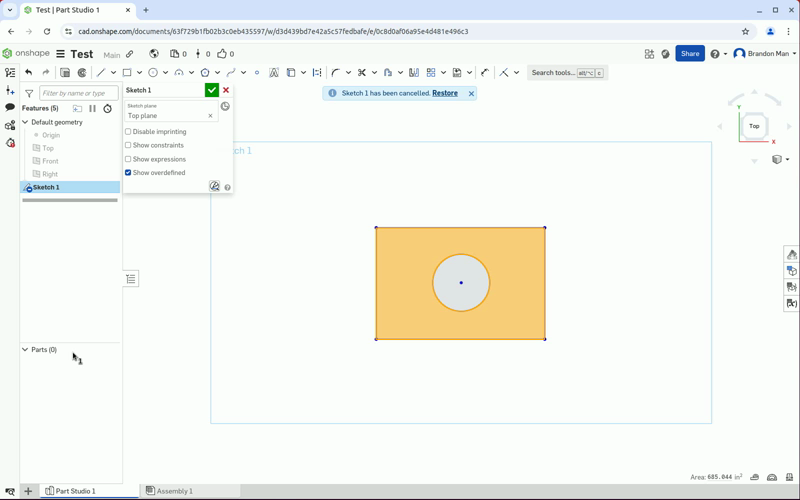
key(shift+y)
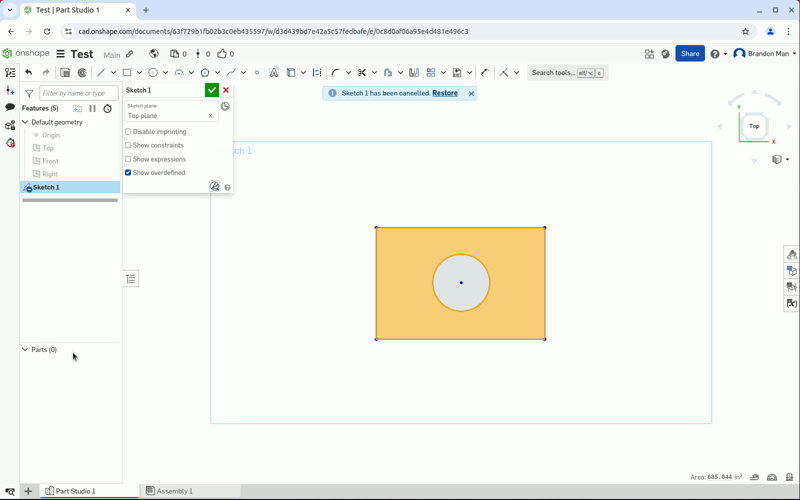
key(shift+e)
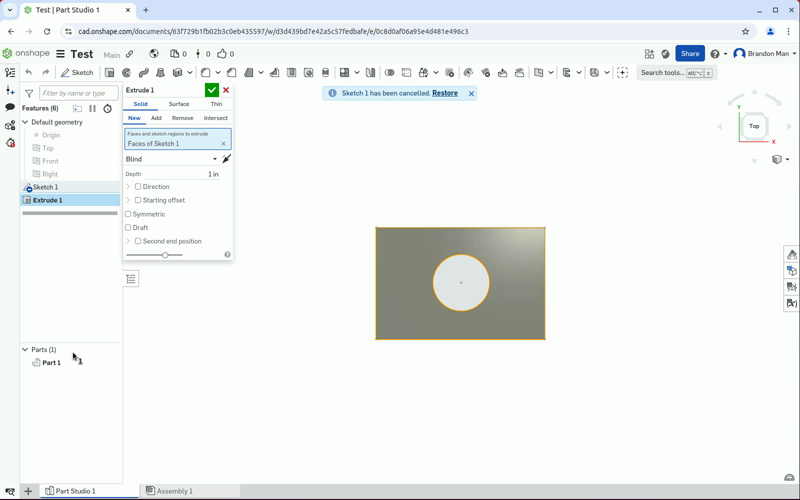
mouse_move(143, 106)
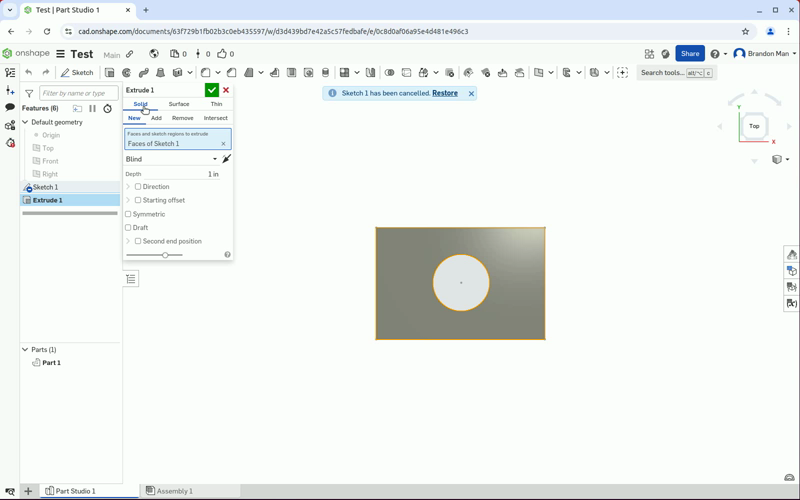
click(143, 106)
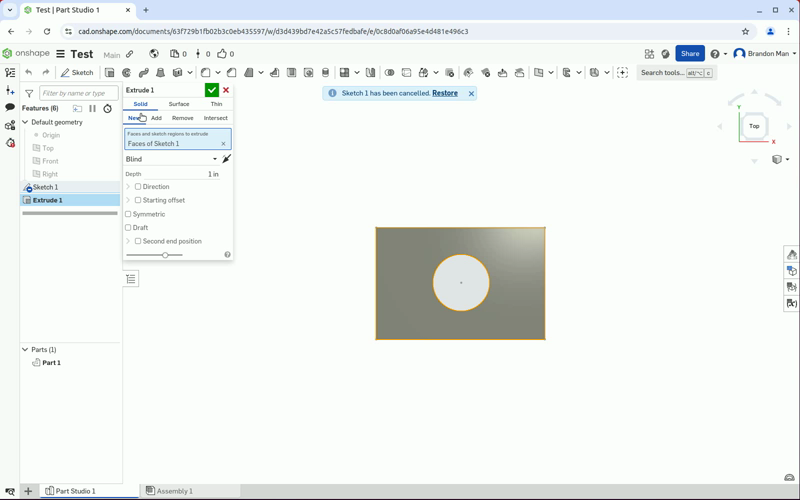
mouse_move(137, 120)
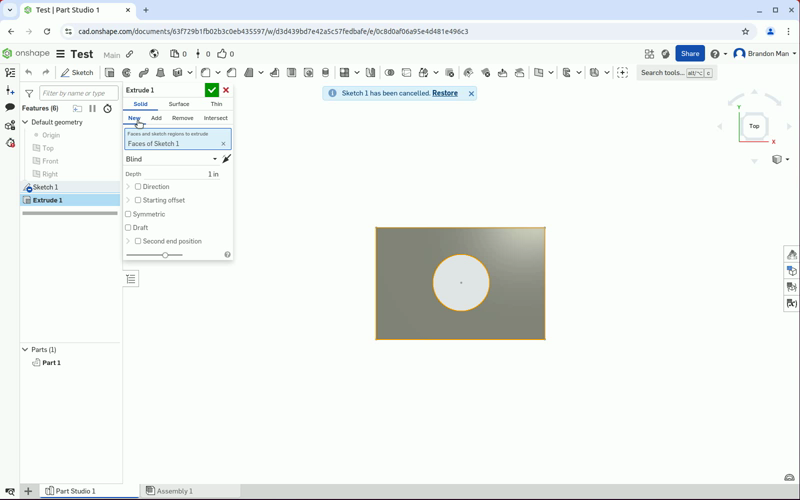
click(137, 120)
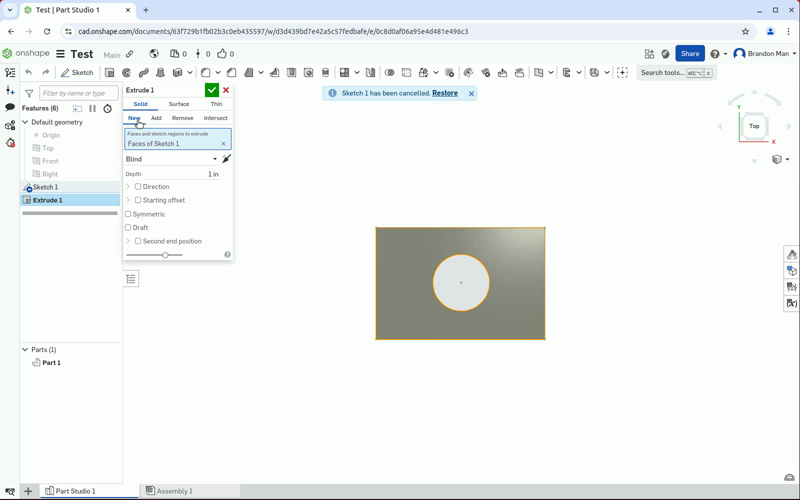
key(tab, 4)
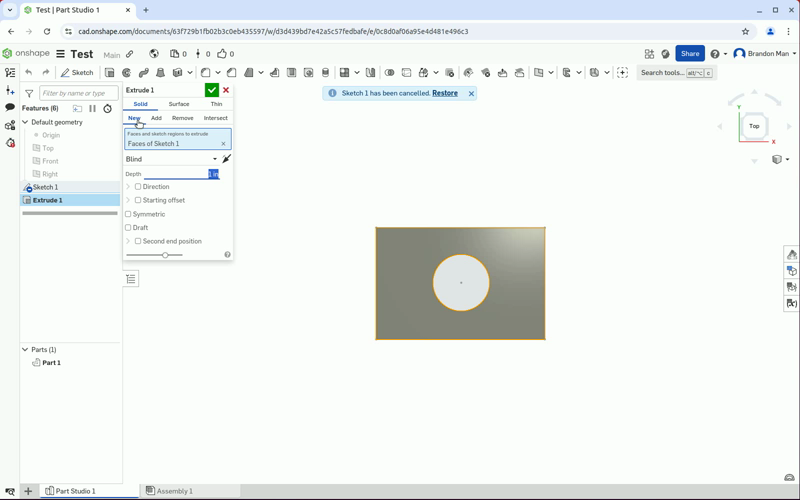
text(5.777)
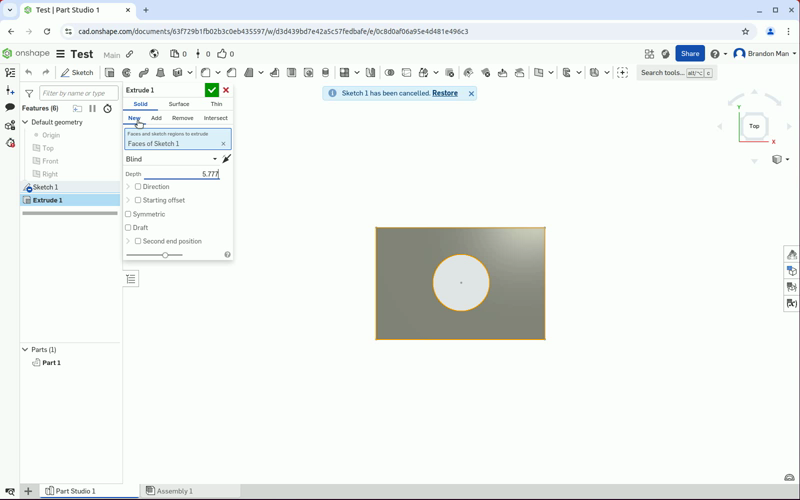
key(enter)
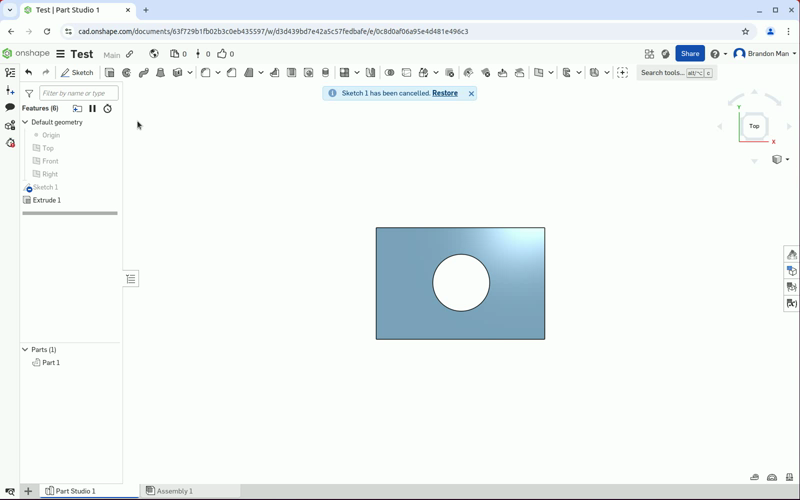
key(shift+h)
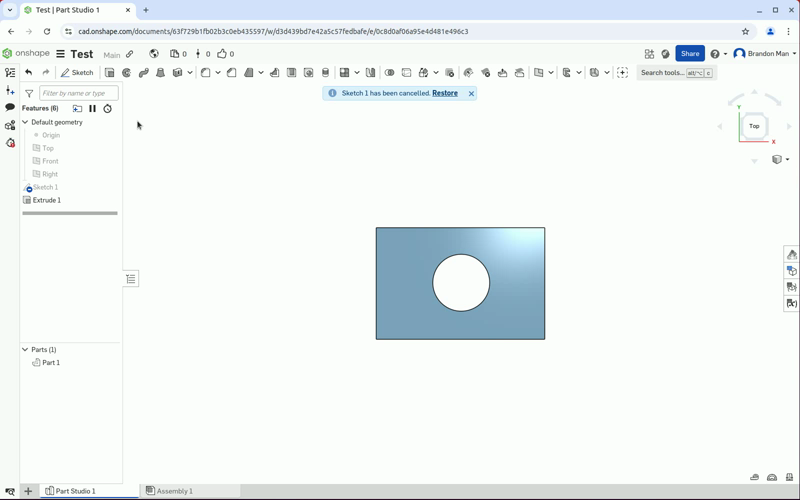
key(shift+h)
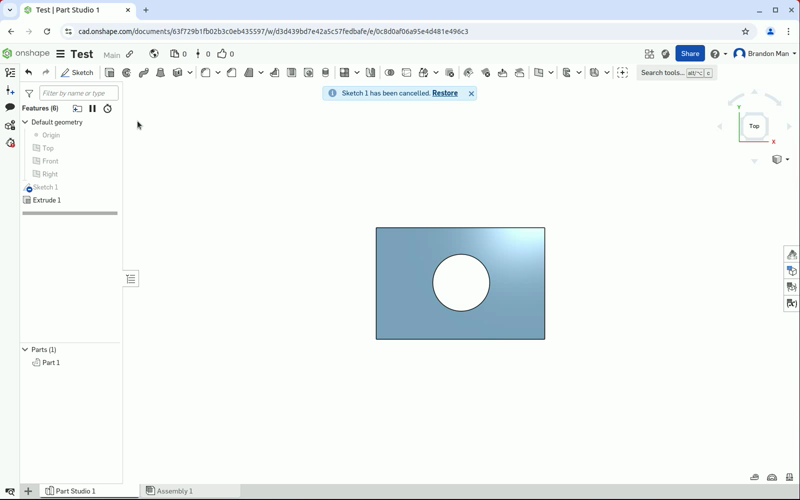
mouse_move(73, 189)
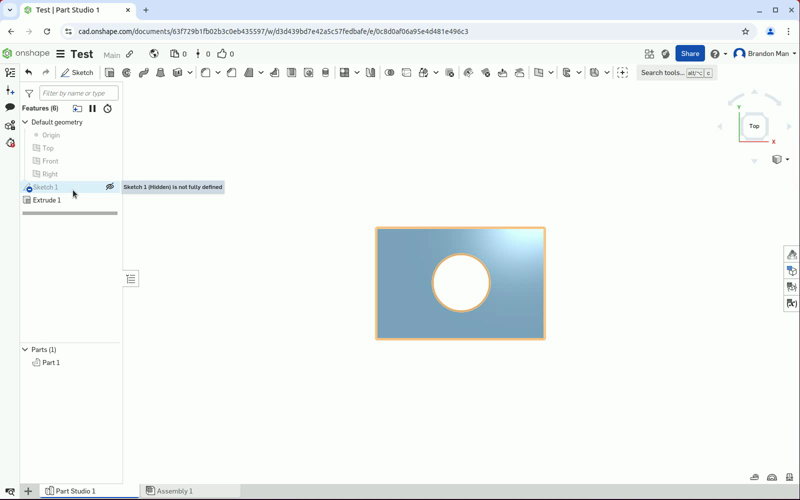
click(73, 189)
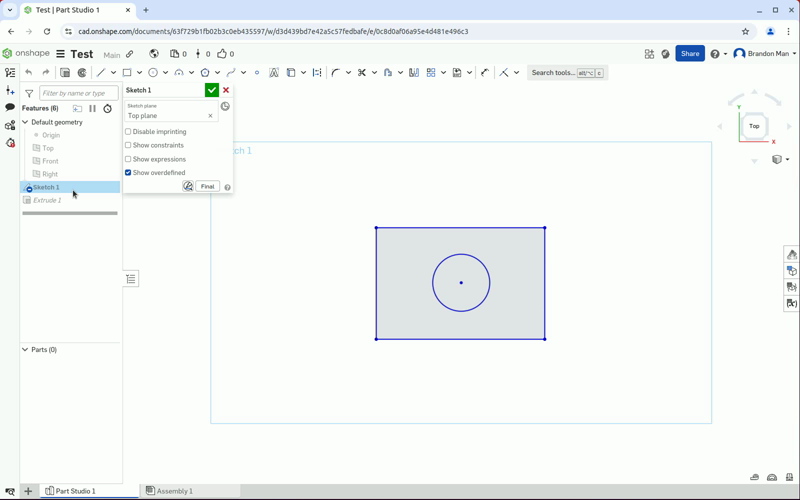
mouse_move(229, 92)
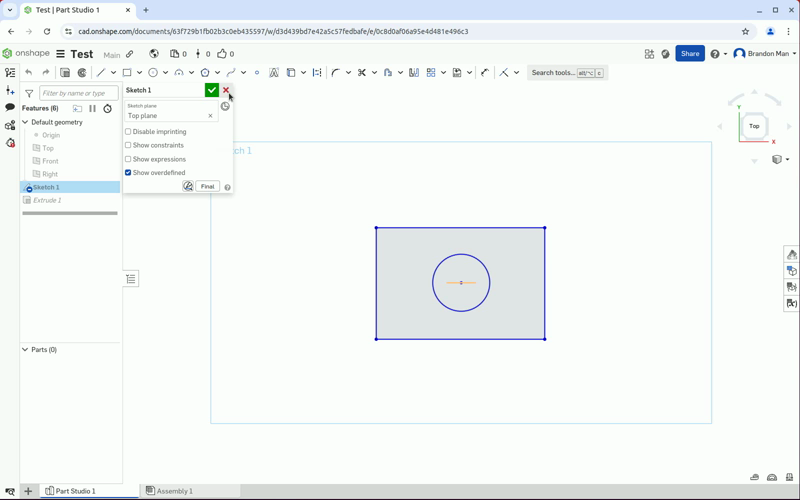
click(229, 92)
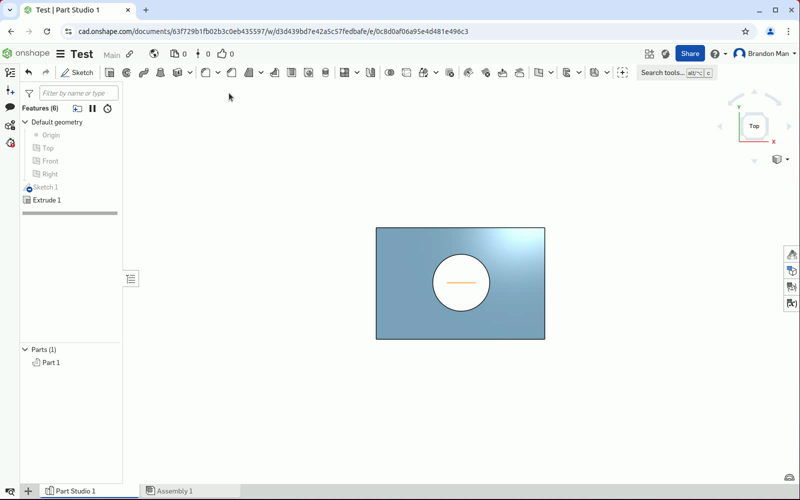
mouse_move(541, 75)
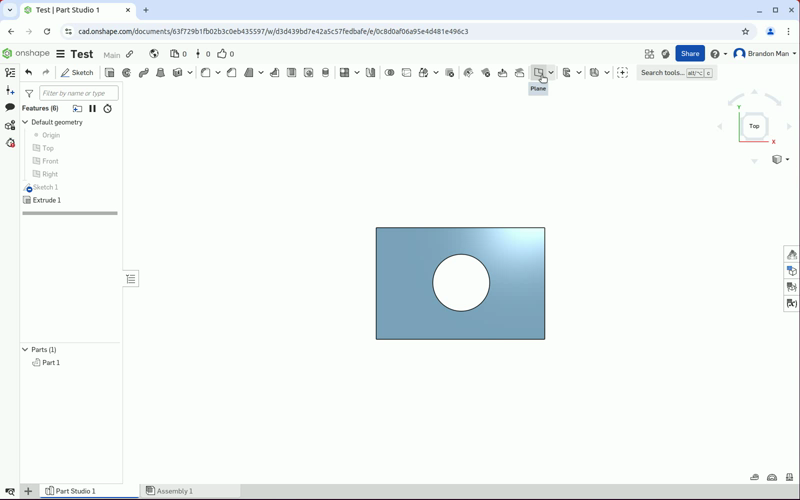
click(541, 75)
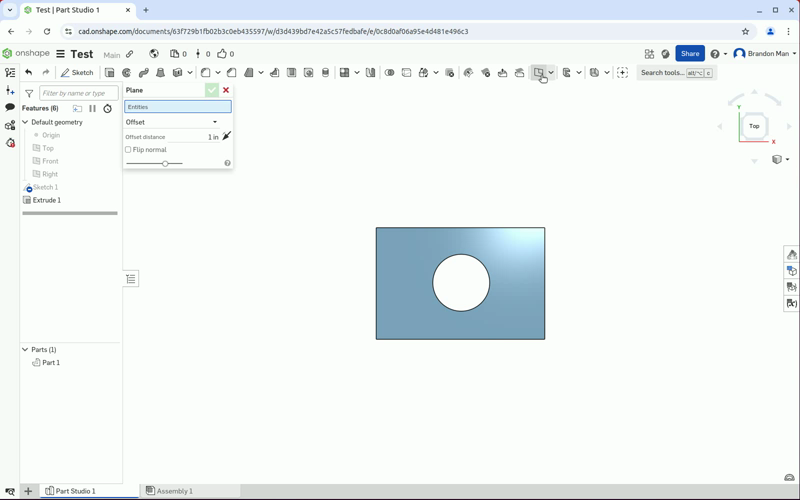
mouse_move(73, 150)
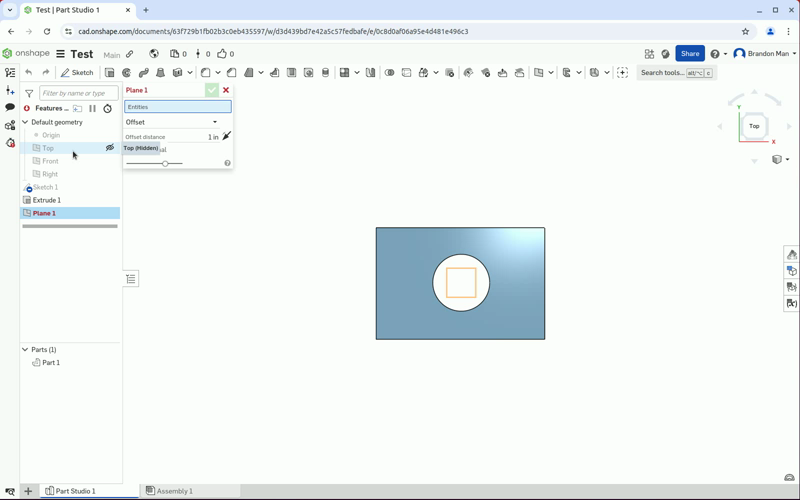
click(73, 150)
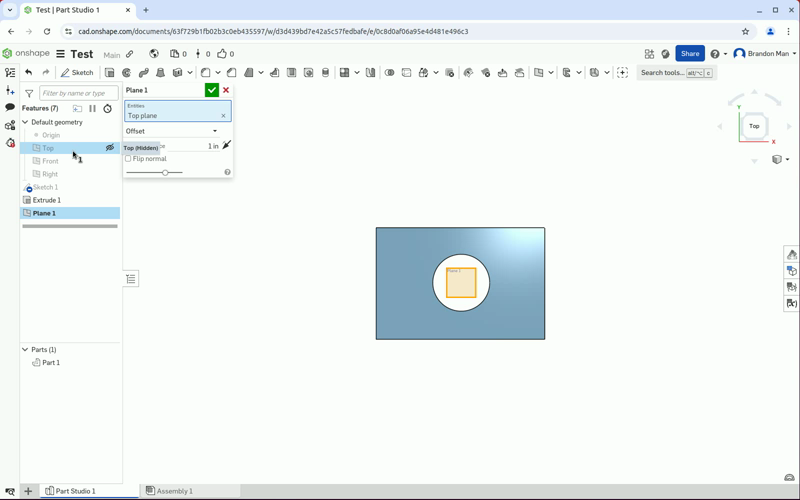
key(tab, 2)
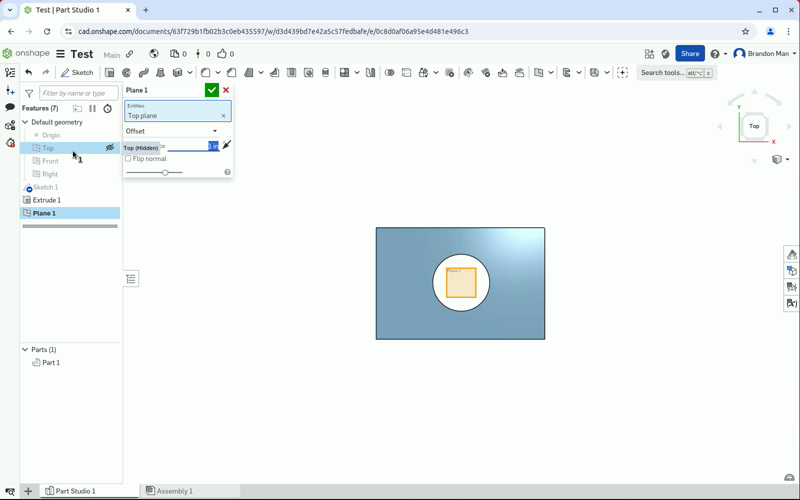
text(5.792)
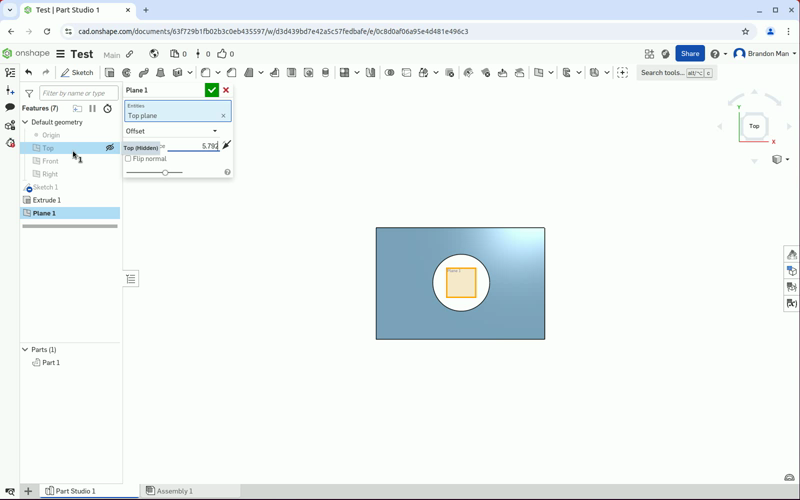
key(enter, 2)
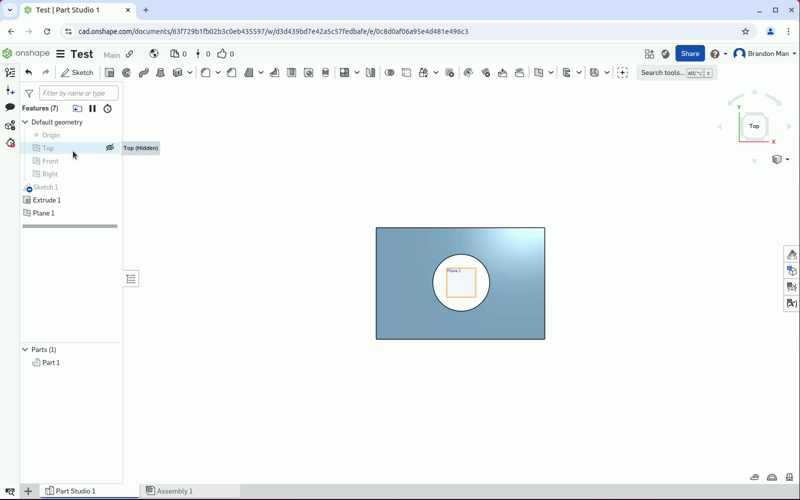
key(shift+s)
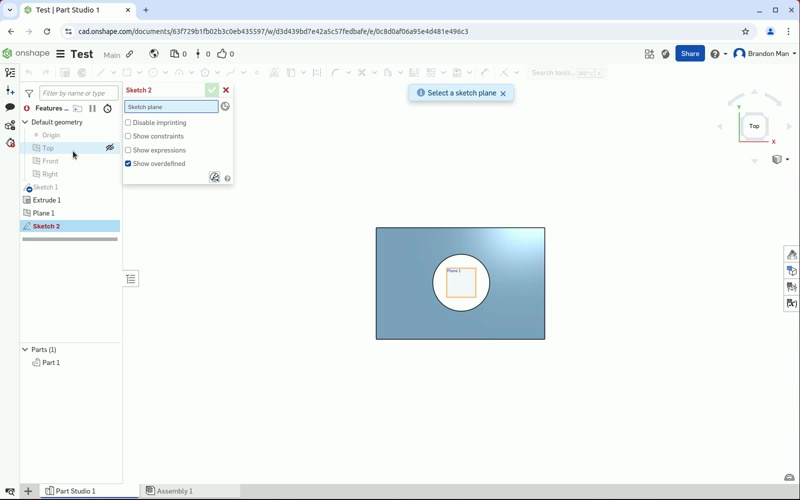
mouse_move(73, 215)
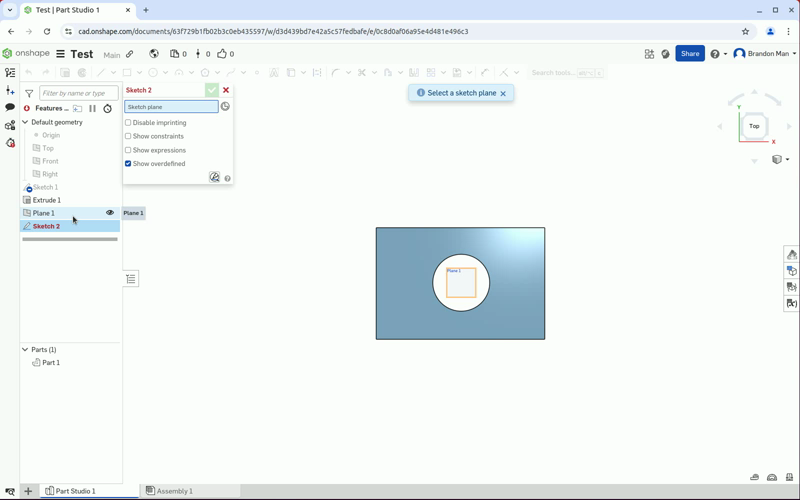
click(73, 215)
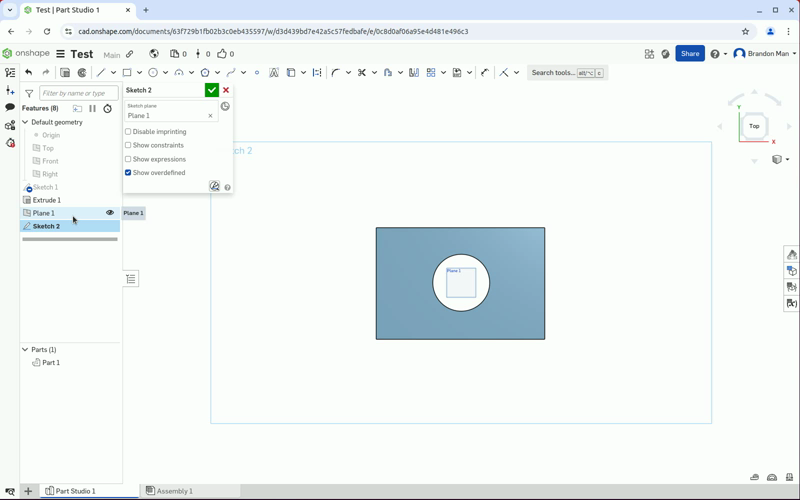
mouse_move(73, 352)
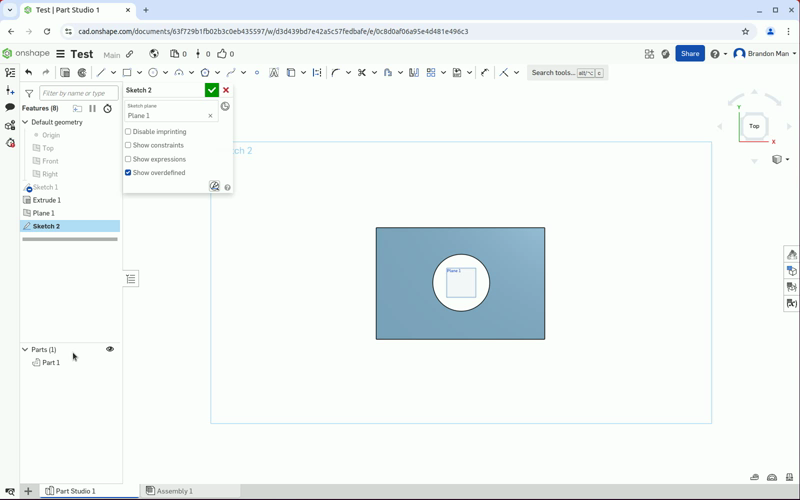
key(y)
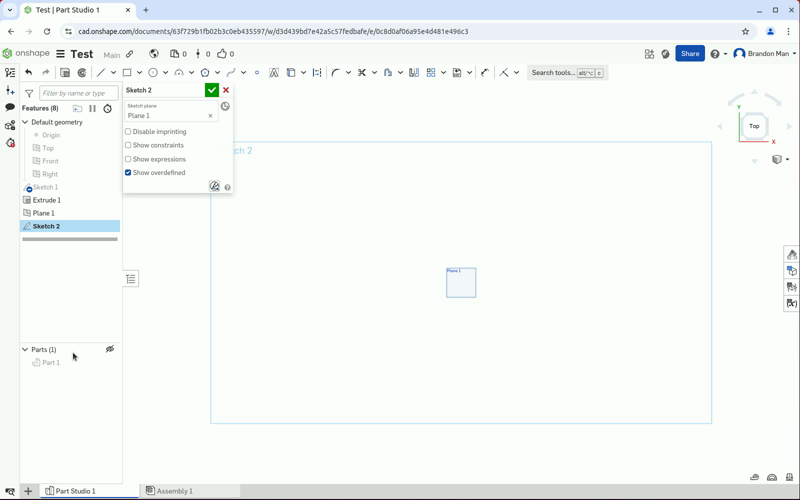
key(l)
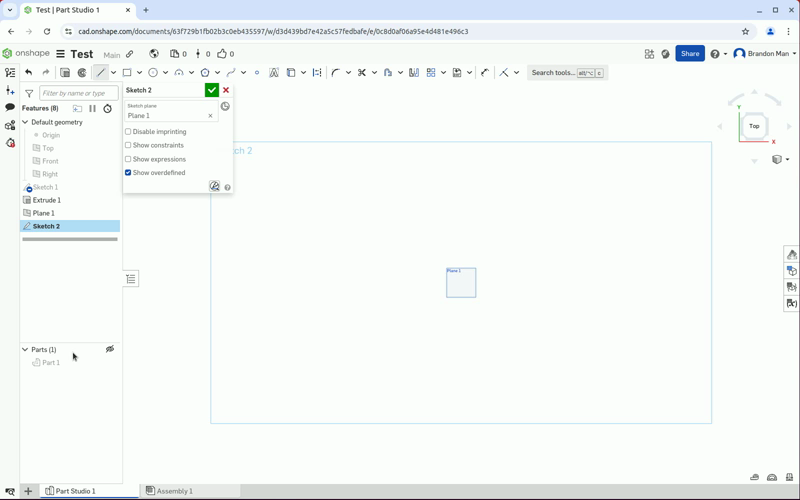
key_down(shift)
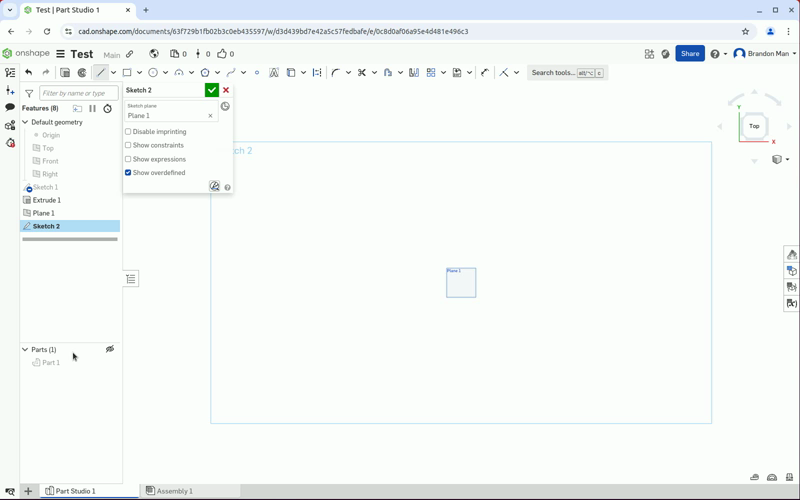
mouse_move(398, 339)
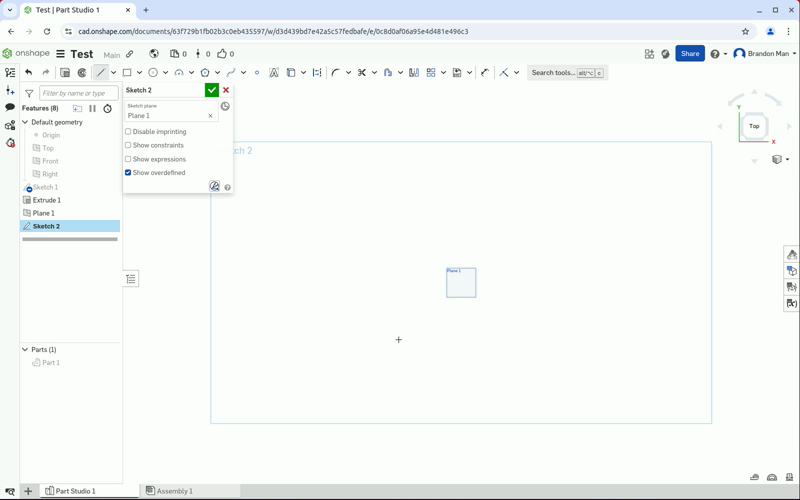
click(398, 339)
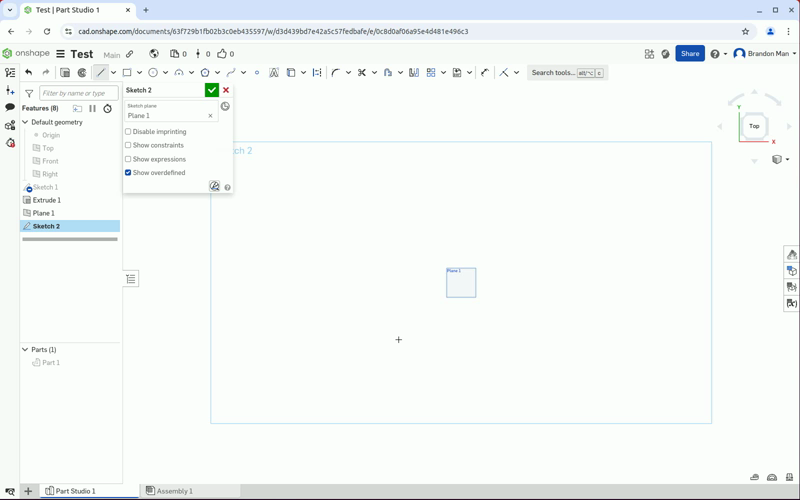
key_up(shift)
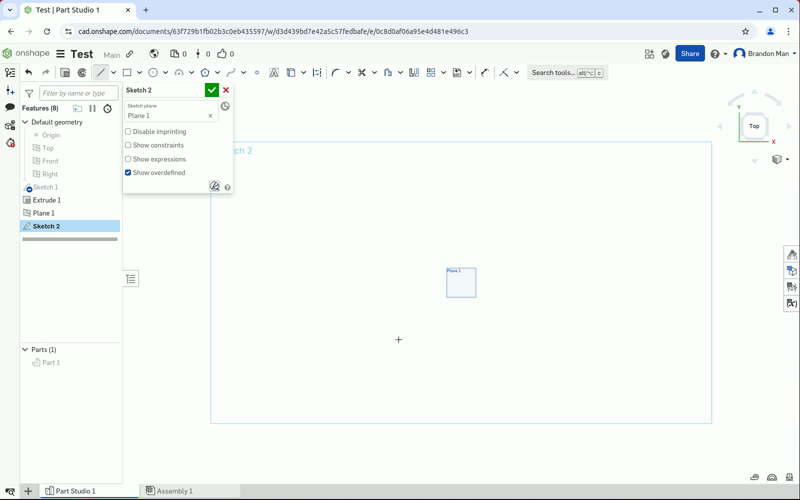
key_down(shift)
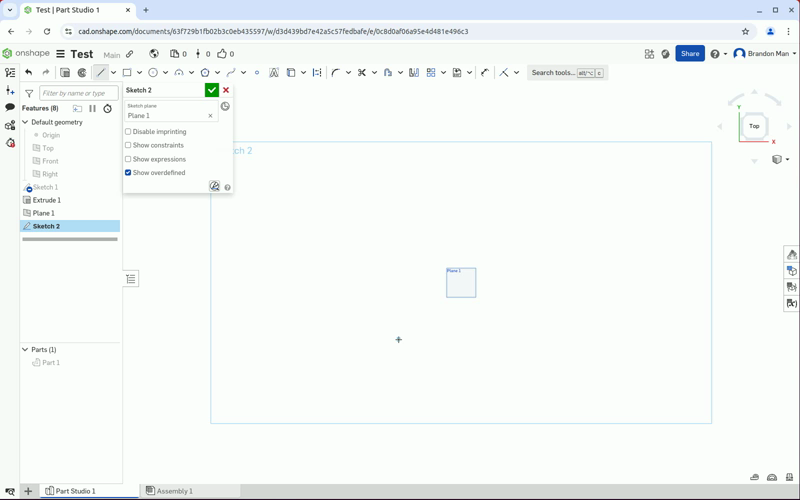
mouse_move(428, 339)
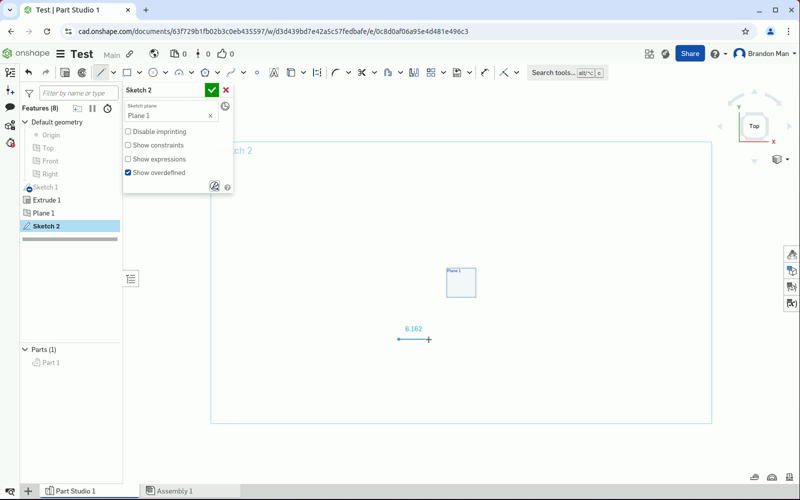
mouse_move(401, 339)
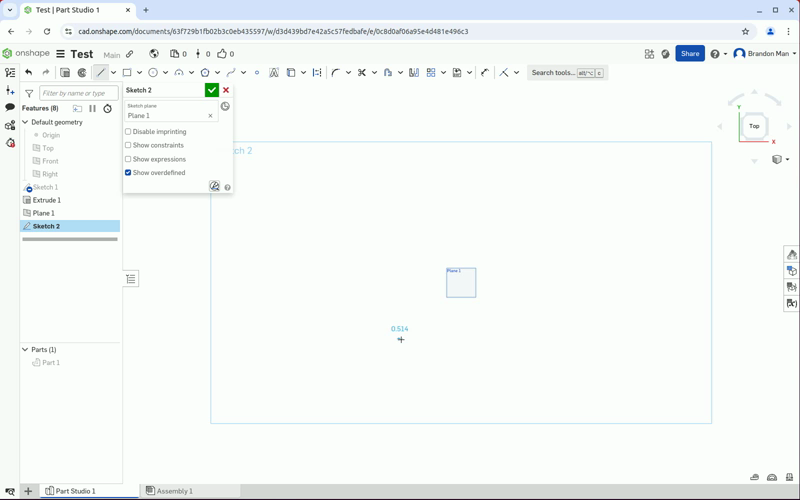
scroll(6)
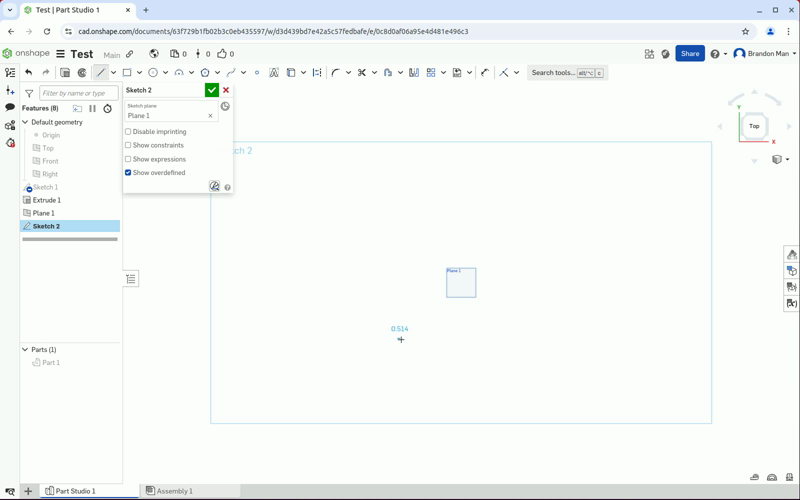
scroll(6)
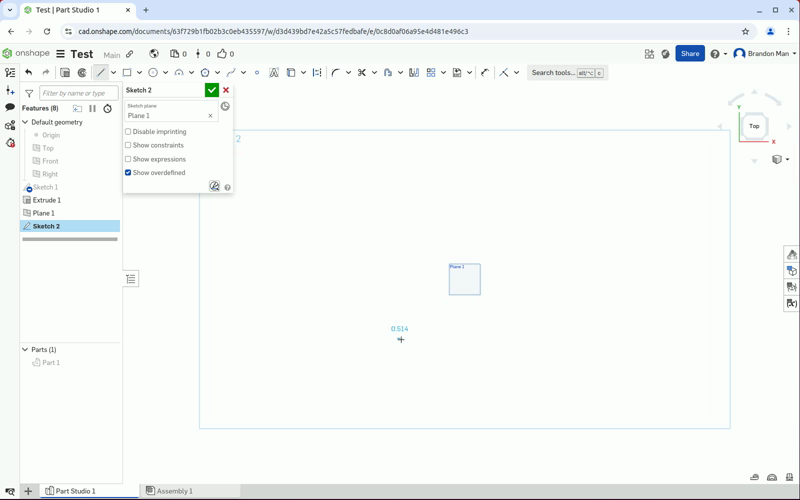
scroll(6)
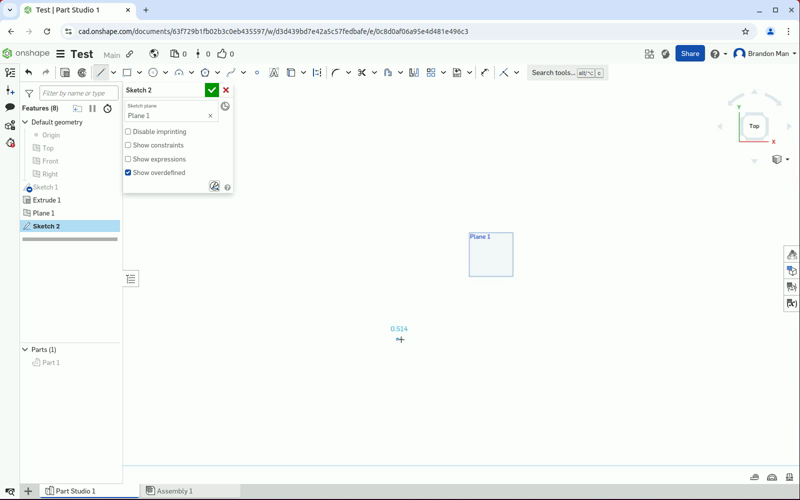
scroll(6)
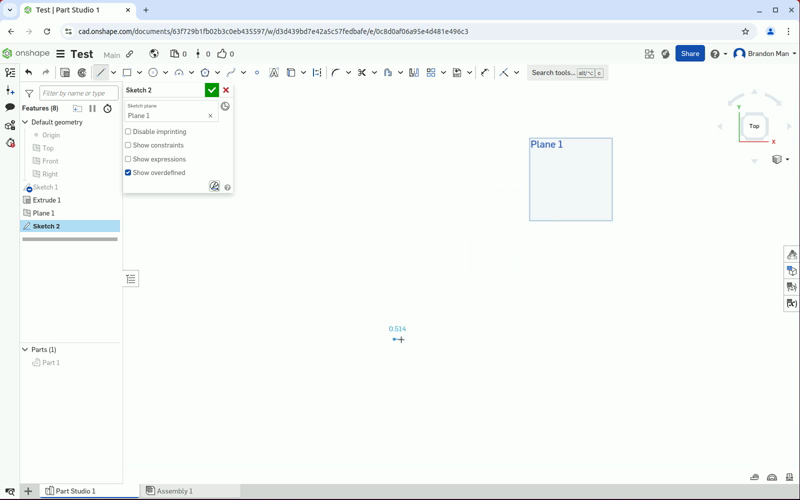
scroll(6)
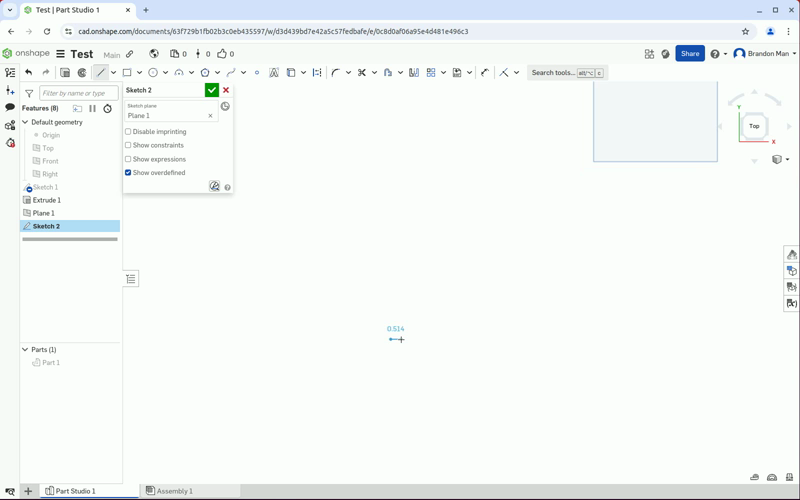
scroll(6)
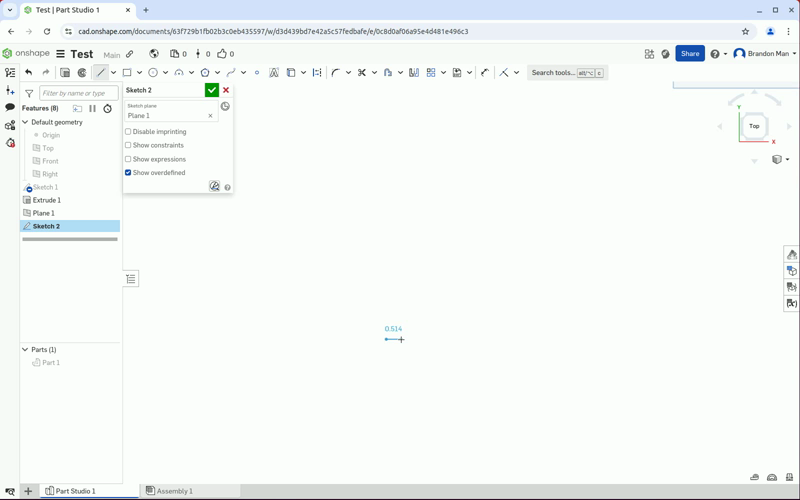
scroll(6)
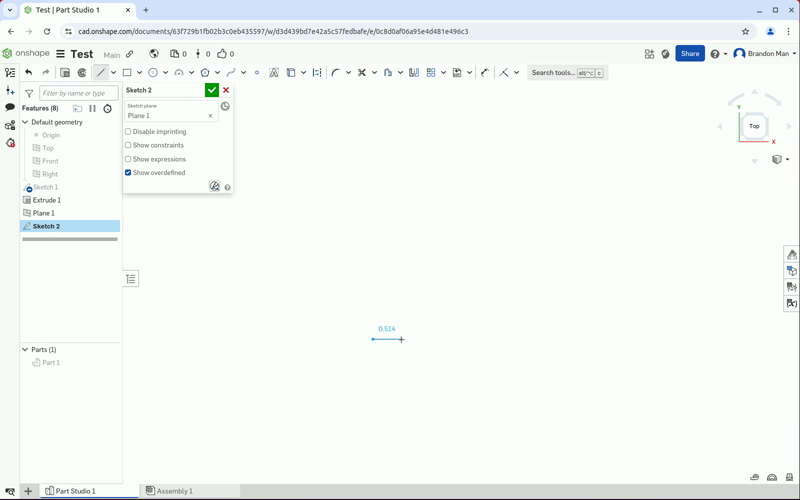
click(401, 339)
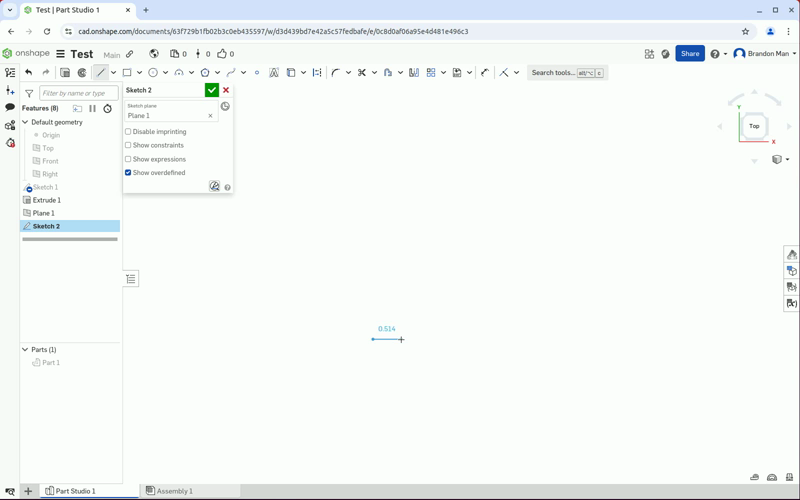
scroll(-6)
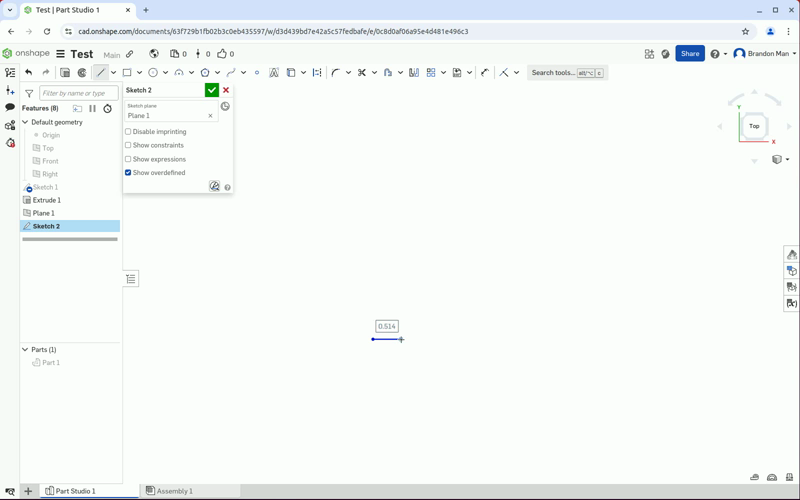
scroll(-6)
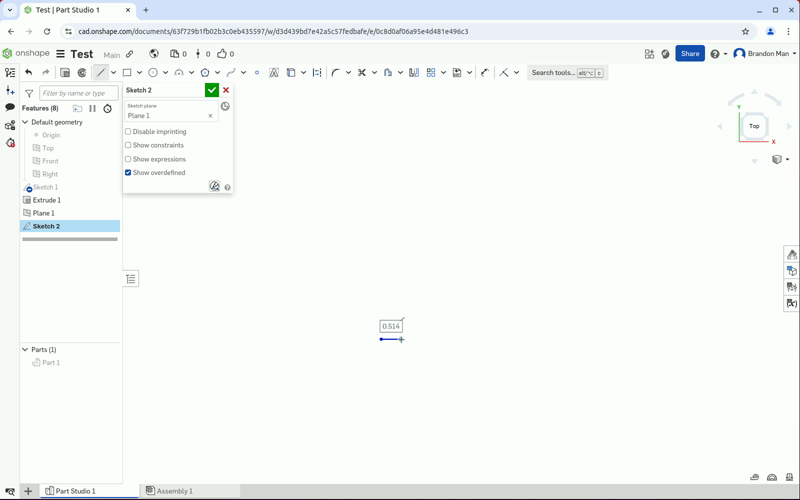
scroll(-6)
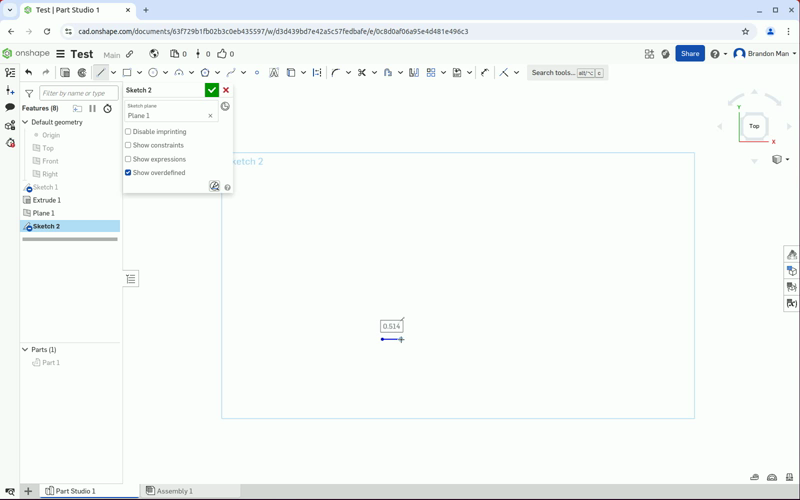
scroll(-6)
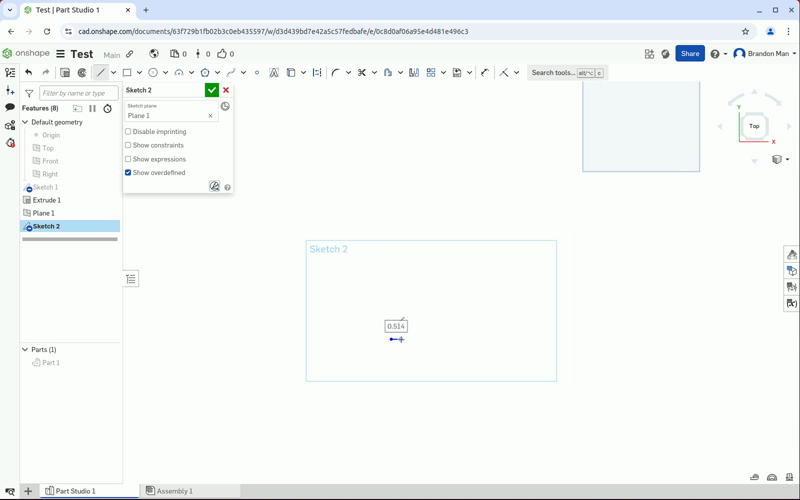
scroll(-6)
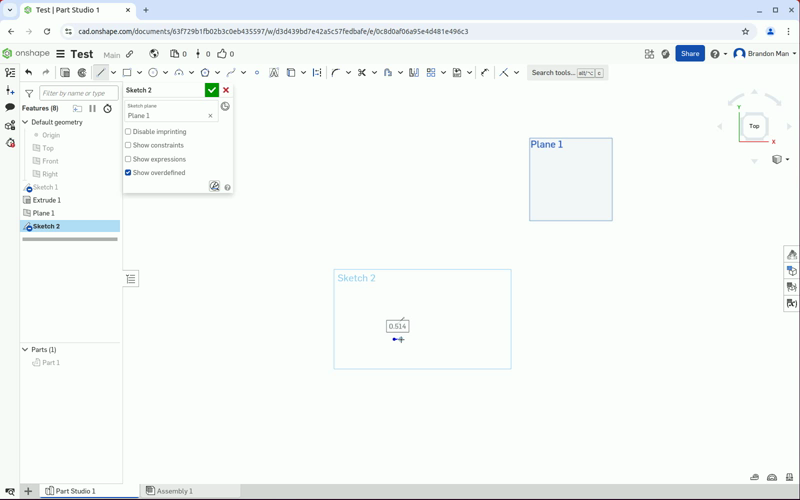
scroll(-6)
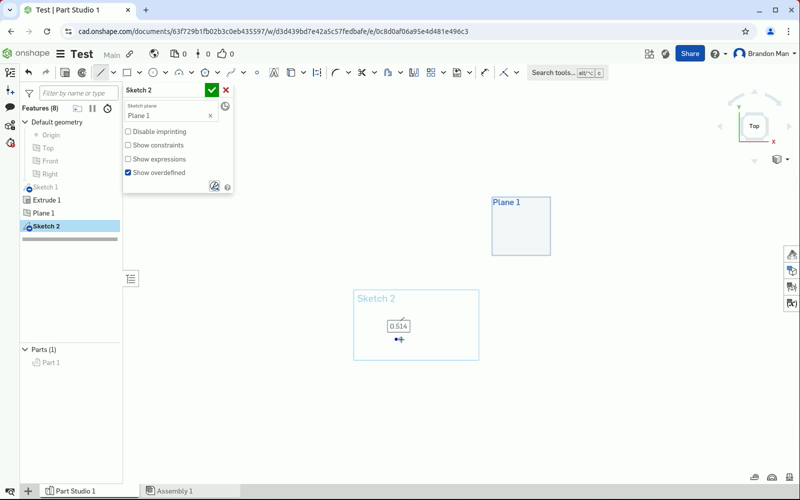
scroll(-6)
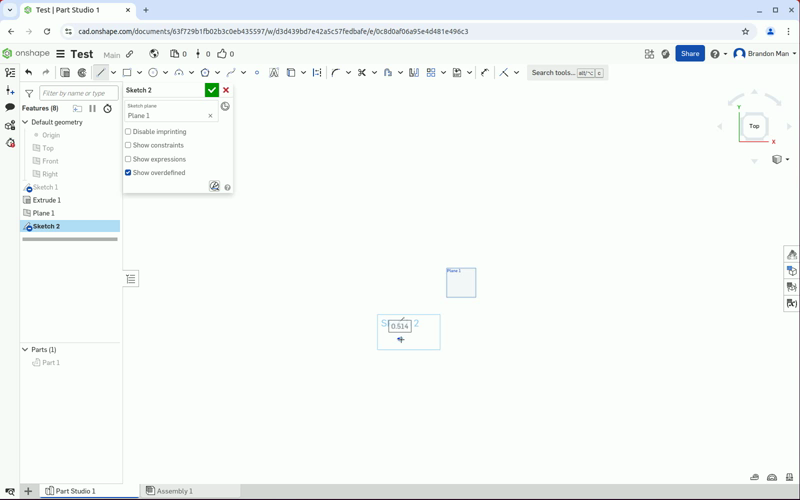
key_up(shift)
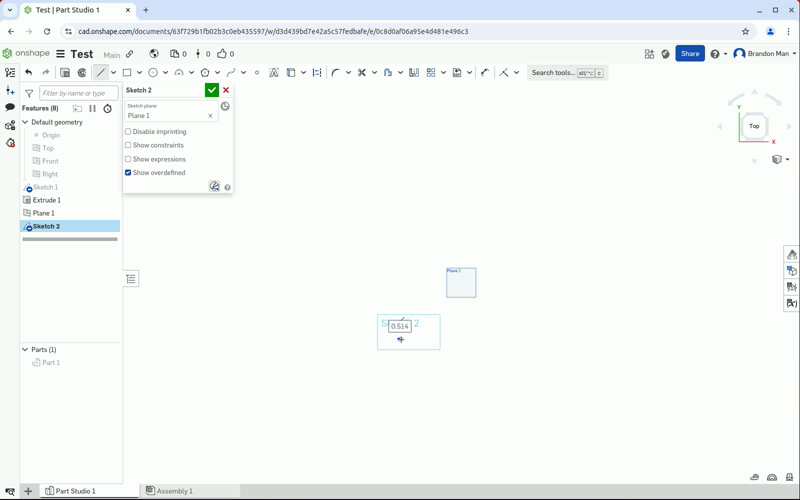
key_down(shift)
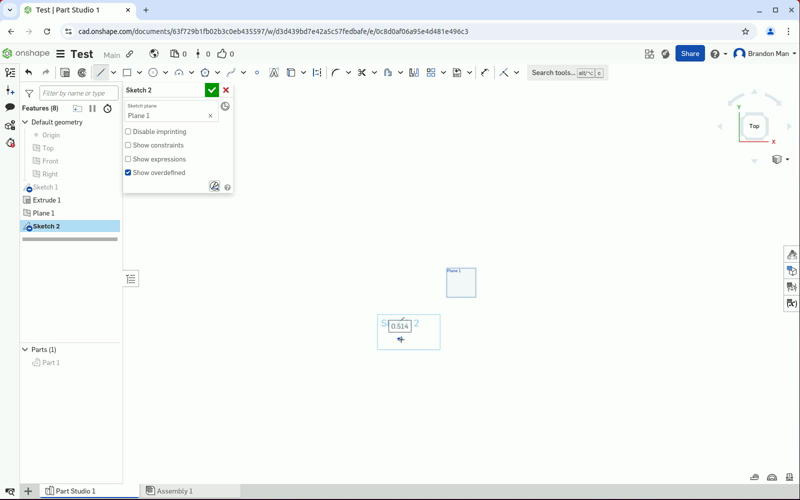
mouse_move(401, 226)
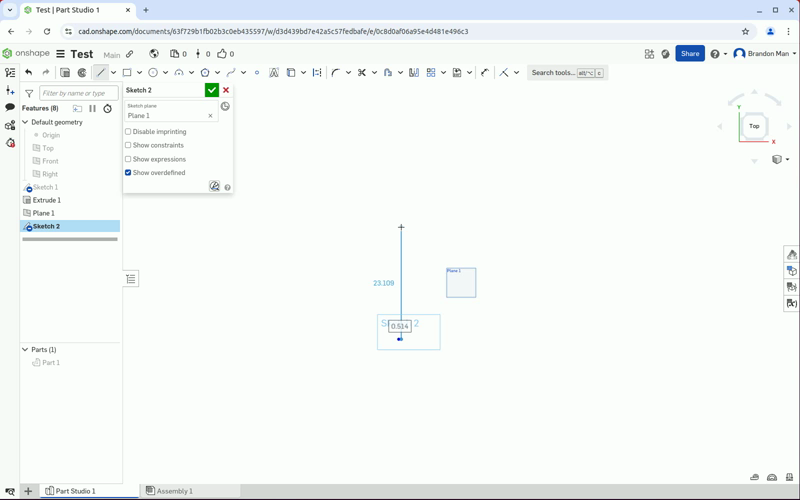
click(401, 226)
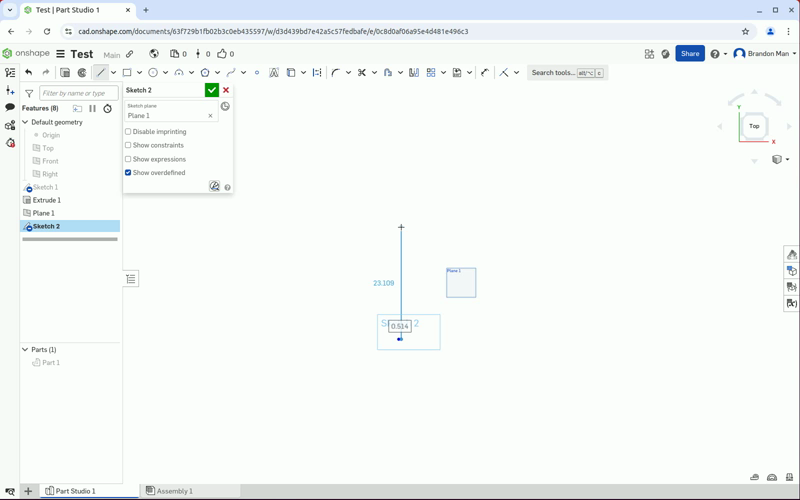
key_up(shift)
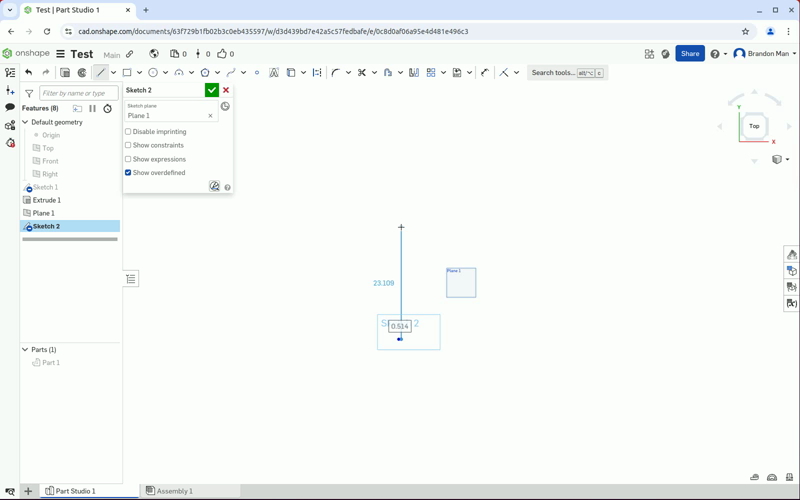
key_down(shift)
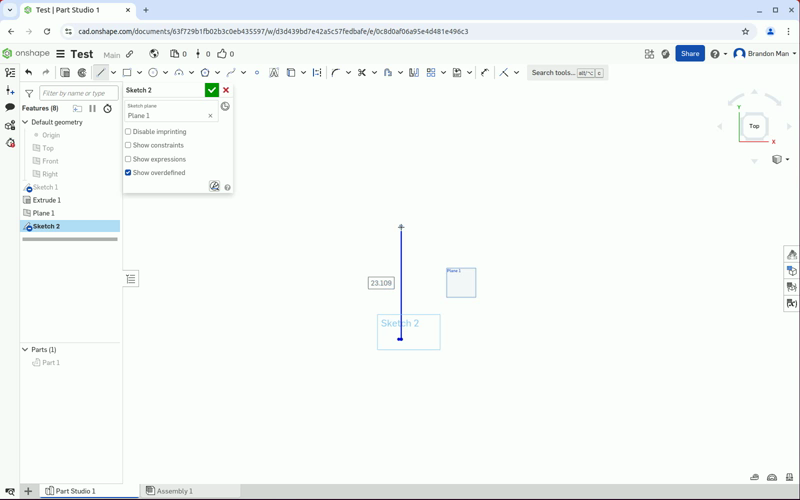
mouse_move(431, 226)
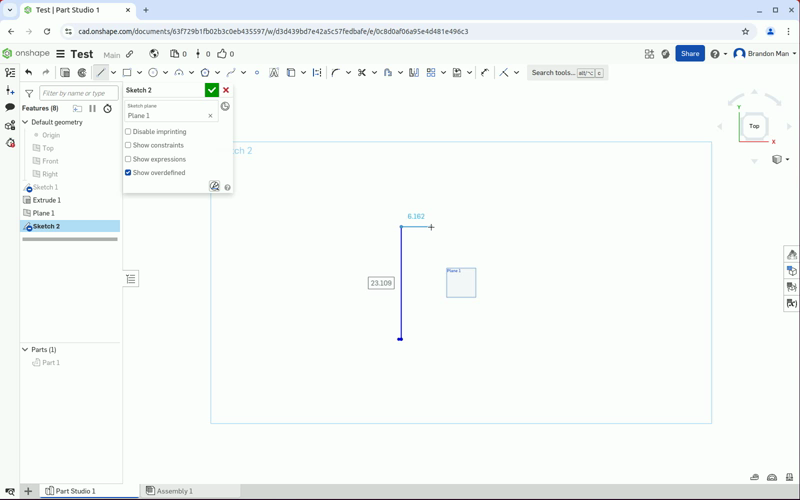
mouse_move(398, 226)
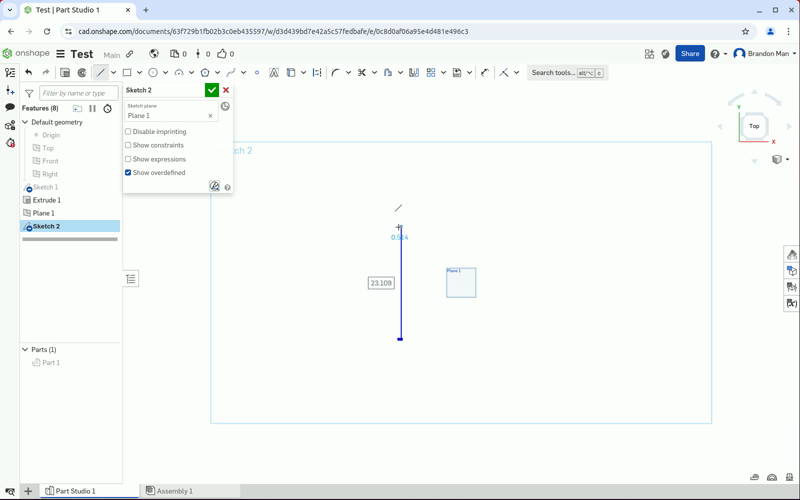
scroll(6)
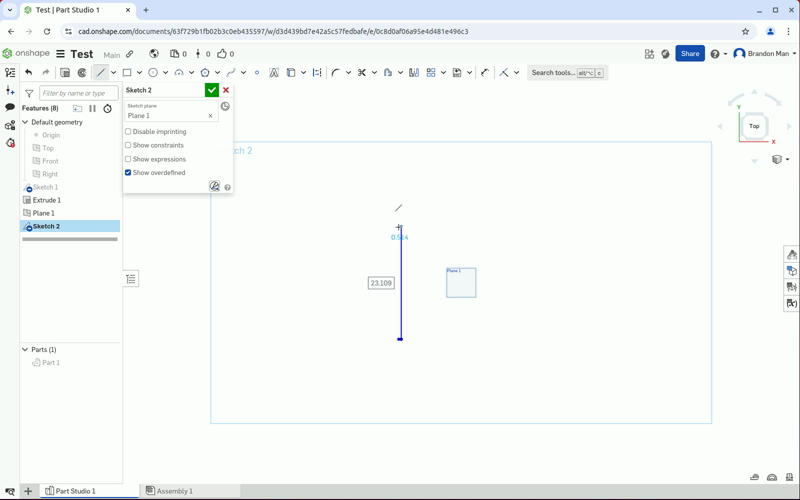
scroll(6)
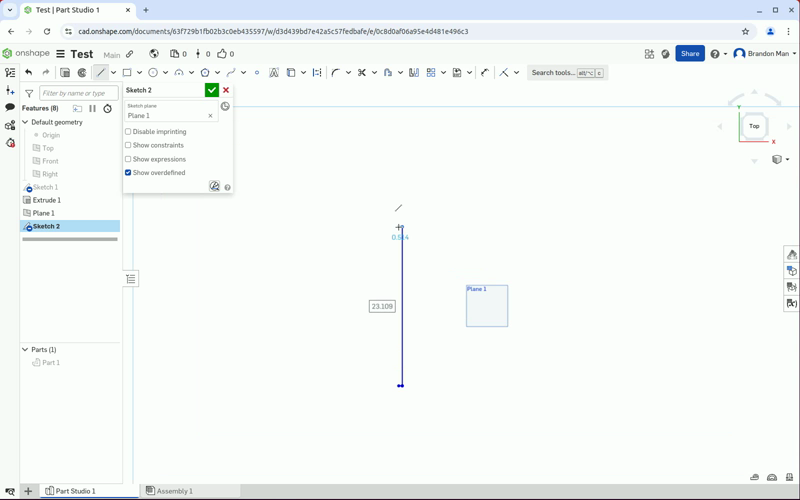
scroll(6)
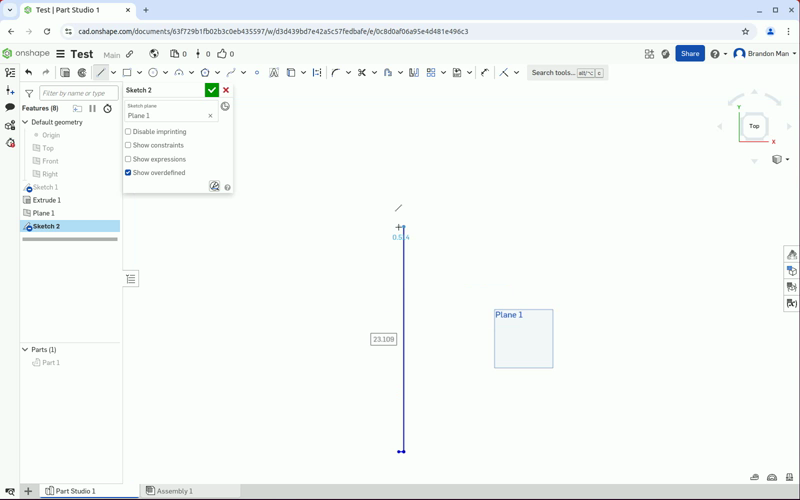
scroll(6)
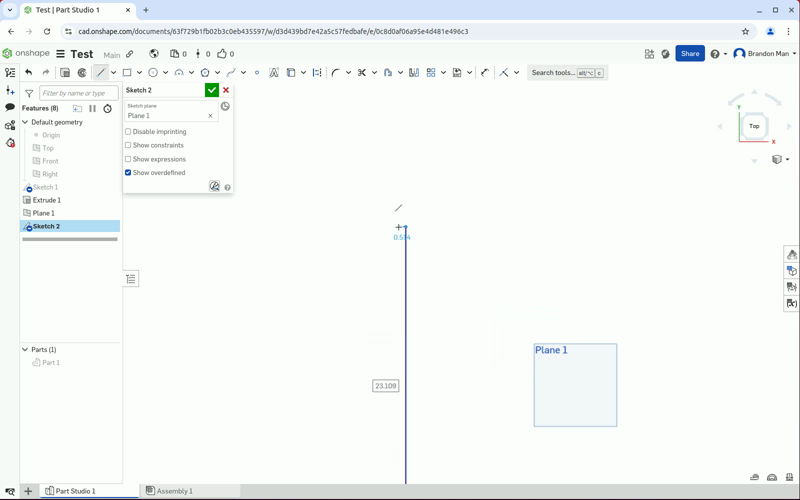
scroll(6)
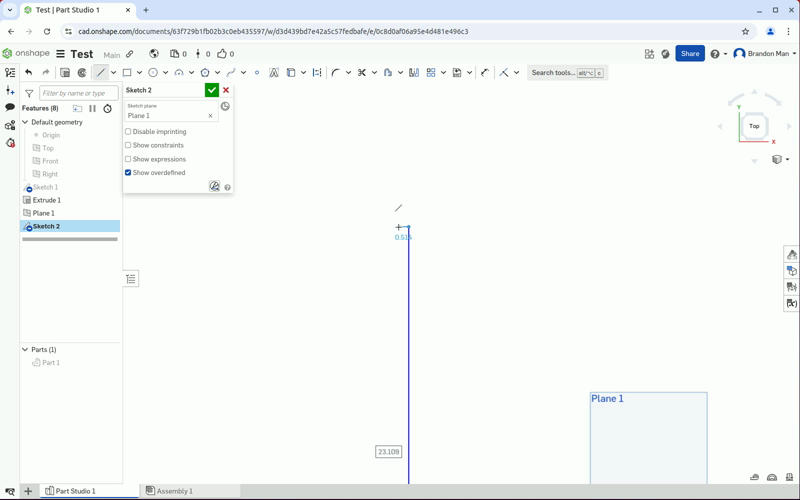
scroll(6)
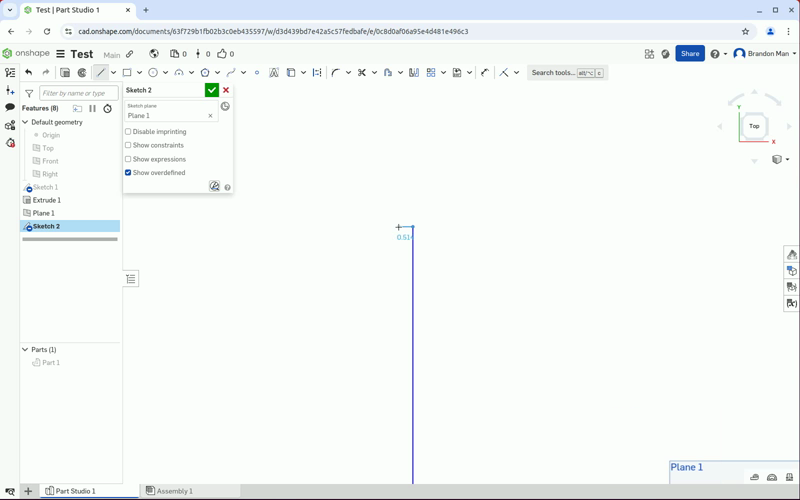
scroll(6)
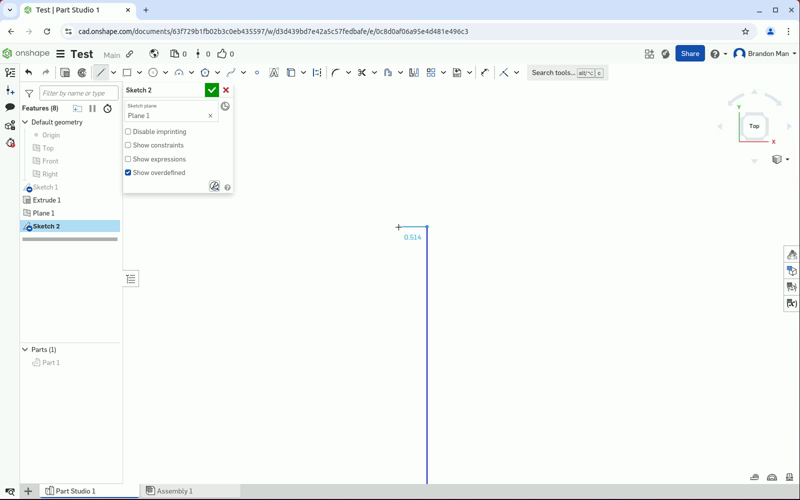
click(398, 226)
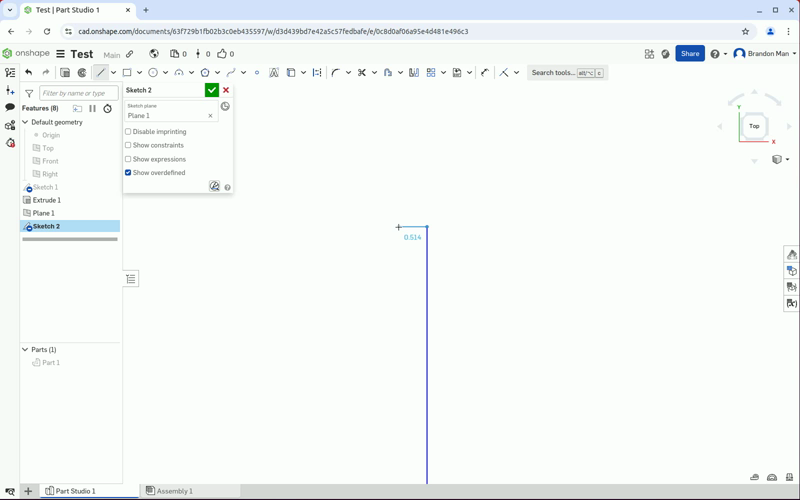
scroll(-6)
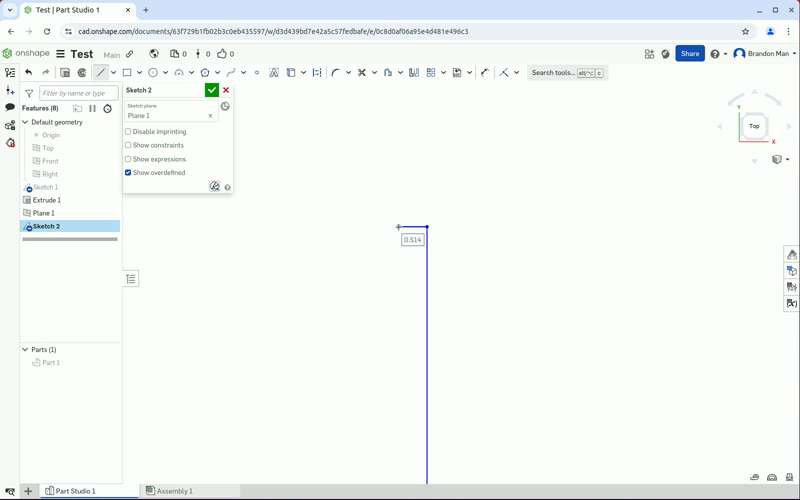
scroll(-6)
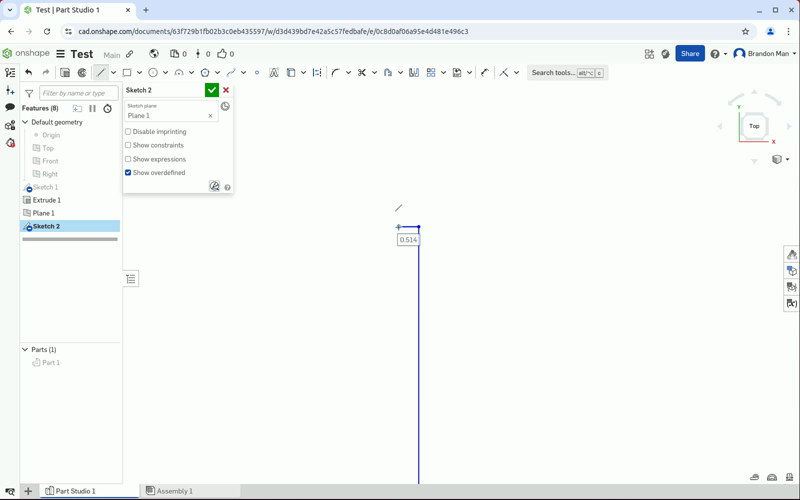
scroll(-6)
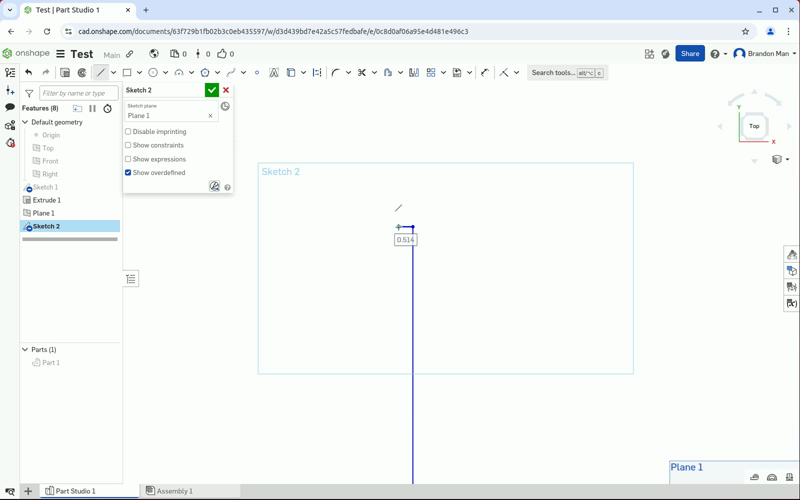
scroll(-6)
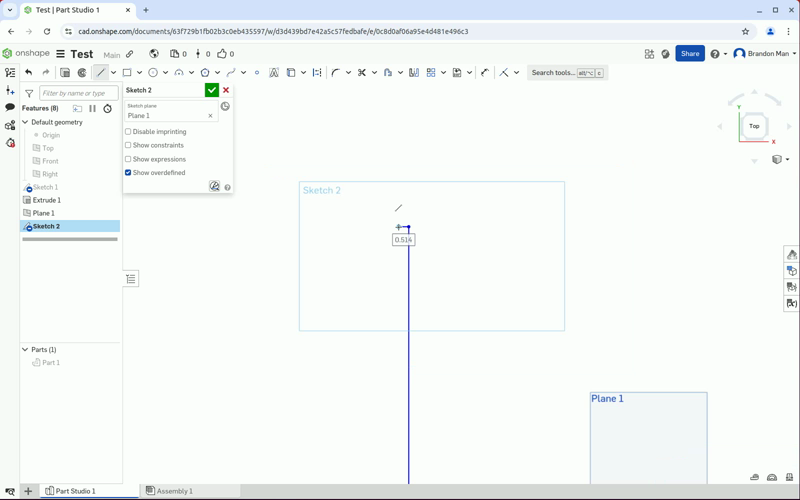
scroll(-6)
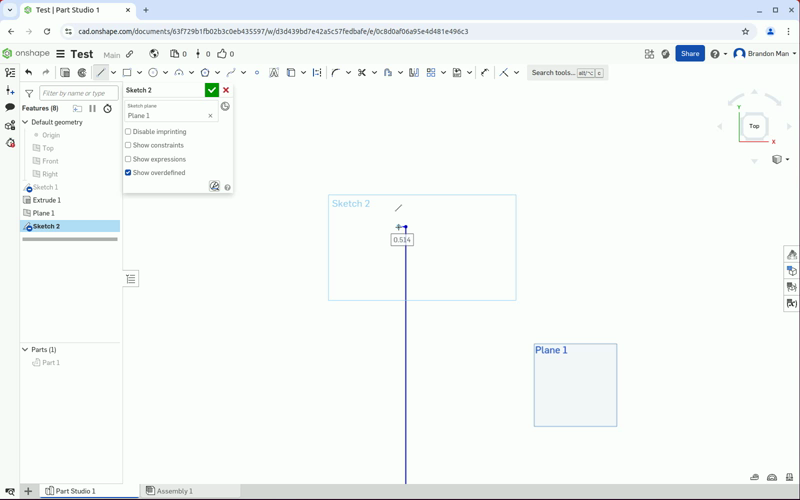
scroll(-6)
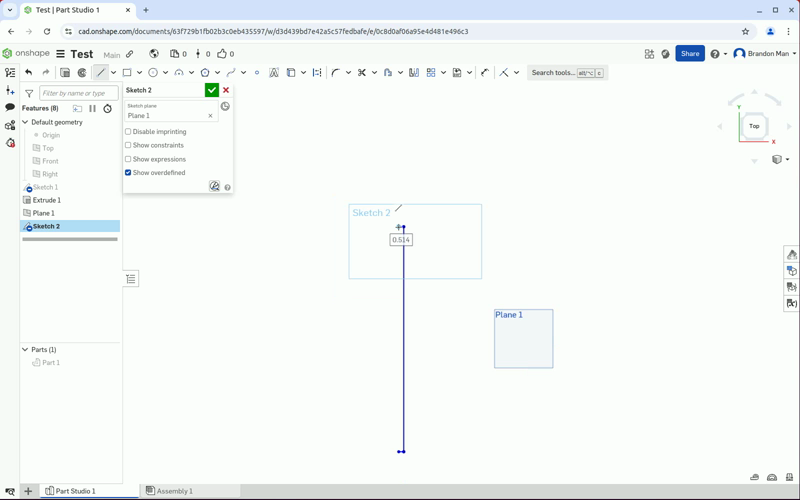
scroll(-6)
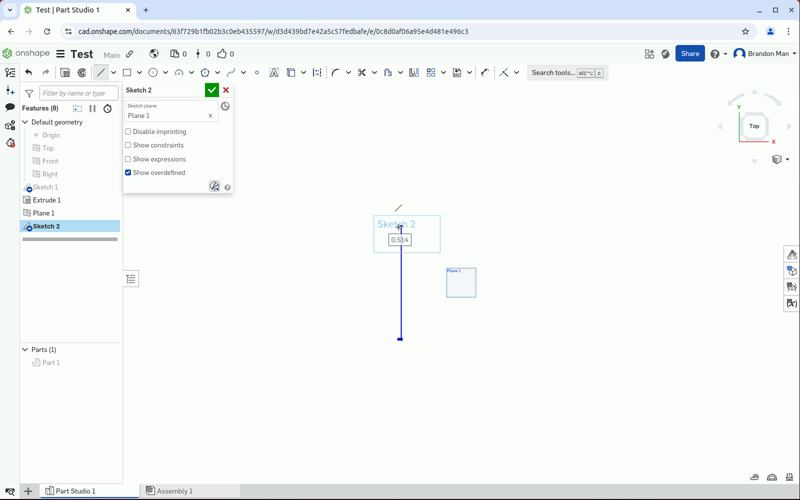
key_up(shift)
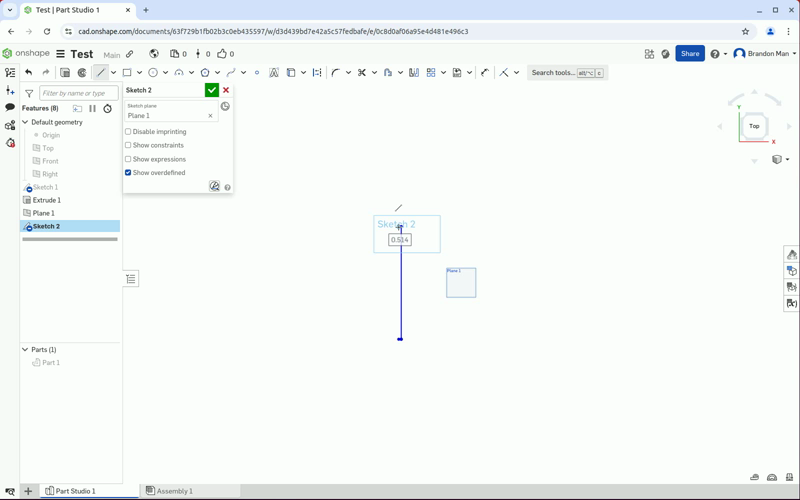
key_down(shift)
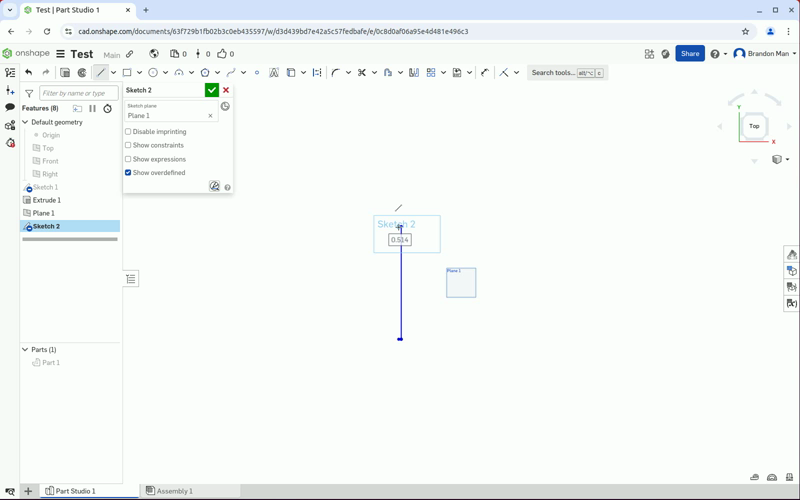
mouse_move(398, 339)
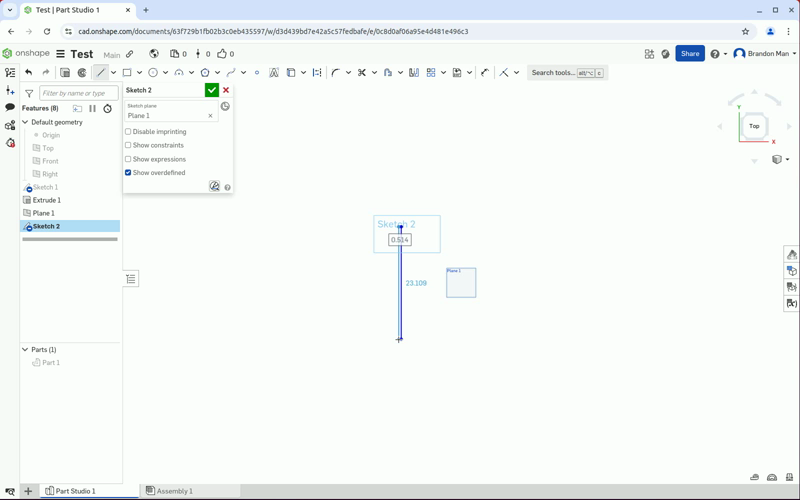
scroll(6)
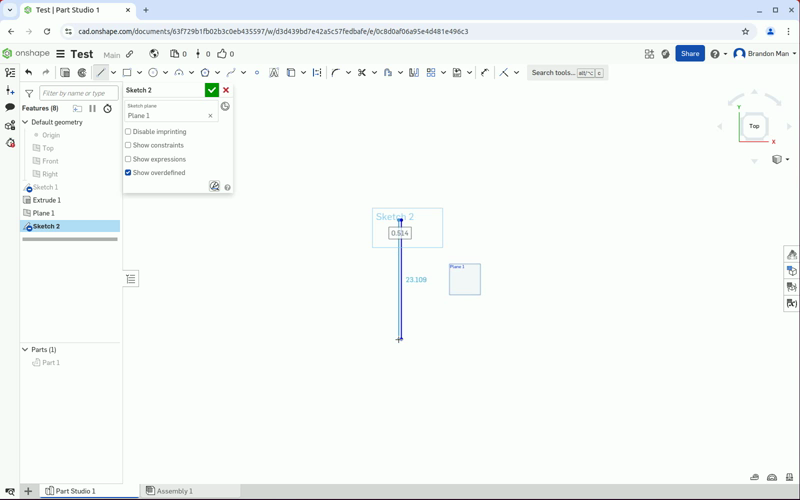
scroll(6)
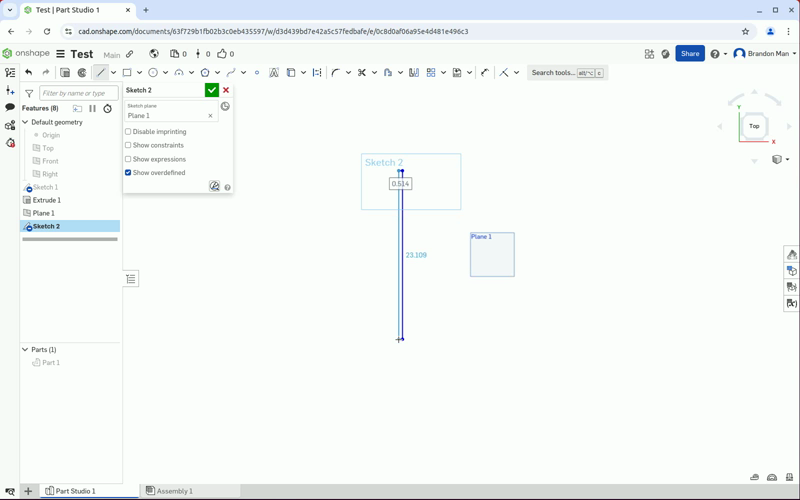
scroll(6)
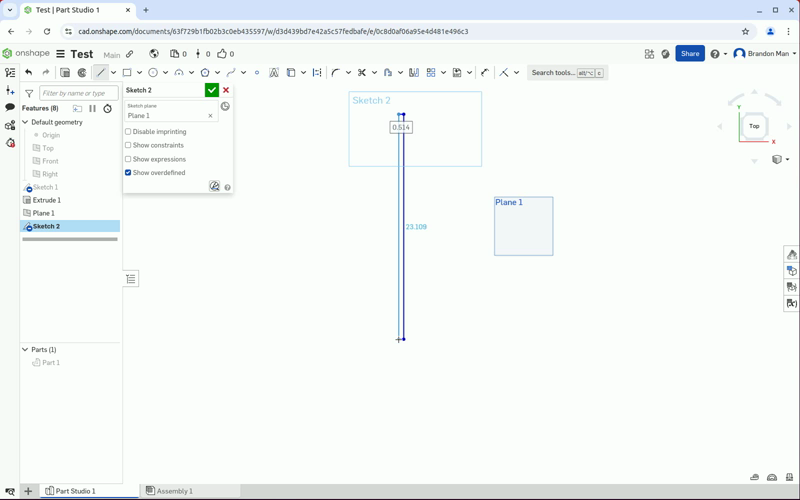
scroll(6)
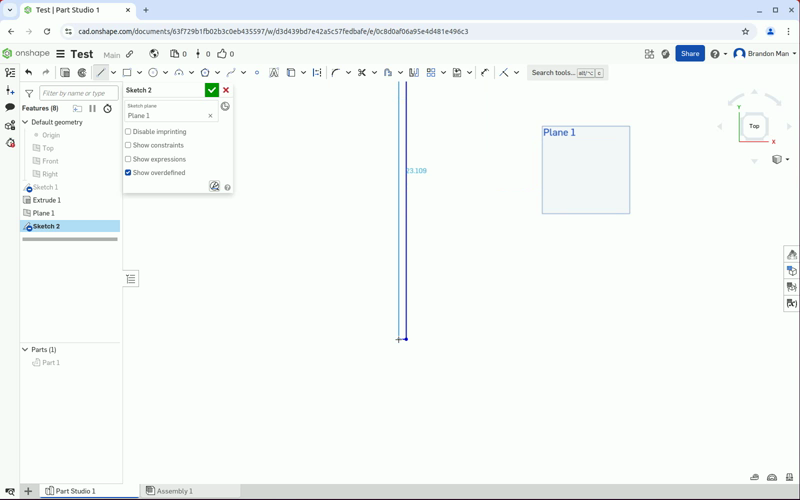
scroll(6)
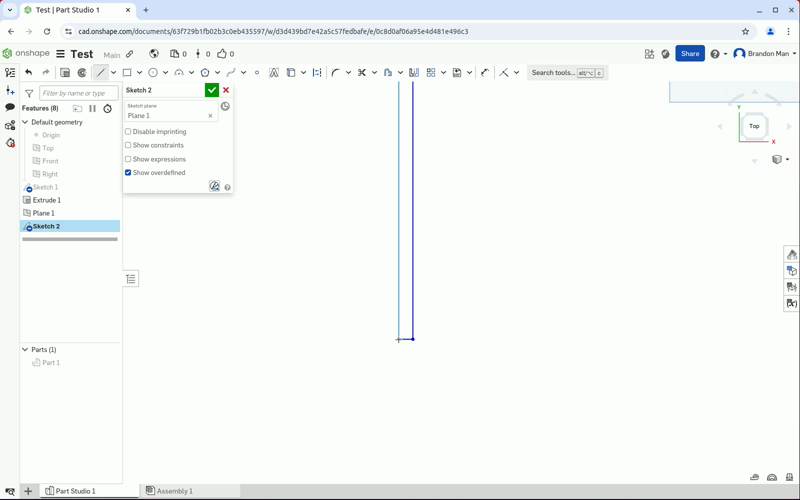
scroll(6)
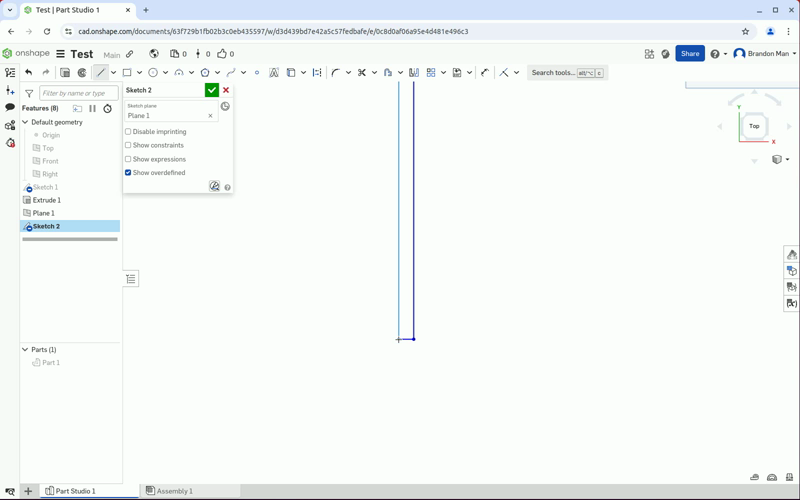
scroll(6)
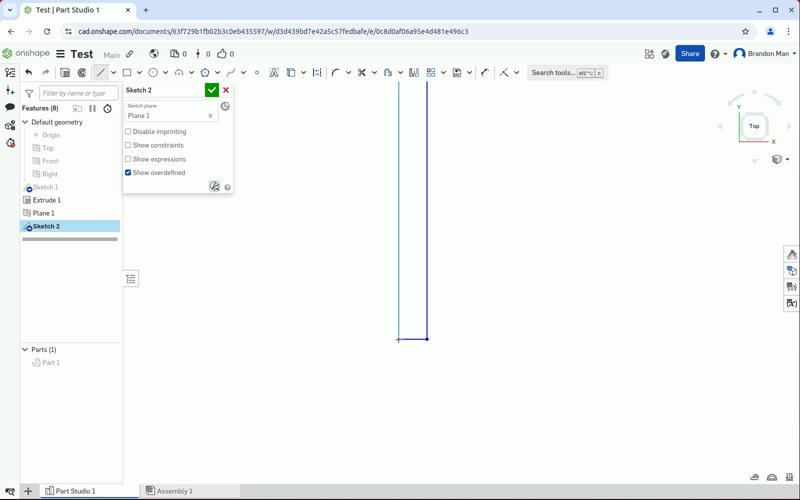
key_up(shift)
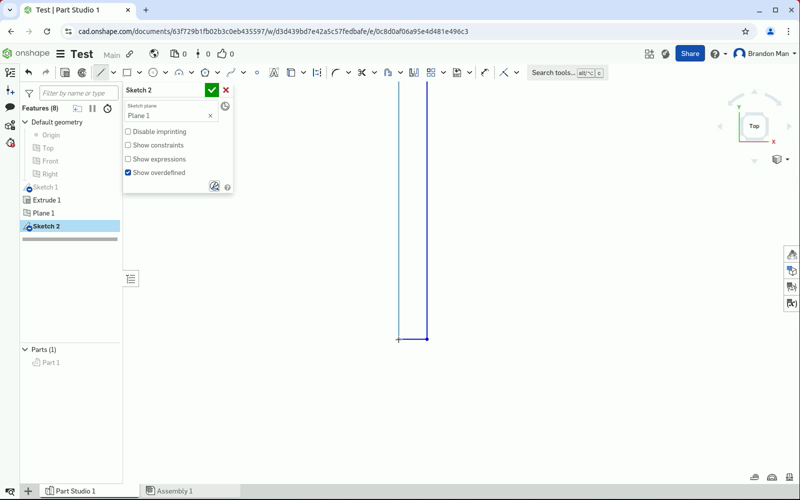
click(398, 339)
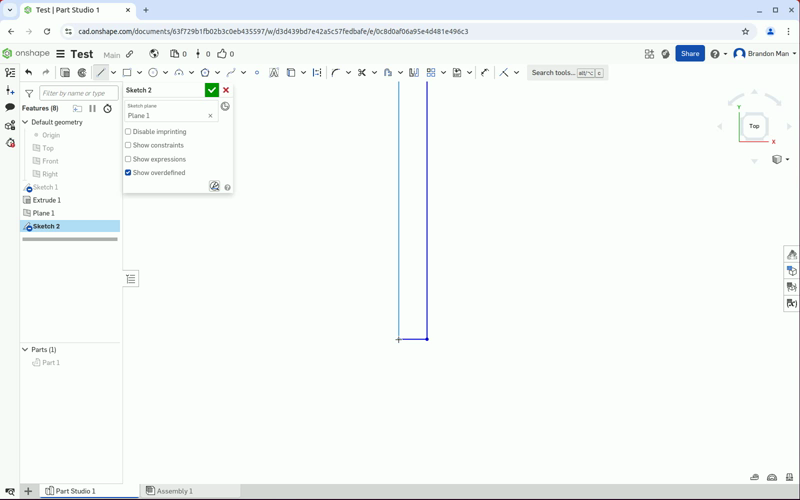
scroll(-6)
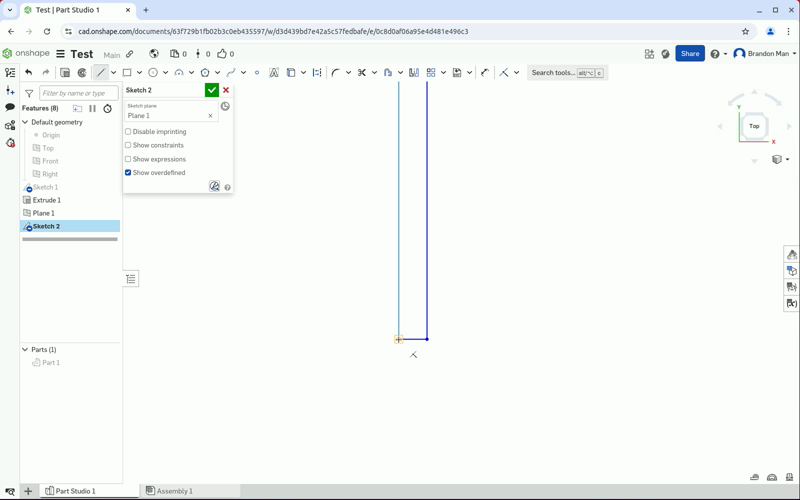
scroll(-6)
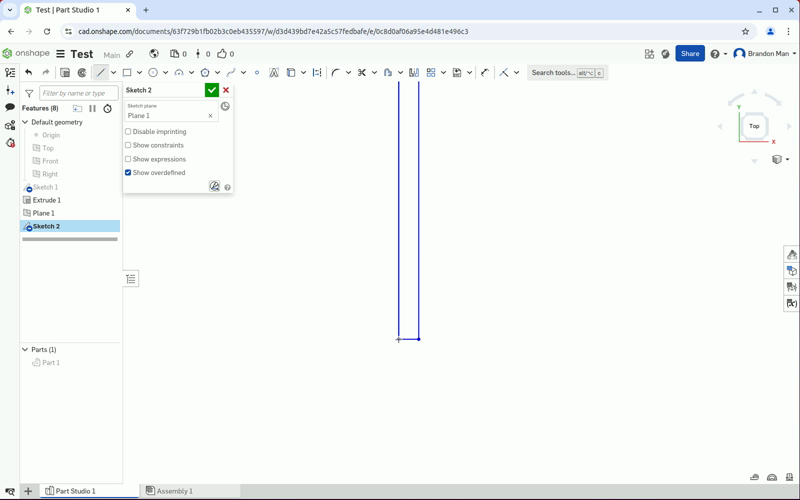
scroll(-6)
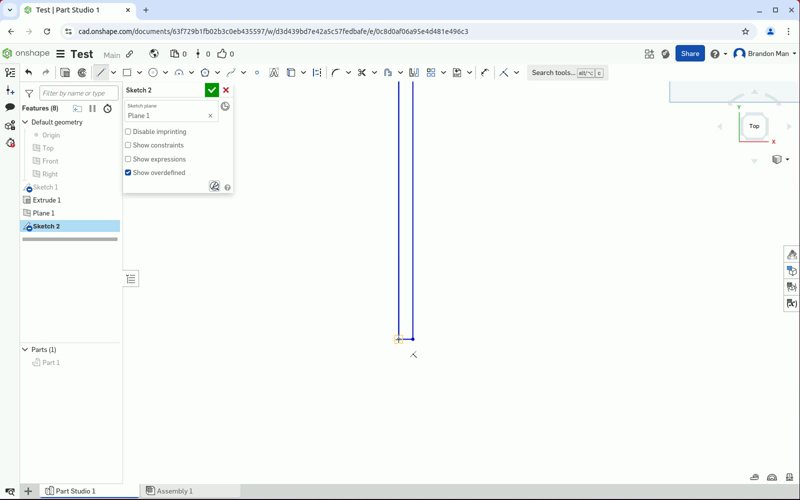
scroll(-6)
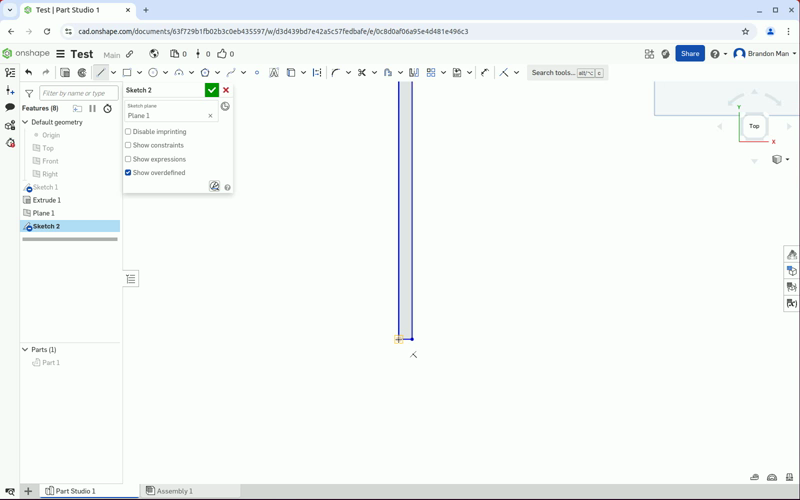
scroll(-6)
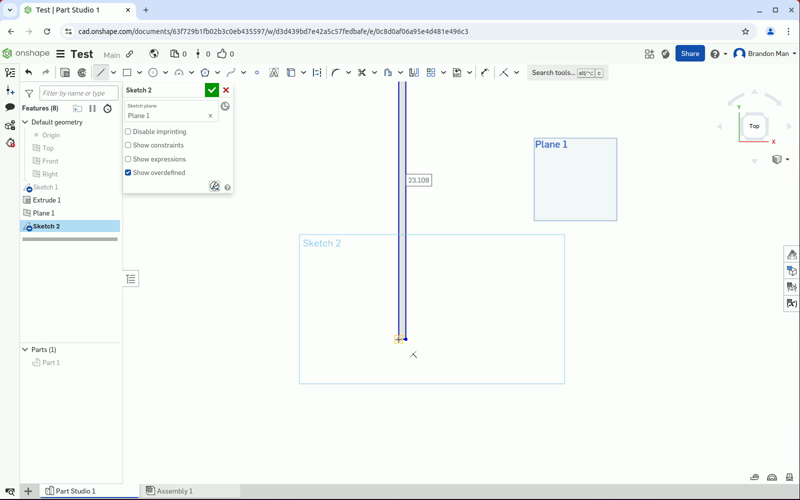
scroll(-6)
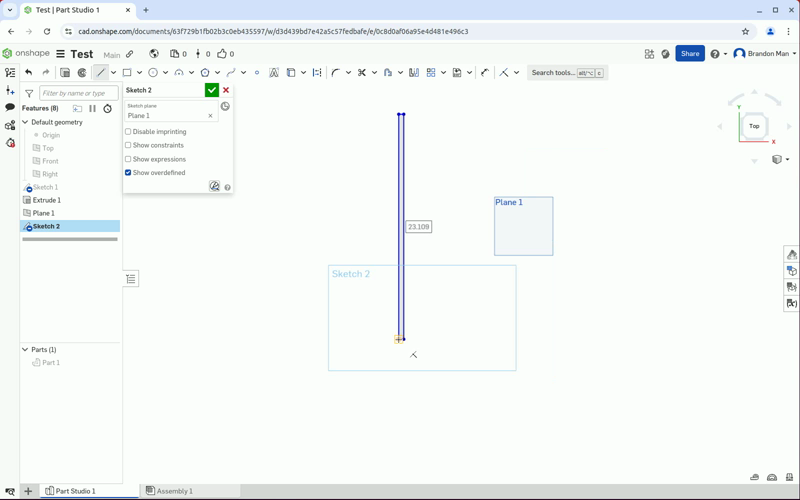
scroll(-6)
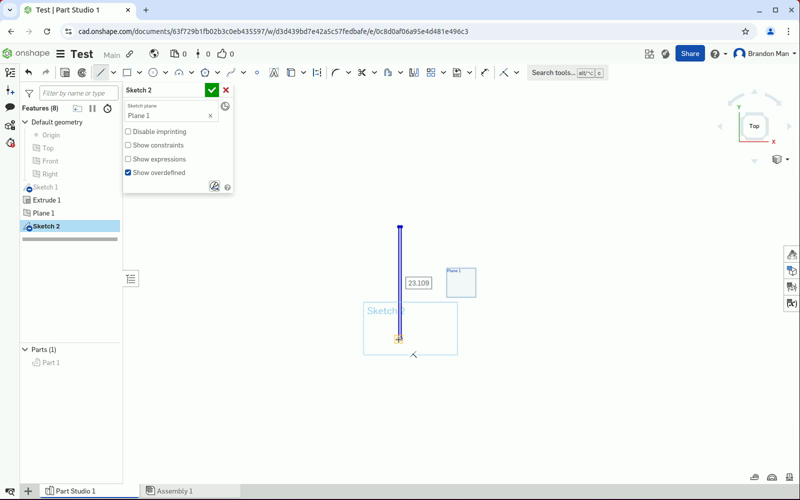
key(esc)
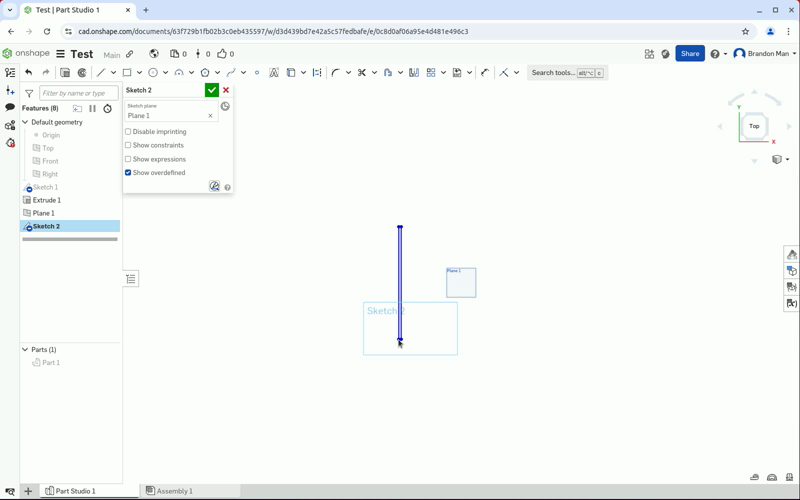
mouse_move(398, 259)
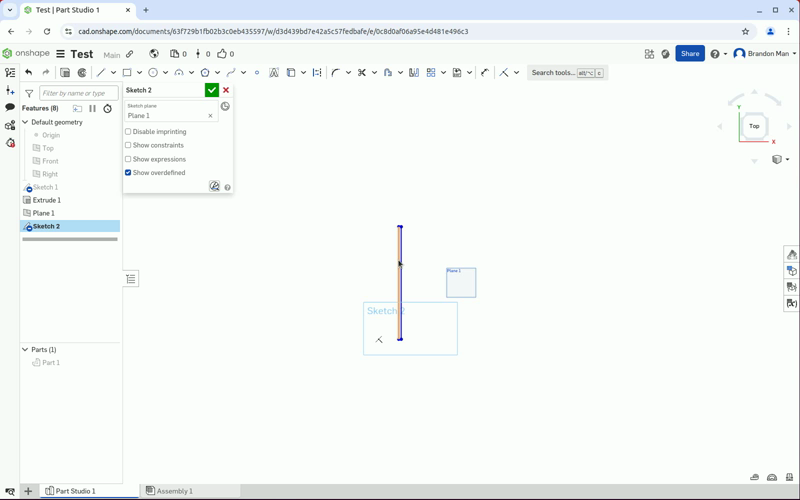
scroll(6)
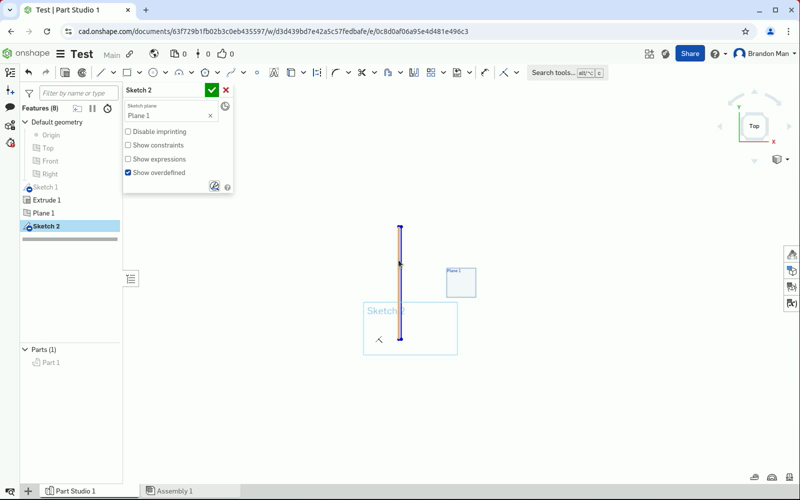
scroll(6)
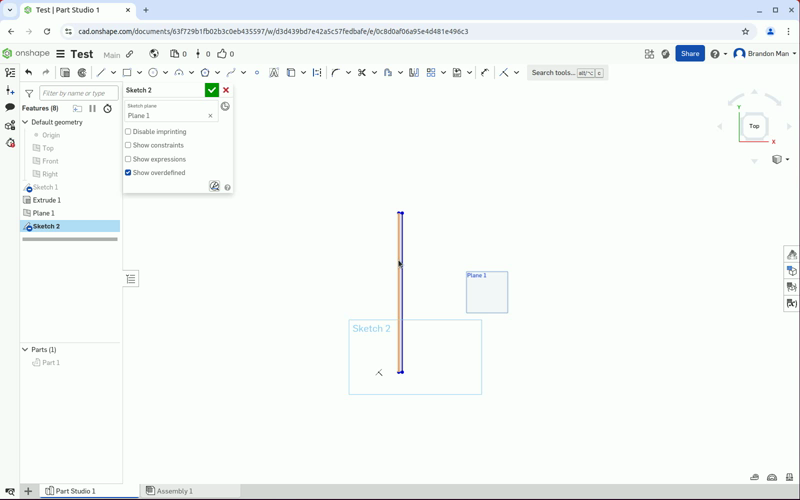
scroll(6)
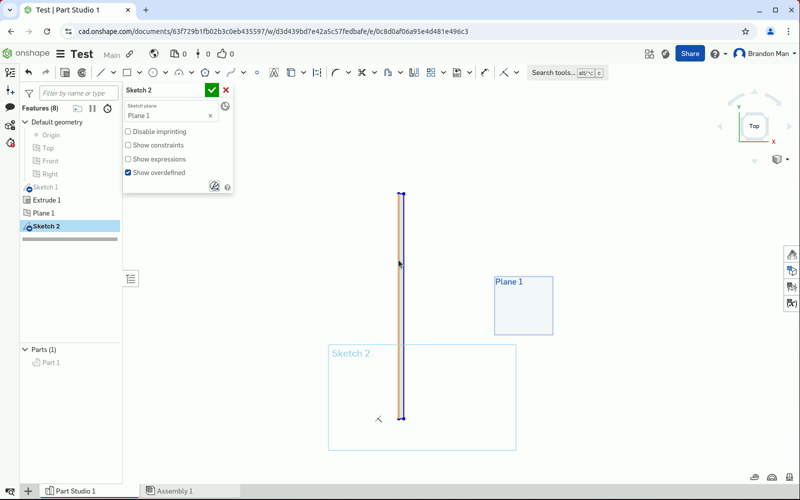
scroll(6)
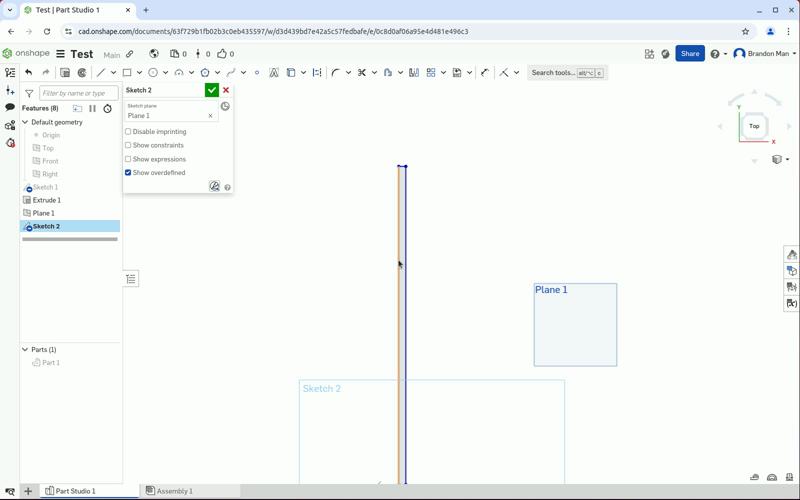
scroll(6)
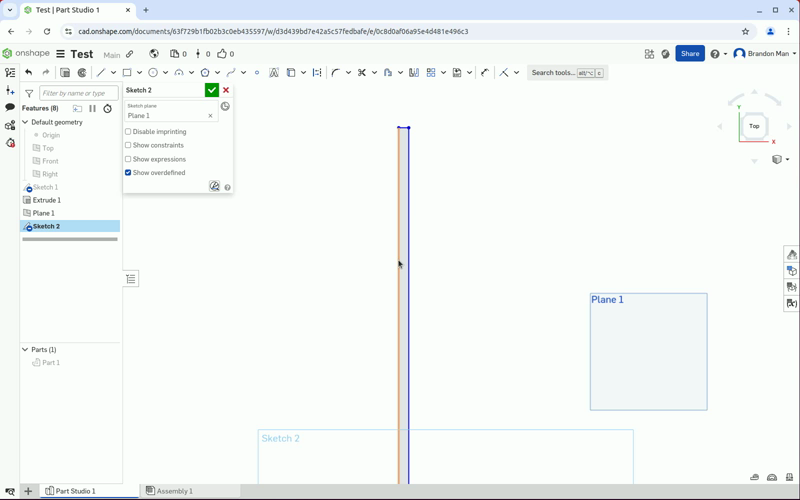
scroll(6)
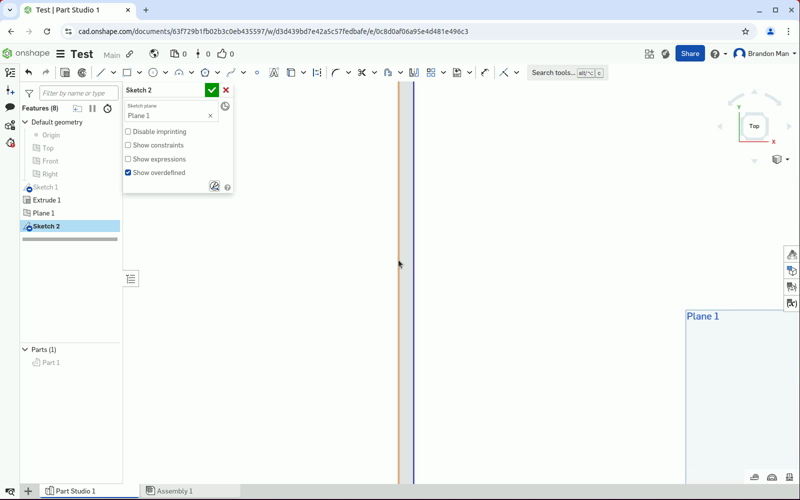
scroll(6)
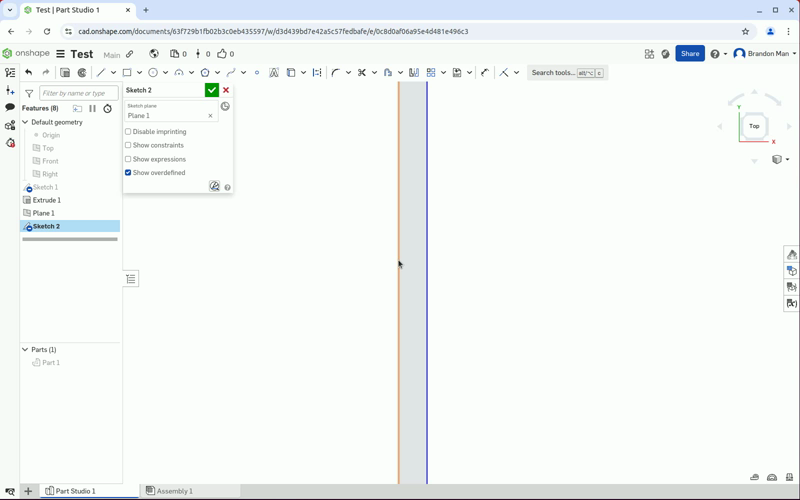
click(398, 259)
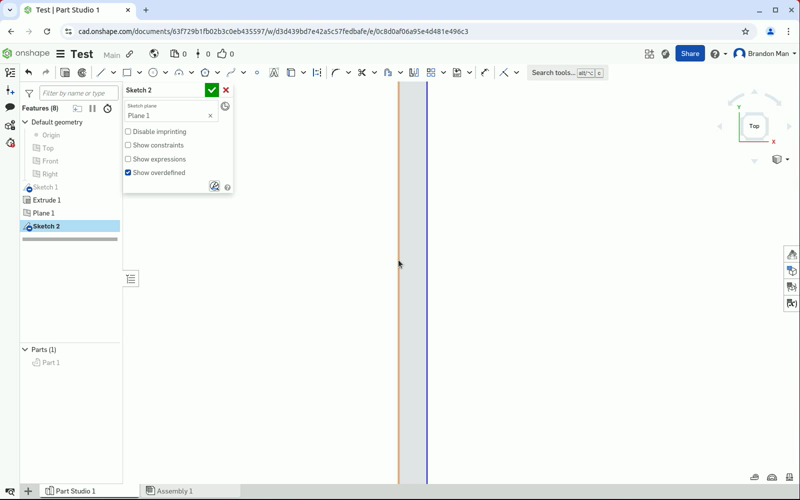
scroll(-6)
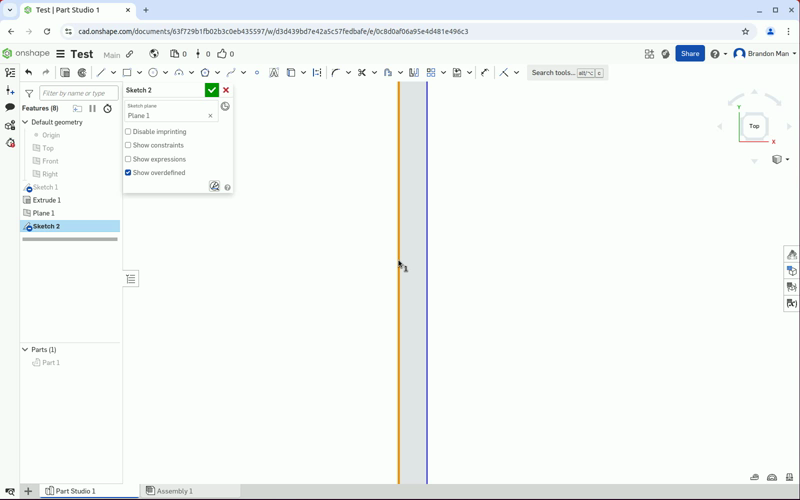
scroll(-6)
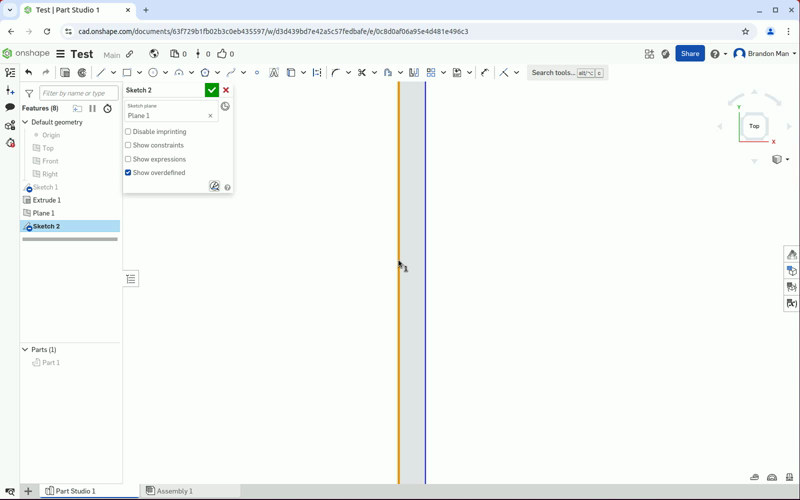
scroll(-6)
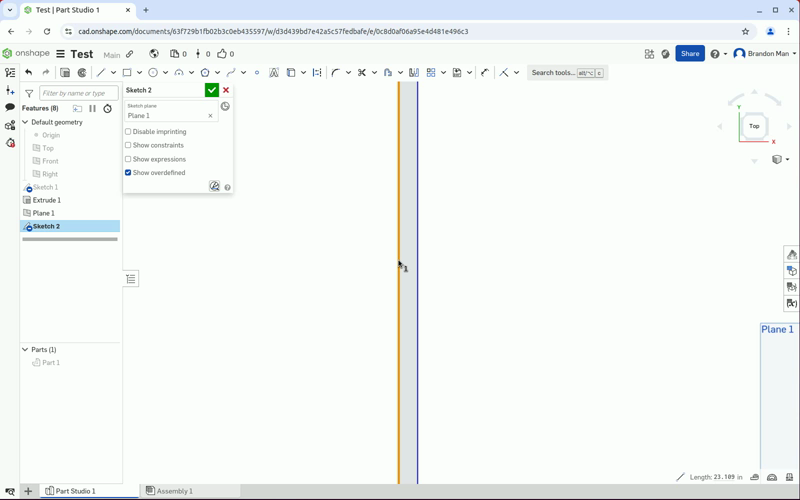
scroll(-6)
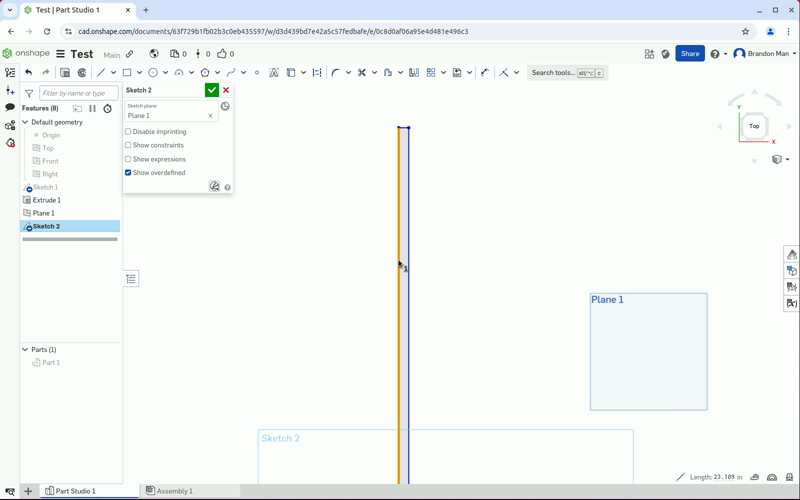
scroll(-6)
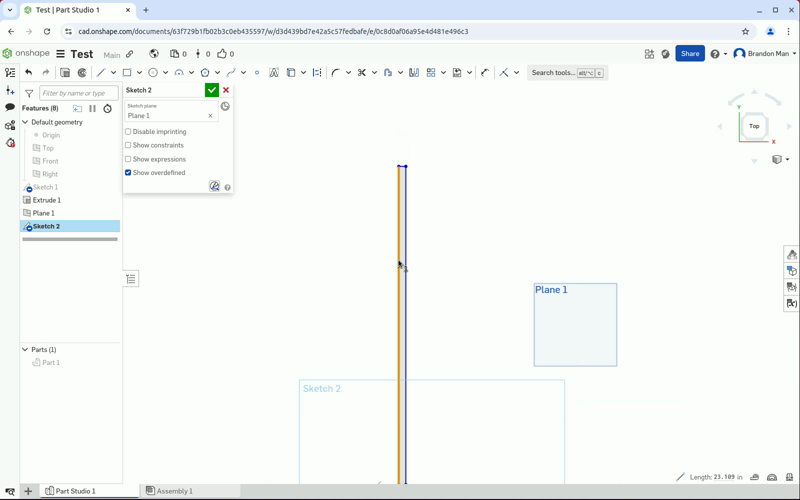
scroll(-6)
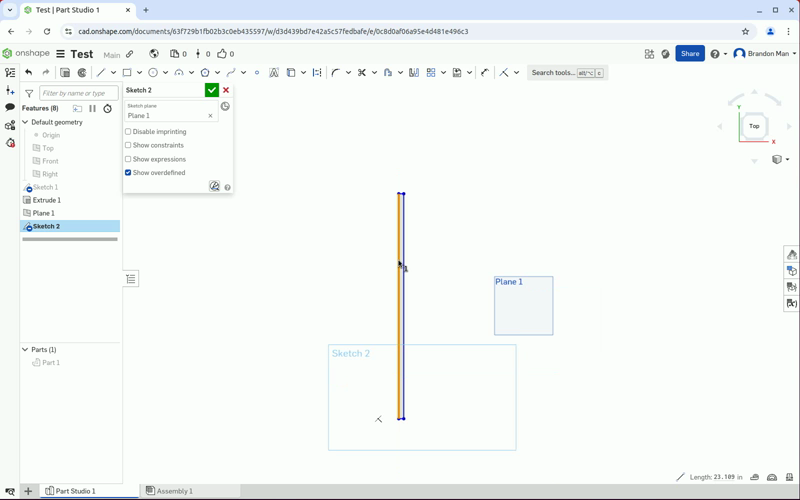
scroll(-6)
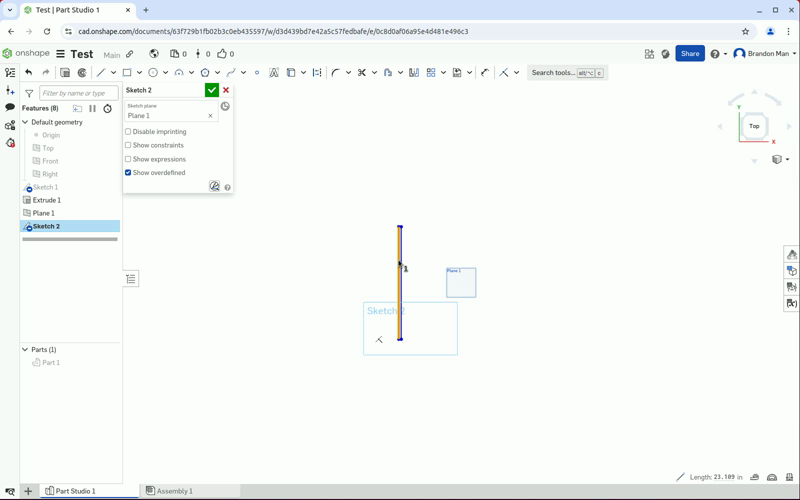
mouse_move(73, 352)
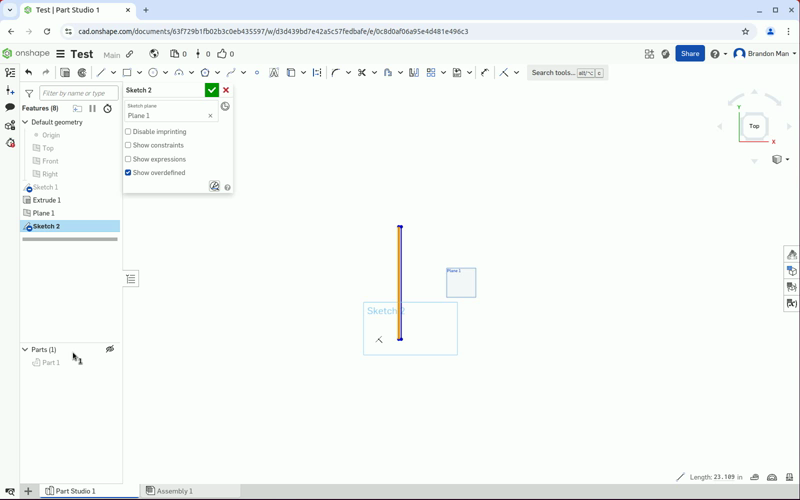
key(shift+y)
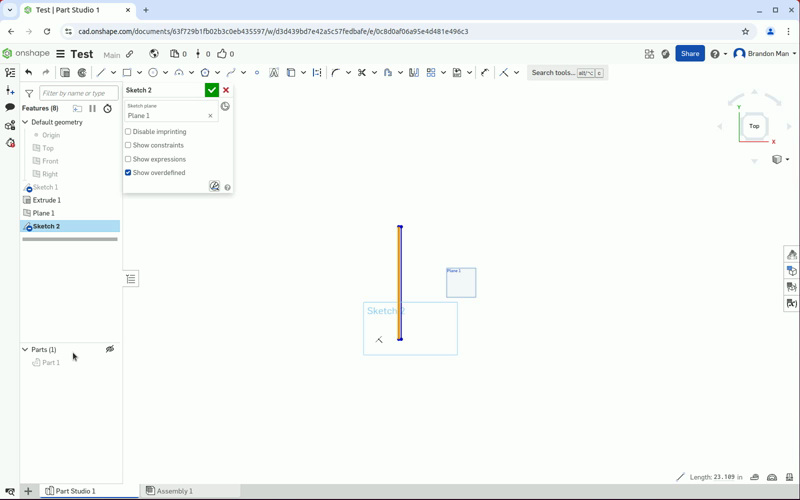
key(shift+e)
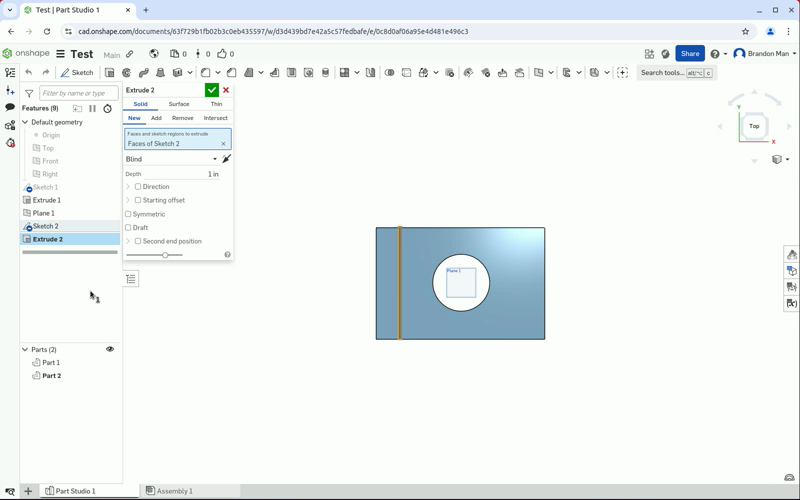
mouse_move(143, 106)
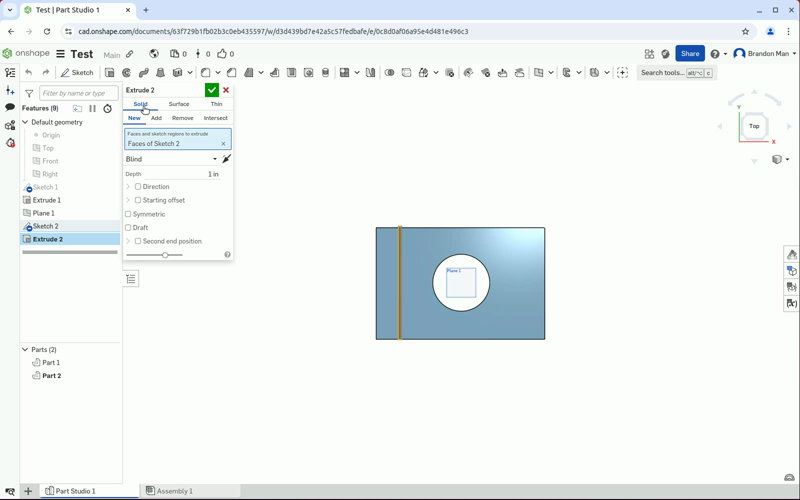
click(143, 106)
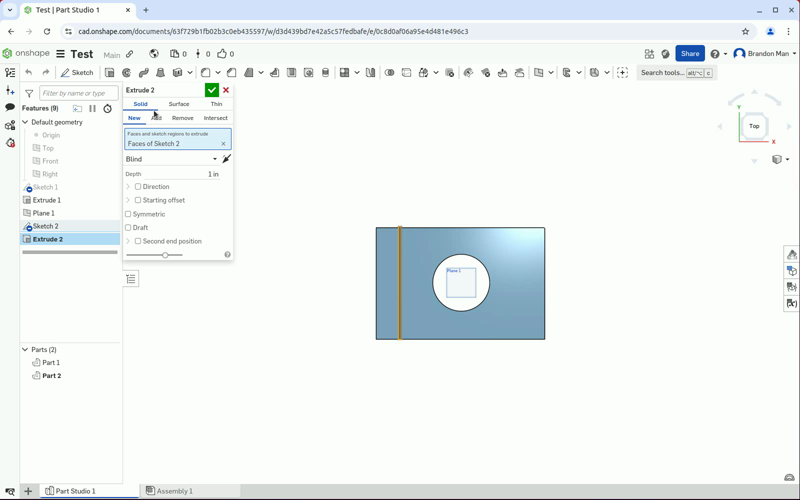
mouse_move(186, 120)
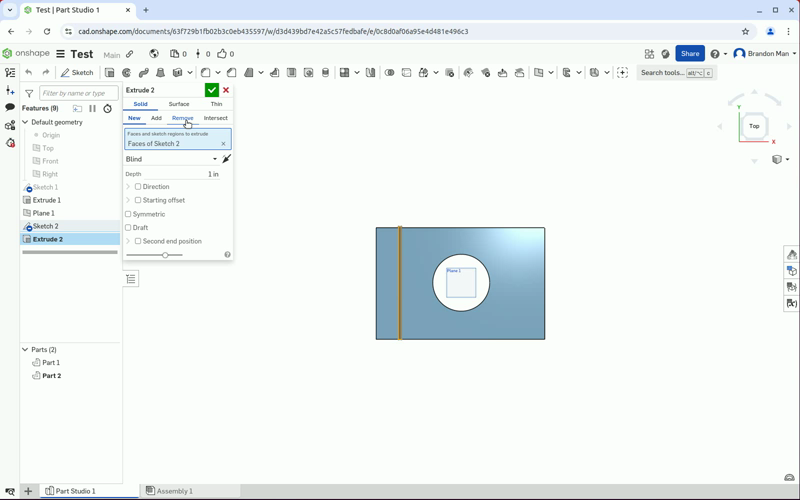
click(186, 120)
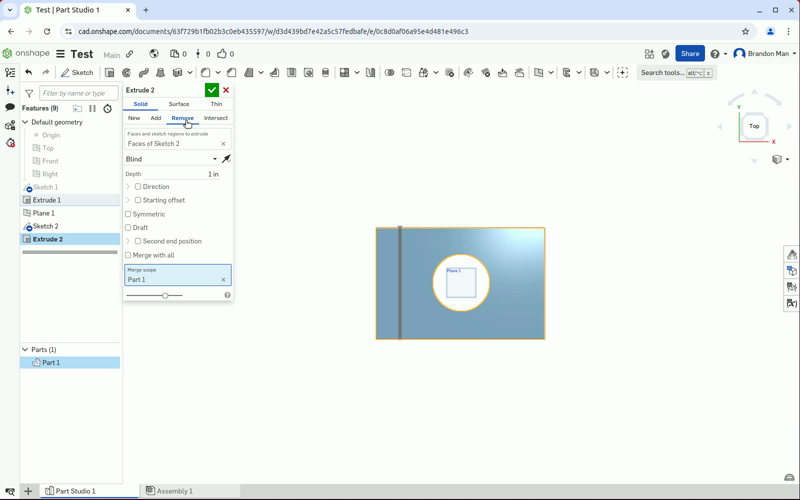
key(tab, 4)
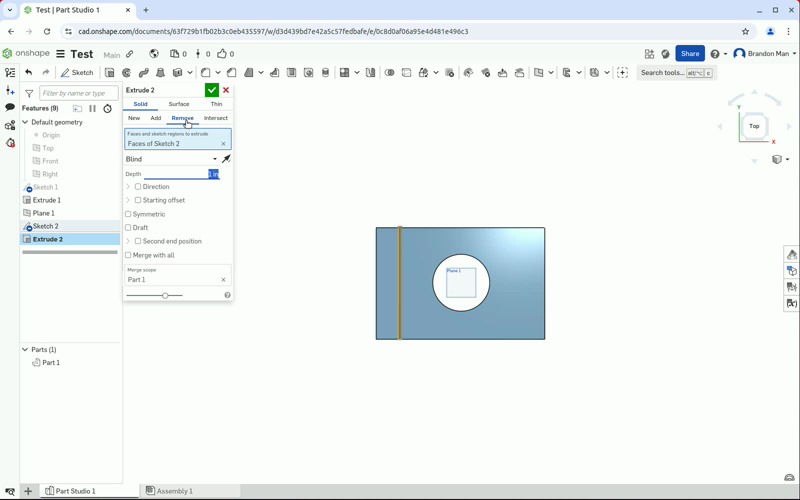
text(2.407)
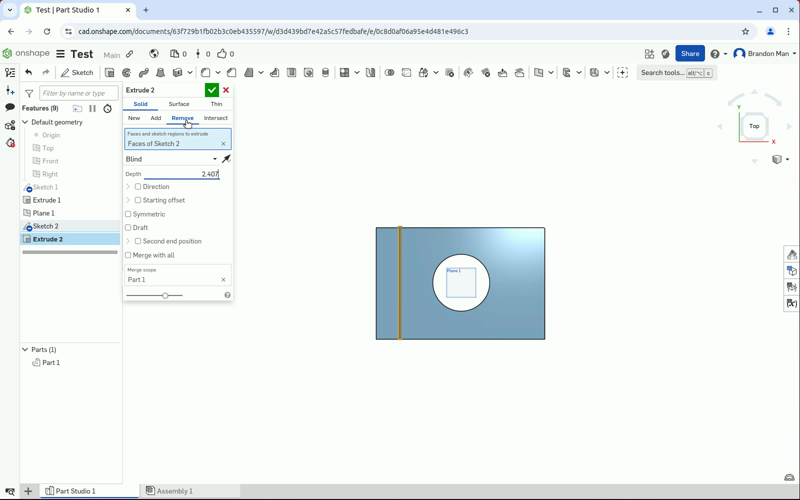
key(tab, 6)
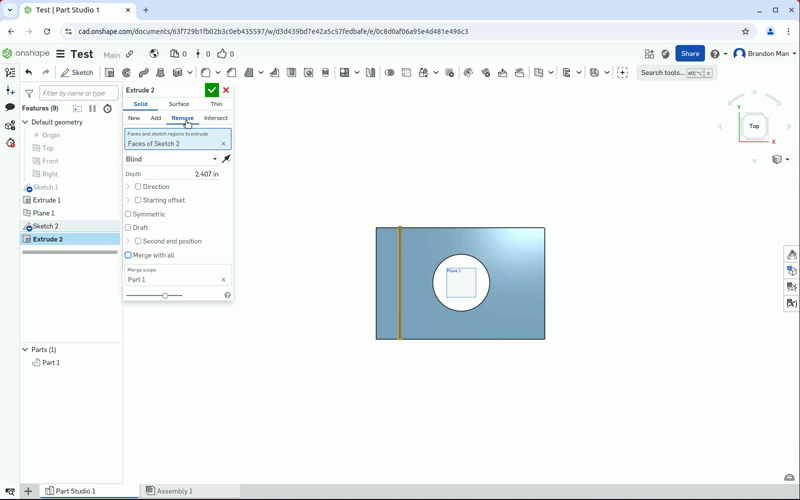
key(space)
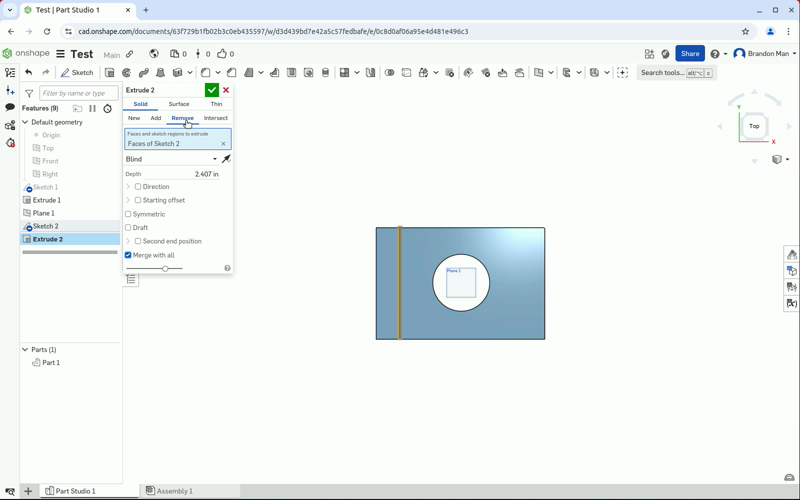
key(enter)
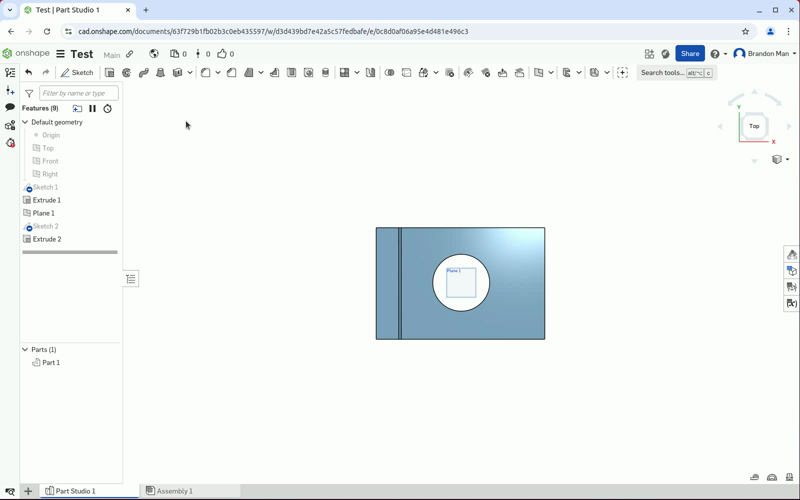
key(shift+h)
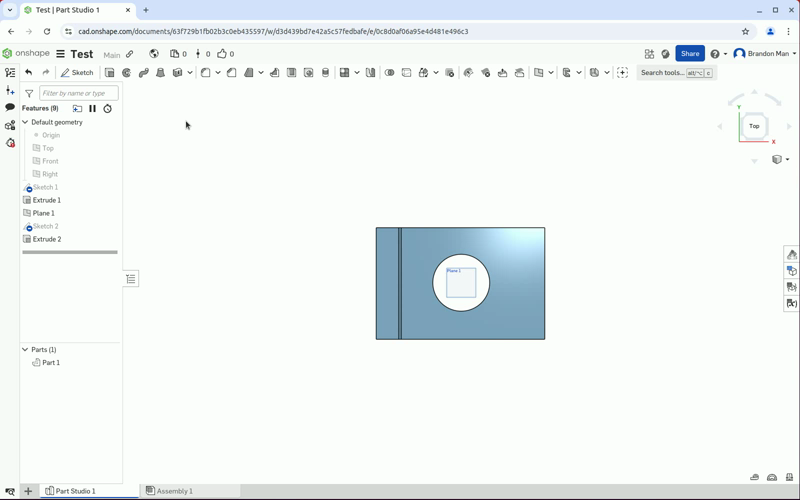
key(shift+h)
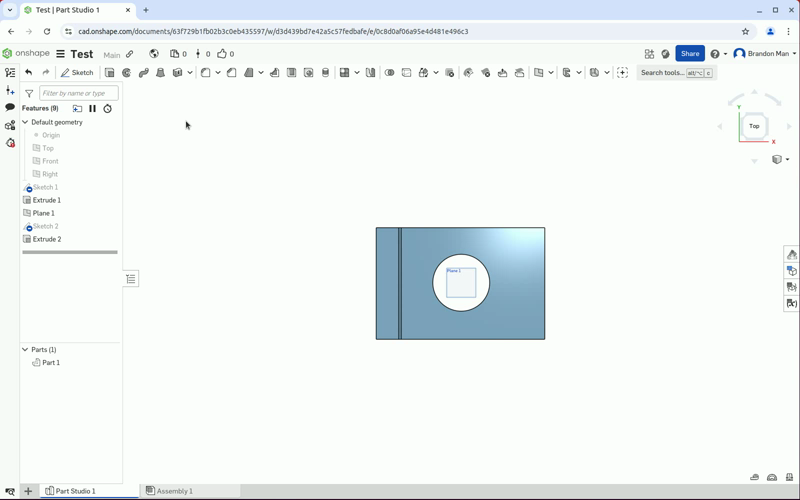
mouse_move(73, 189)
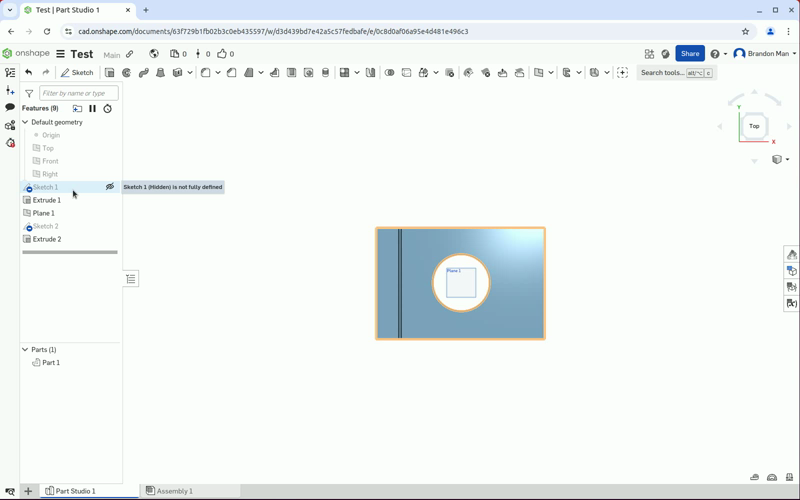
click(73, 189)
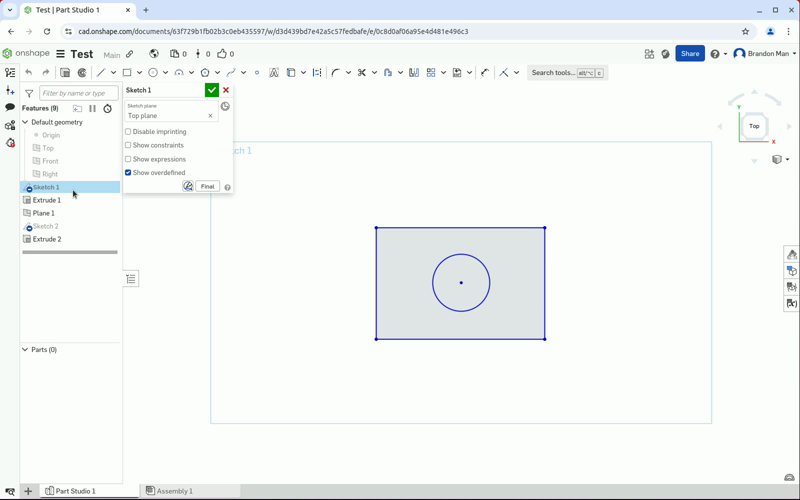
mouse_move(229, 92)
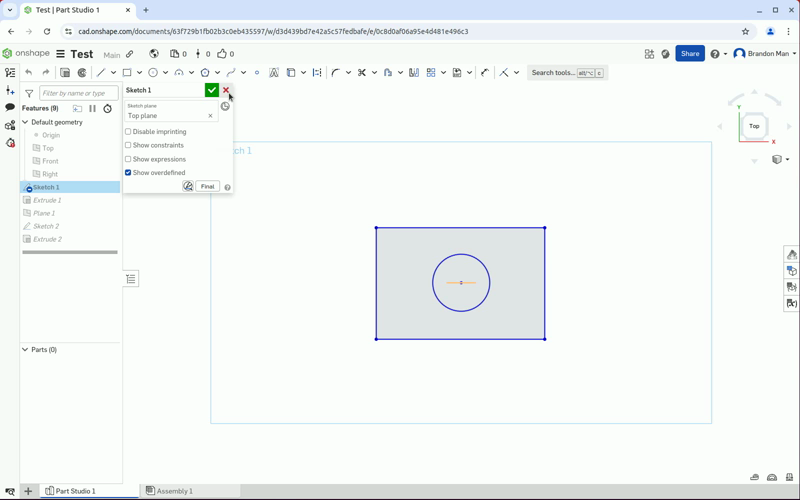
click(229, 92)
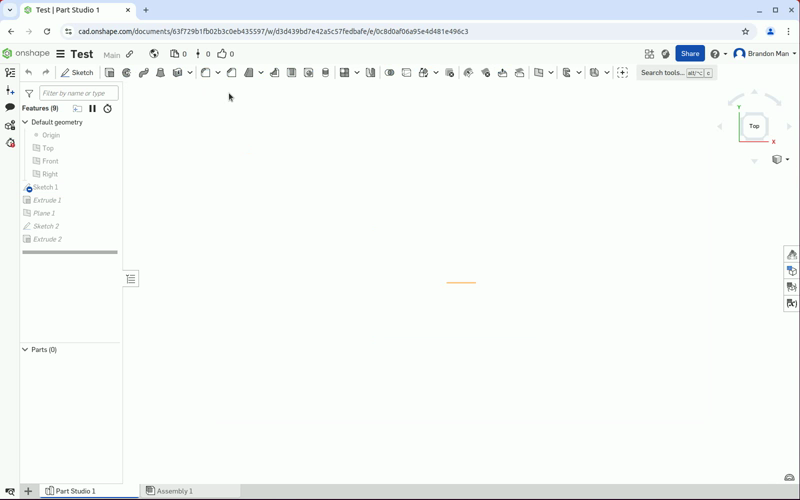
key(shift+s)
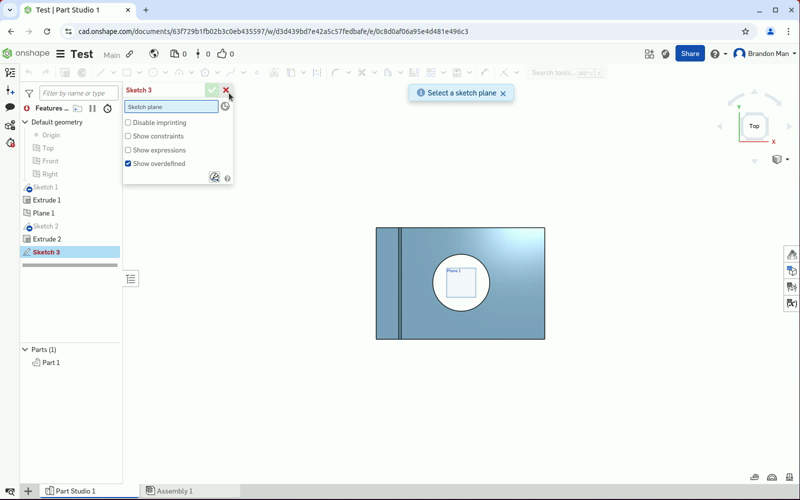
mouse_move(73, 215)
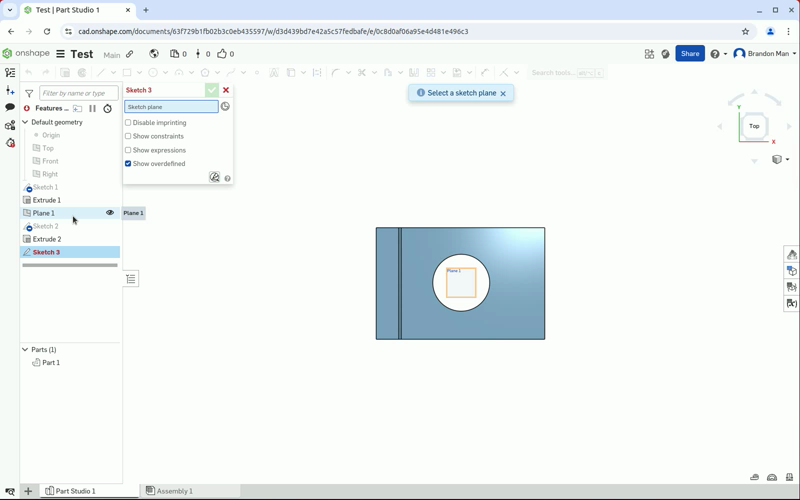
click(73, 215)
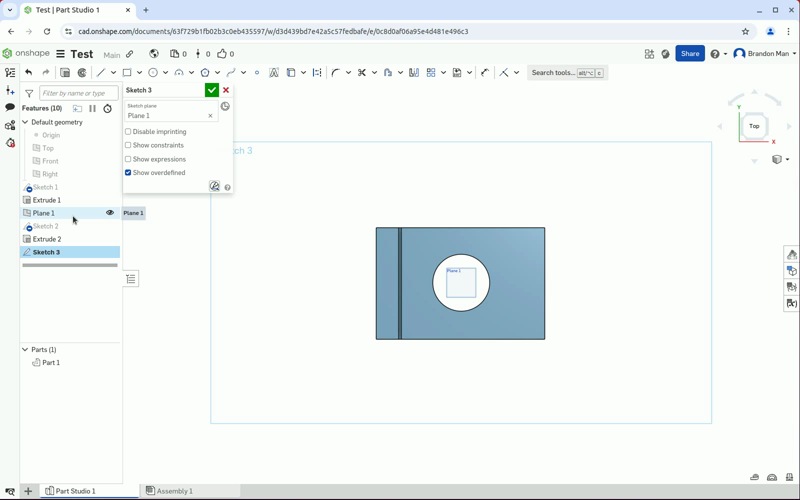
mouse_move(73, 352)
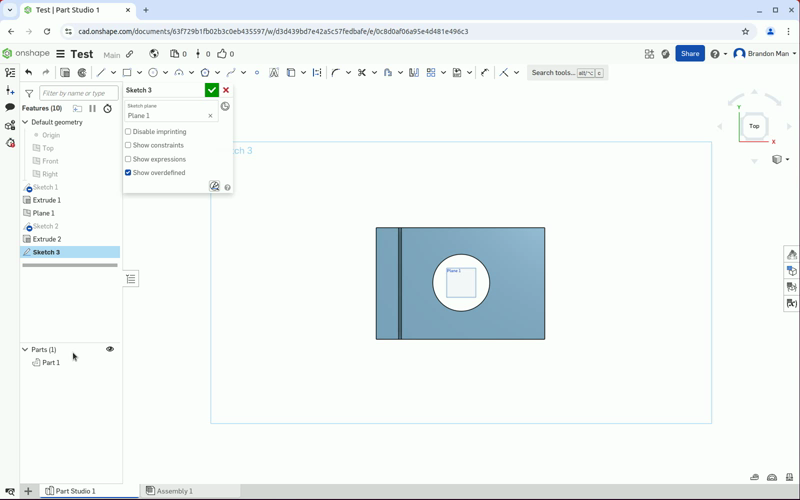
key(y)
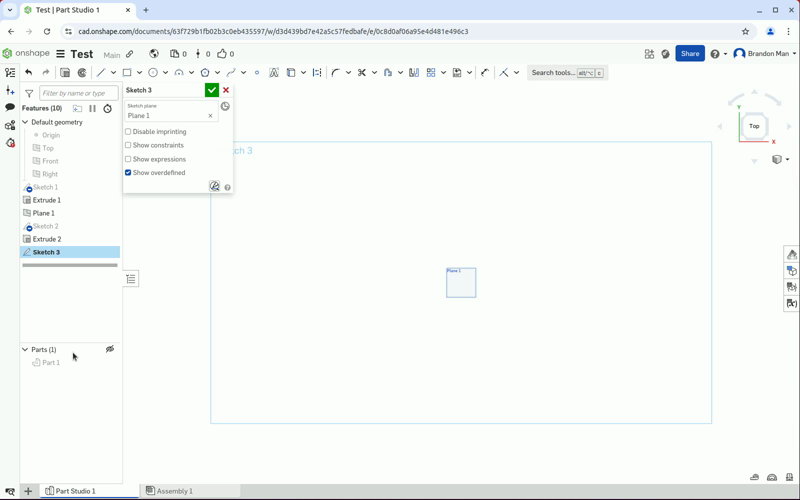
key(a)
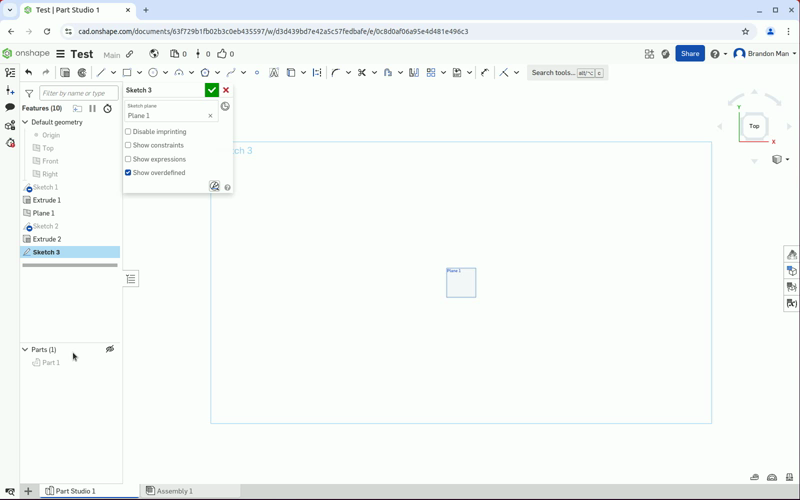
key_down(shift)
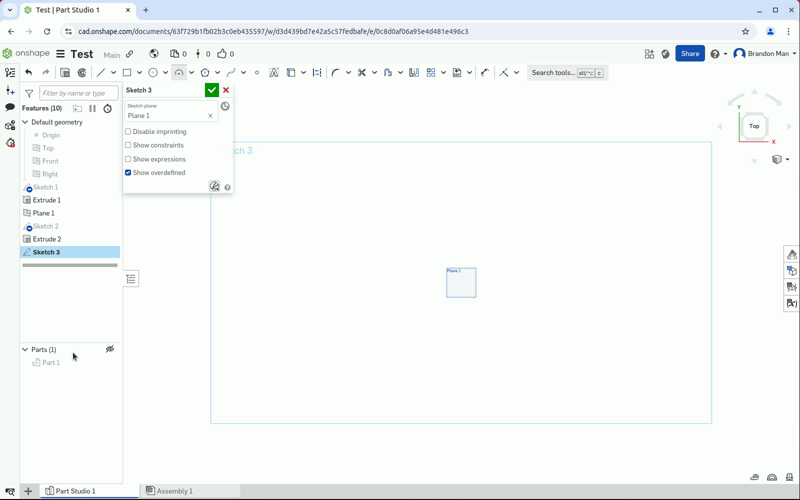
mouse_move(446, 258)
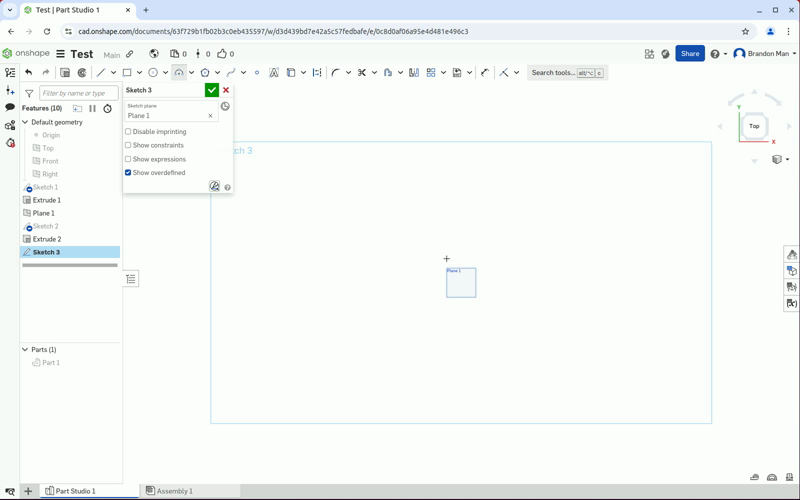
click(446, 258)
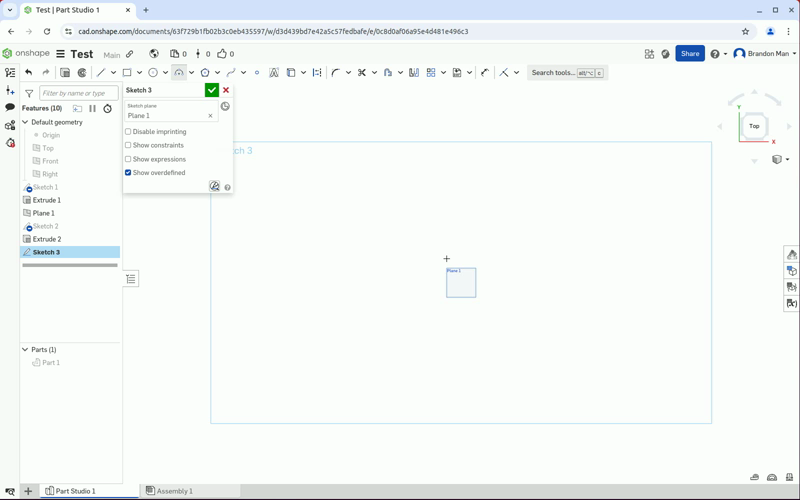
key_up(shift)
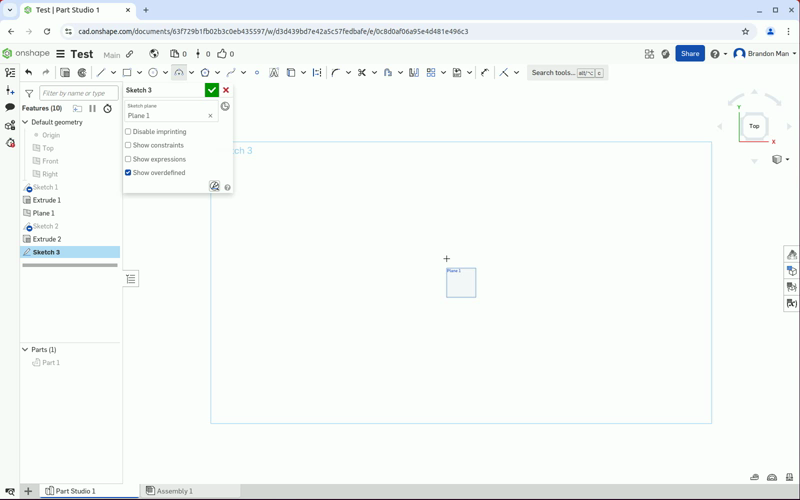
key_down(shift)
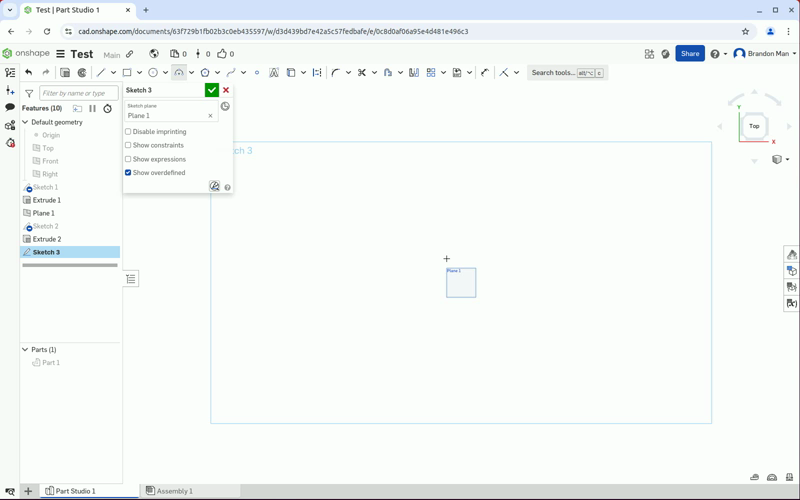
mouse_move(475, 258)
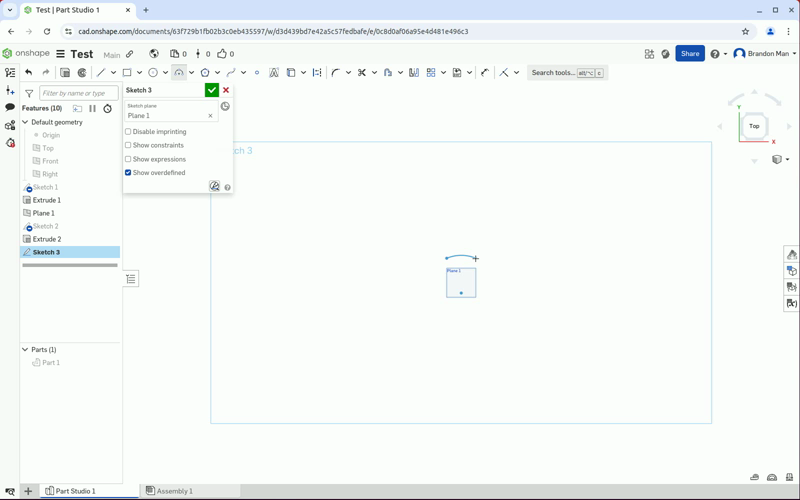
click(475, 258)
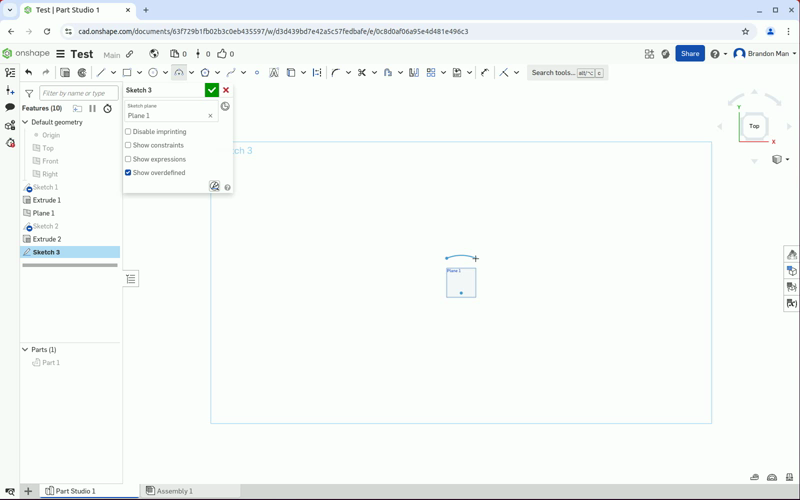
mouse_move(461, 254)
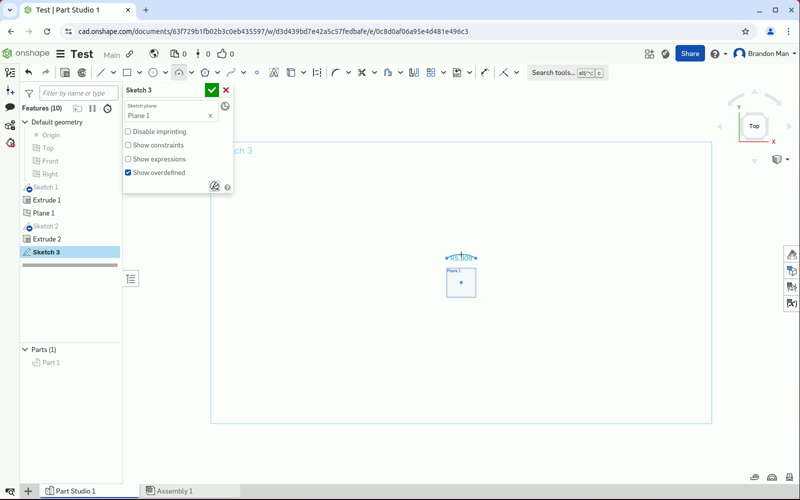
click(461, 254)
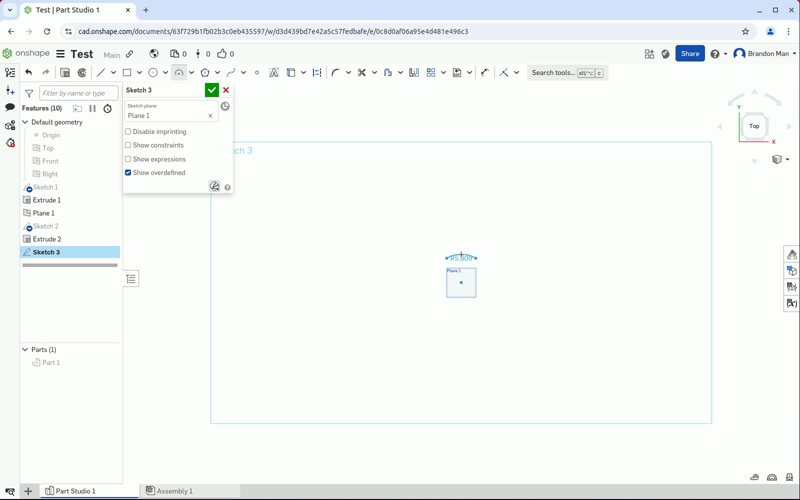
key_up(shift)
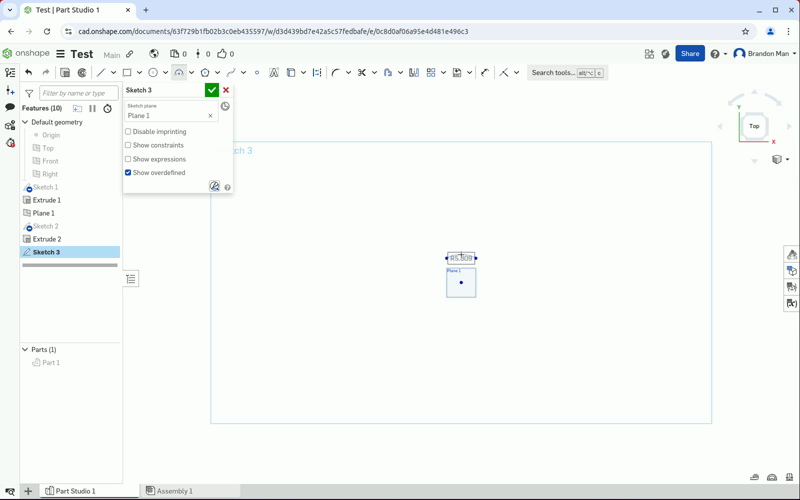
key(esc)
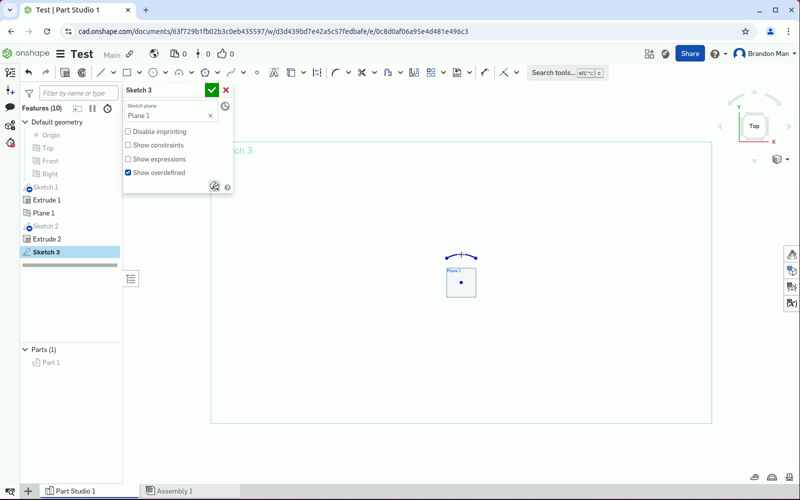
key(l)
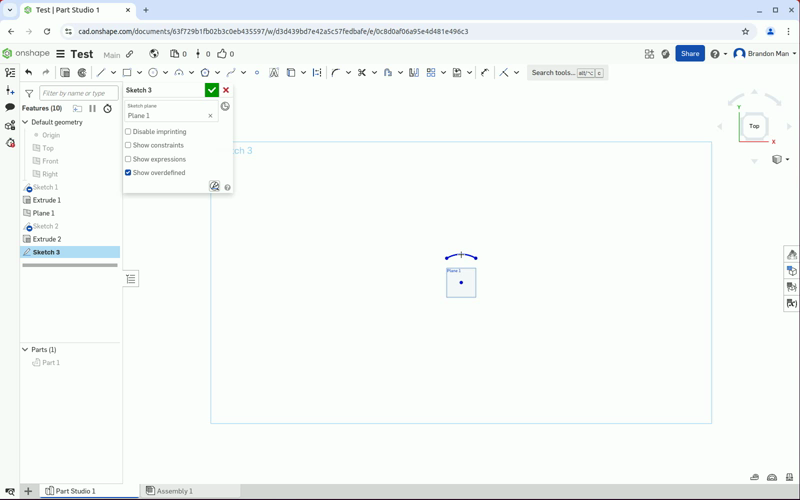
mouse_move(475, 258)
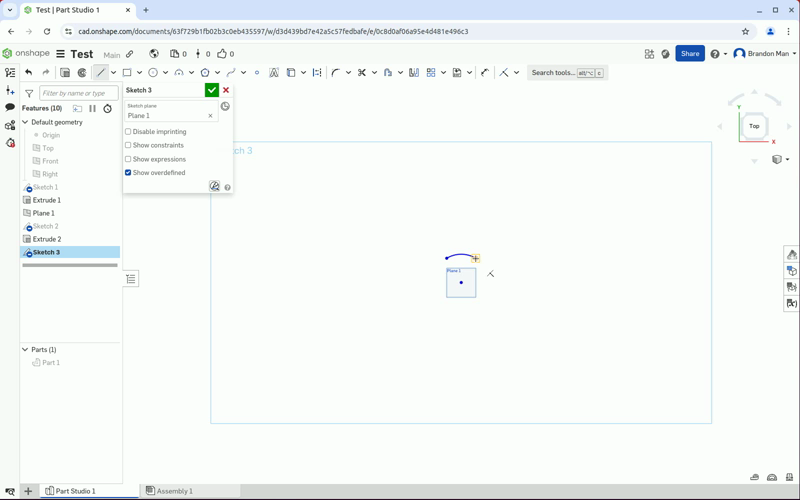
click(475, 258)
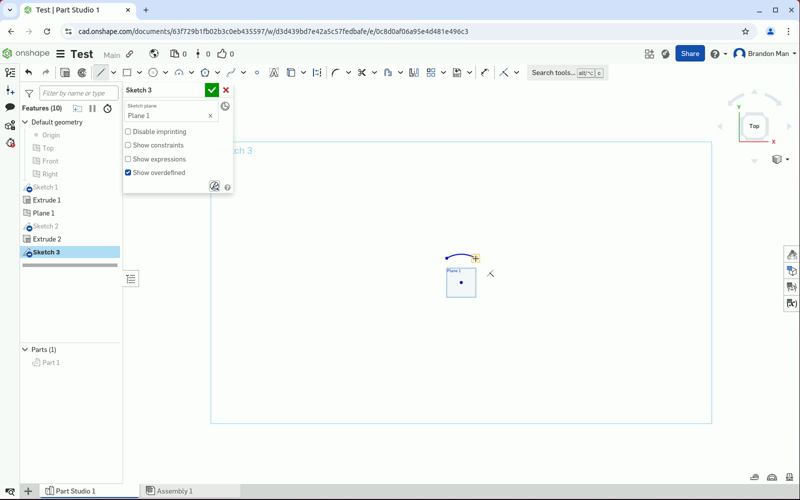
key_down(shift)
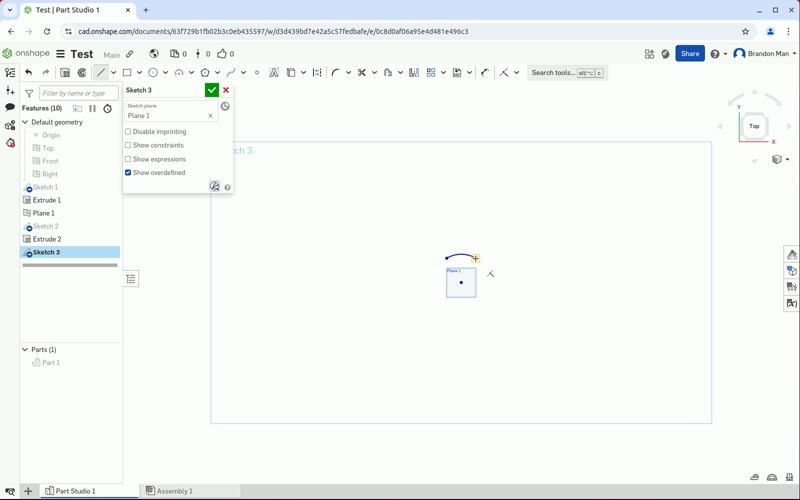
mouse_move(505, 258)
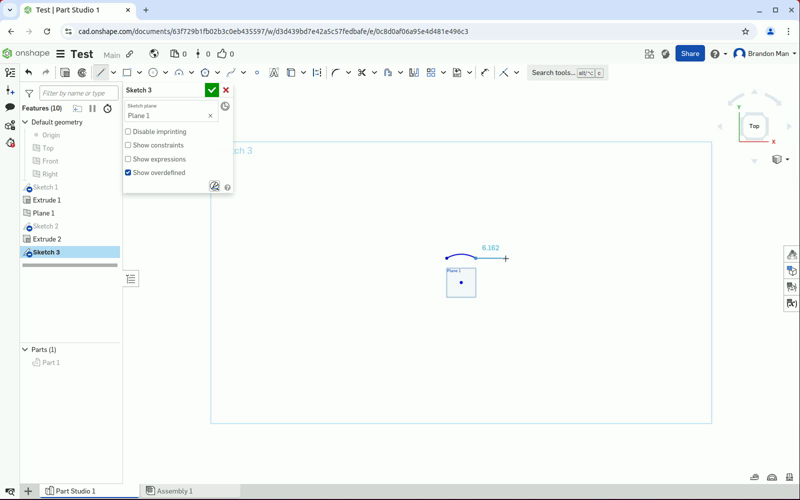
mouse_move(475, 225)
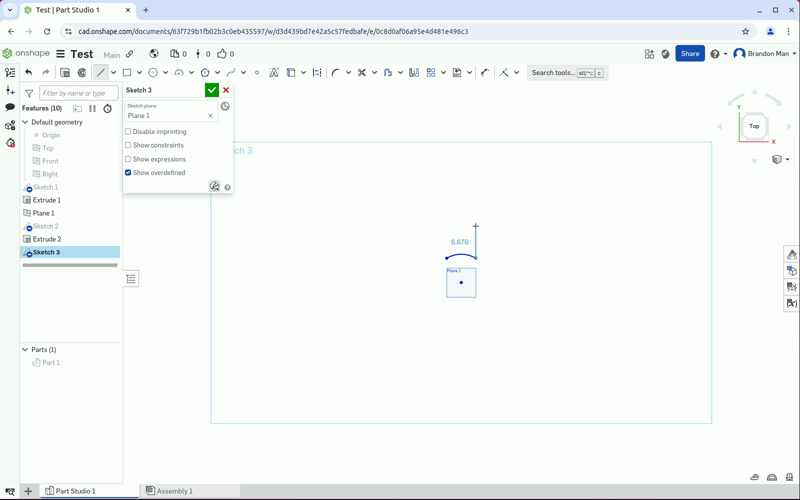
click(475, 225)
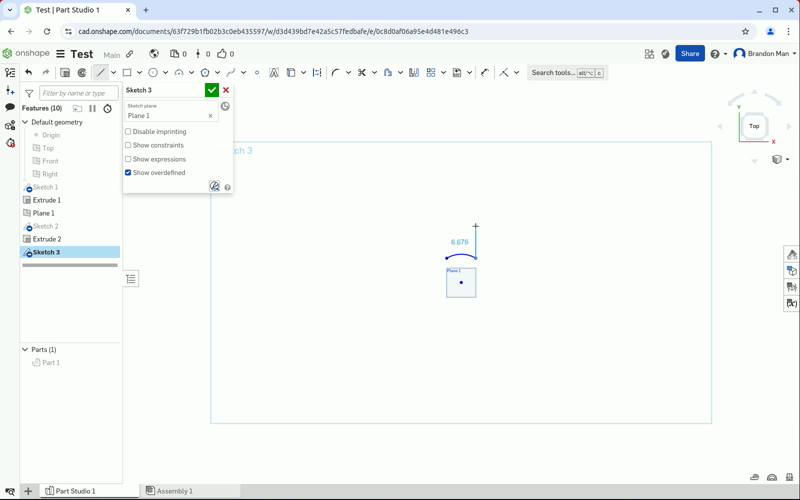
key_up(shift)
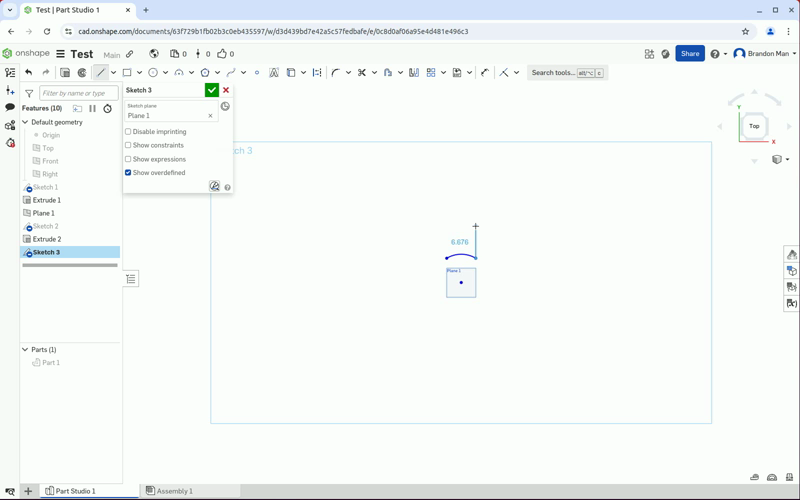
key_down(shift)
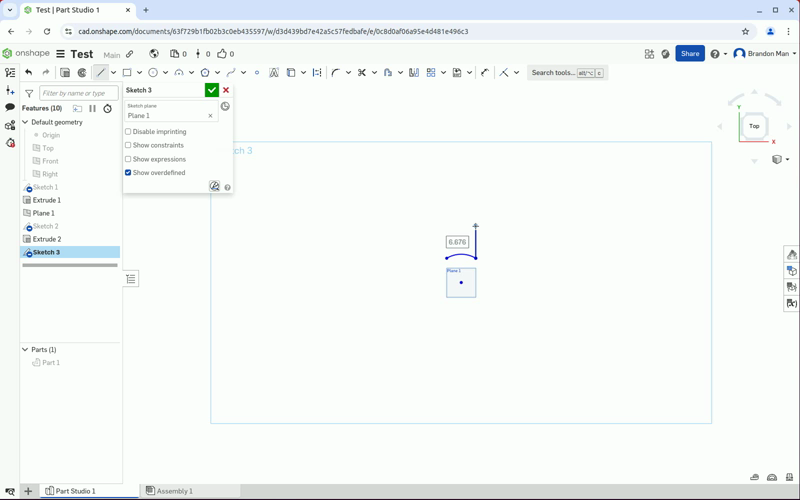
mouse_move(505, 225)
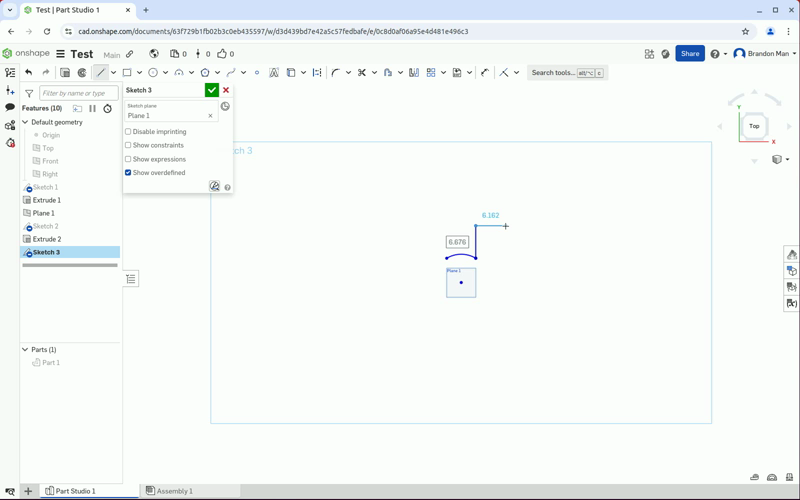
mouse_move(446, 225)
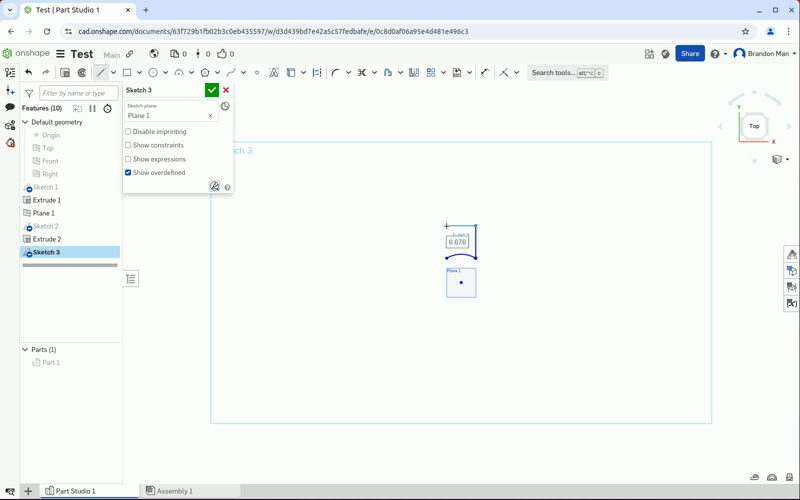
click(446, 225)
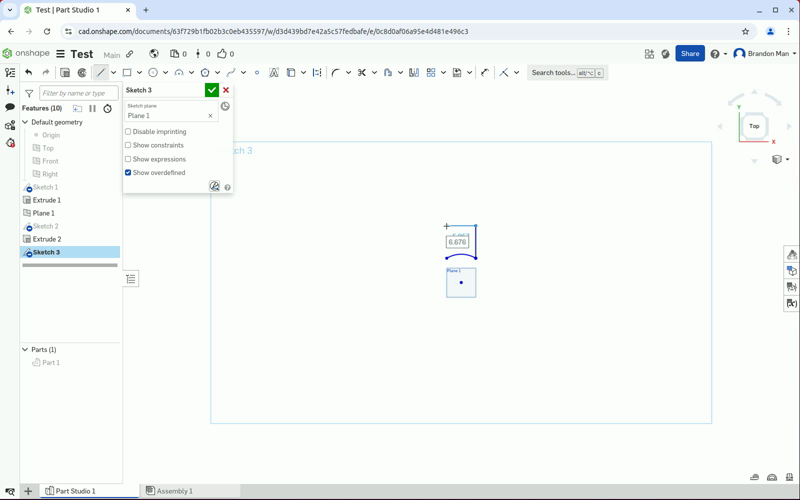
key_up(shift)
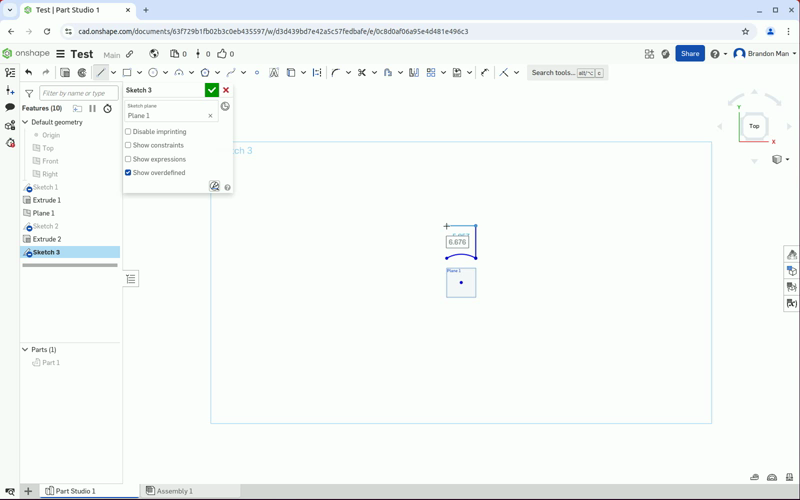
mouse_move(476, 225)
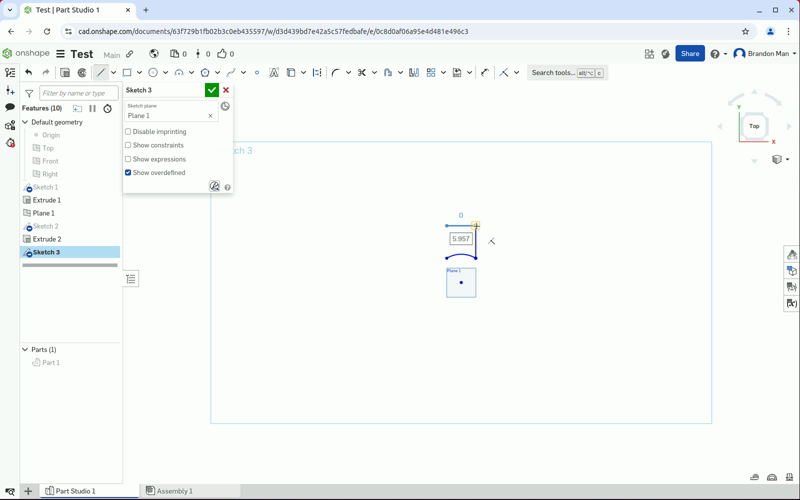
key_down(shift)
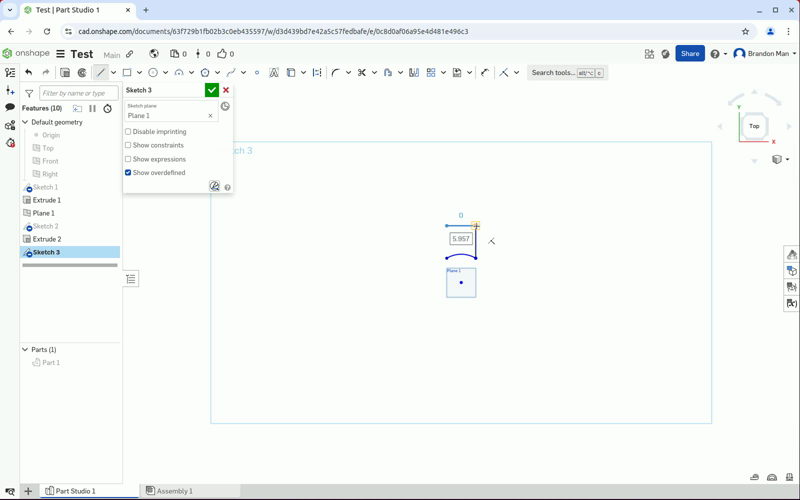
mouse_move(446, 258)
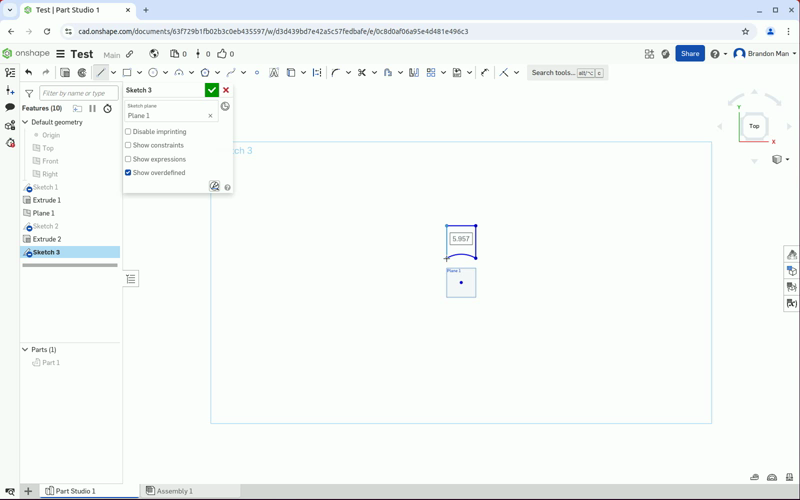
key_up(shift)
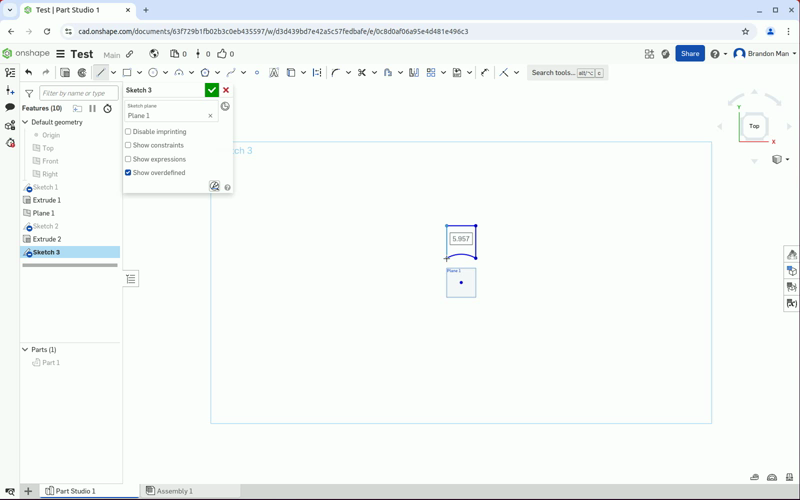
click(446, 258)
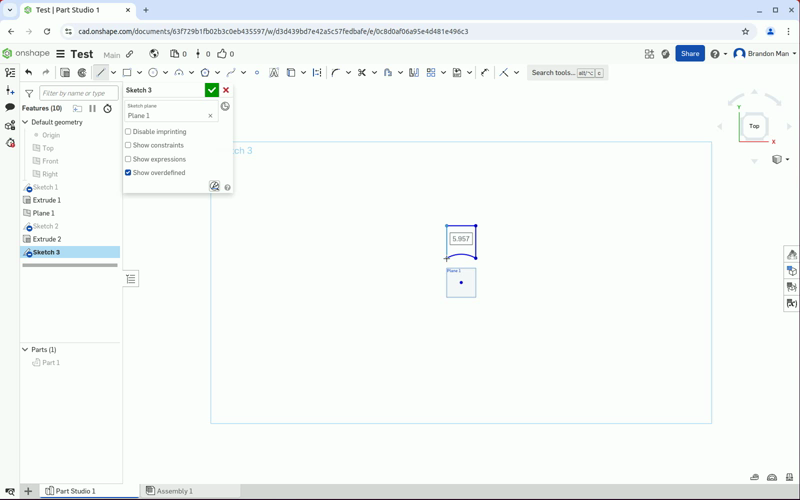
key(esc)
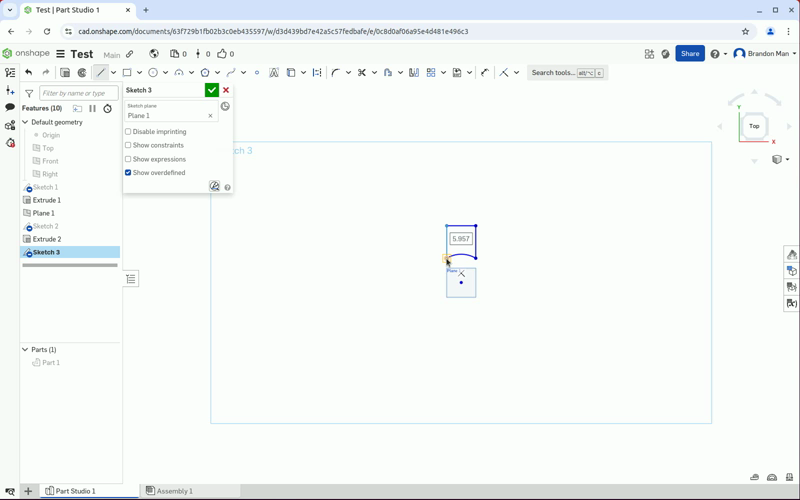
mouse_move(464, 241)
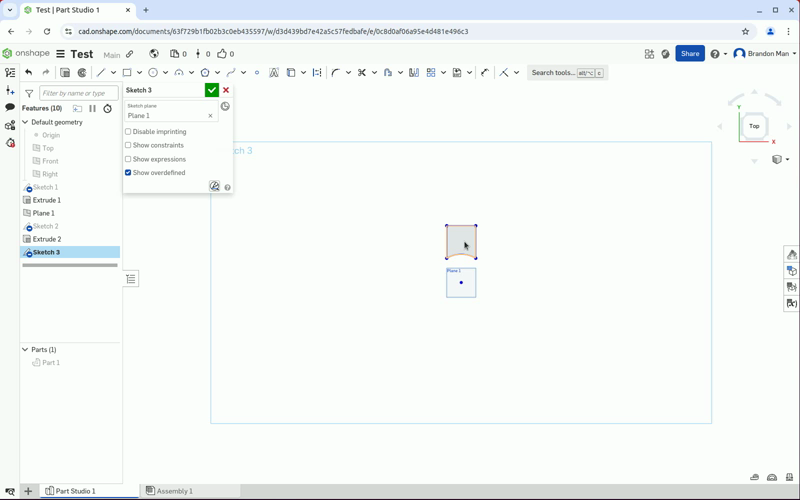
scroll(6)
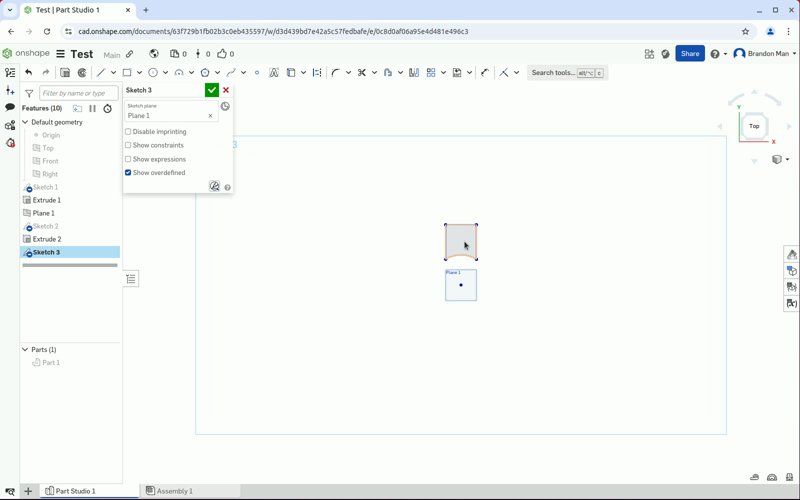
scroll(6)
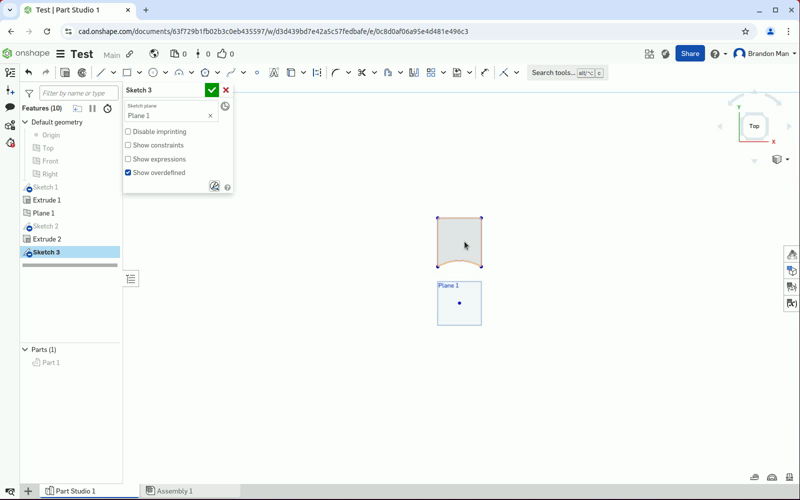
scroll(6)
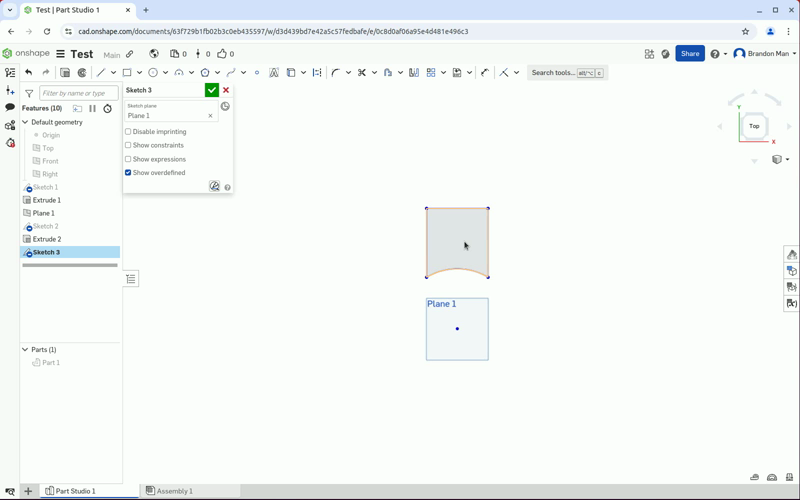
scroll(6)
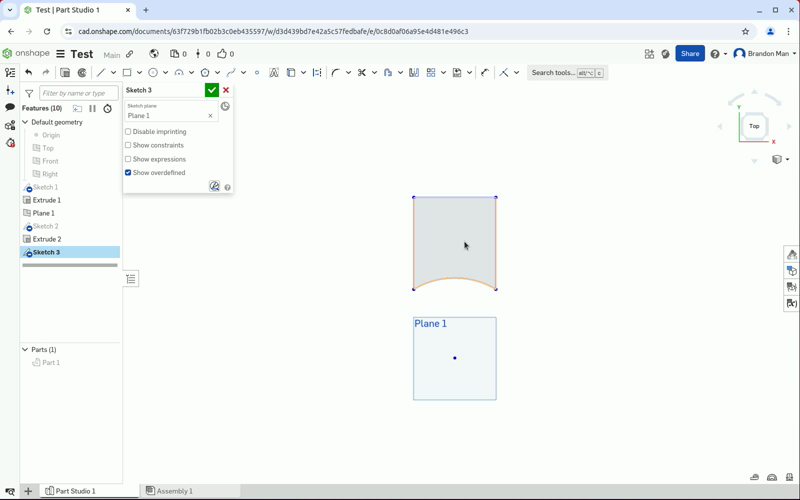
scroll(6)
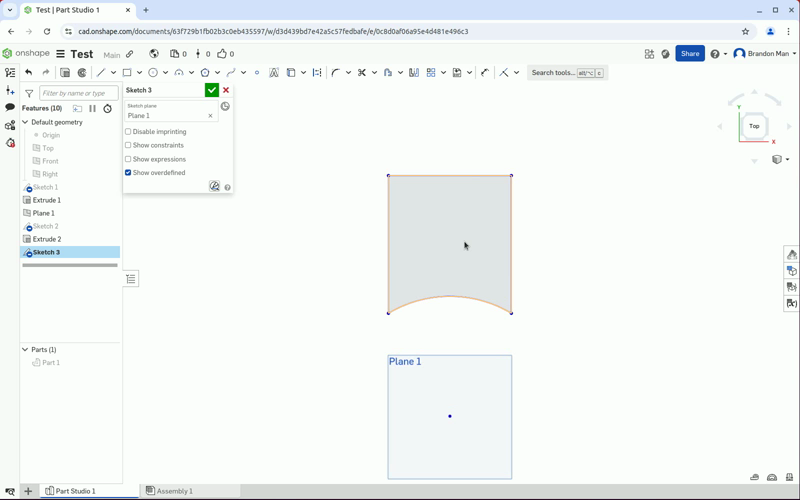
scroll(6)
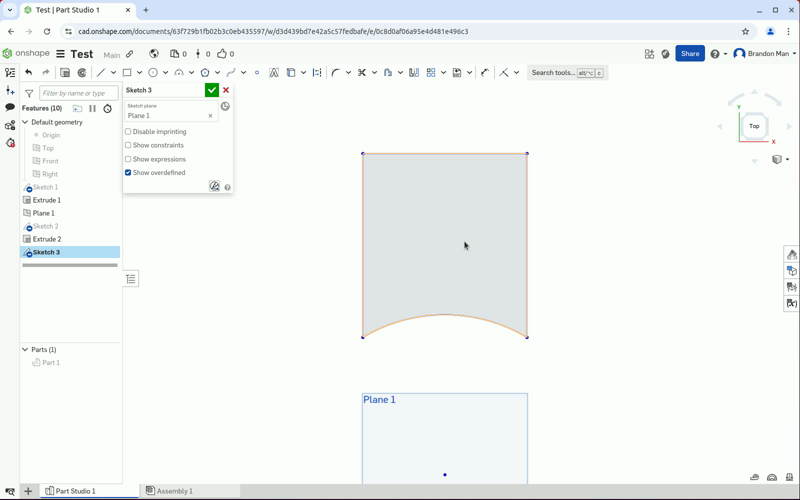
scroll(6)
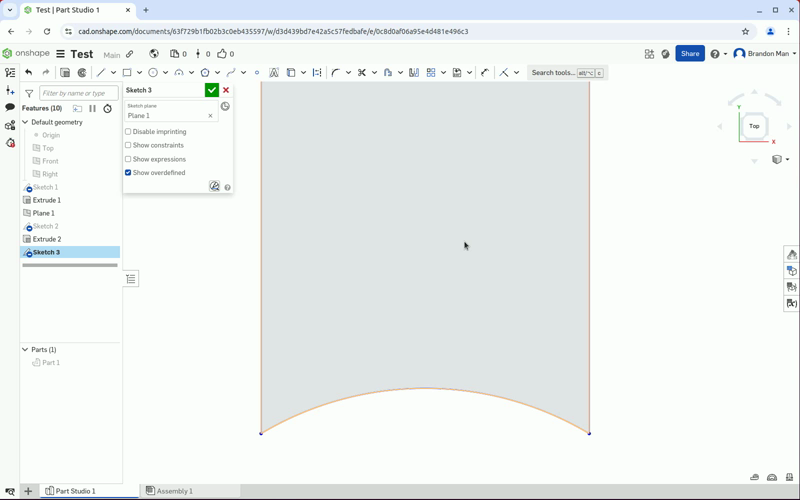
click(464, 241)
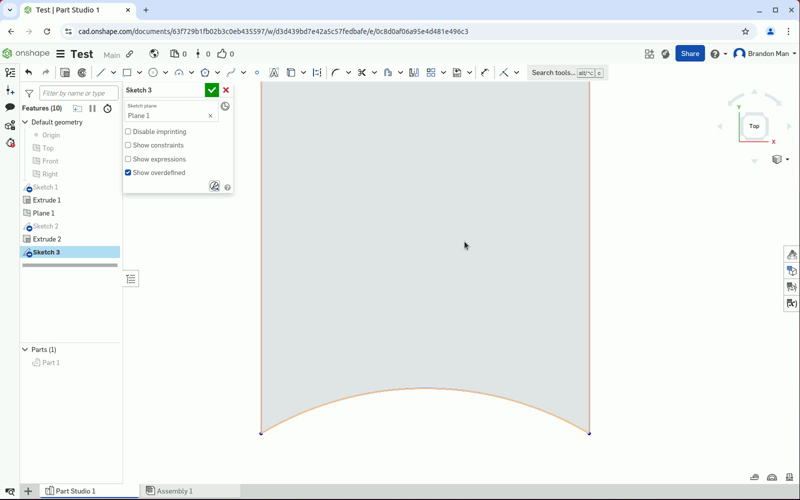
scroll(-6)
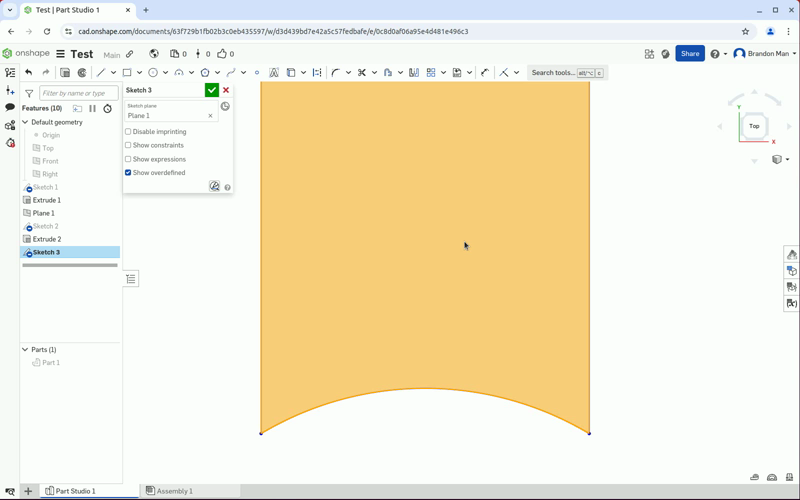
scroll(-6)
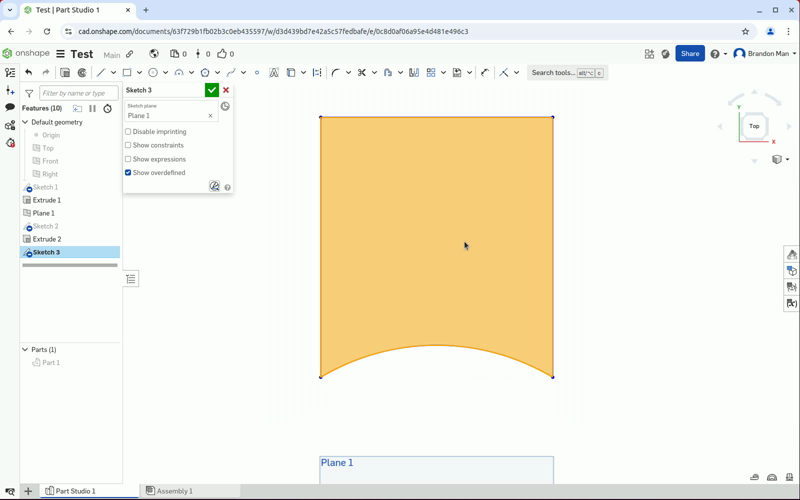
scroll(-6)
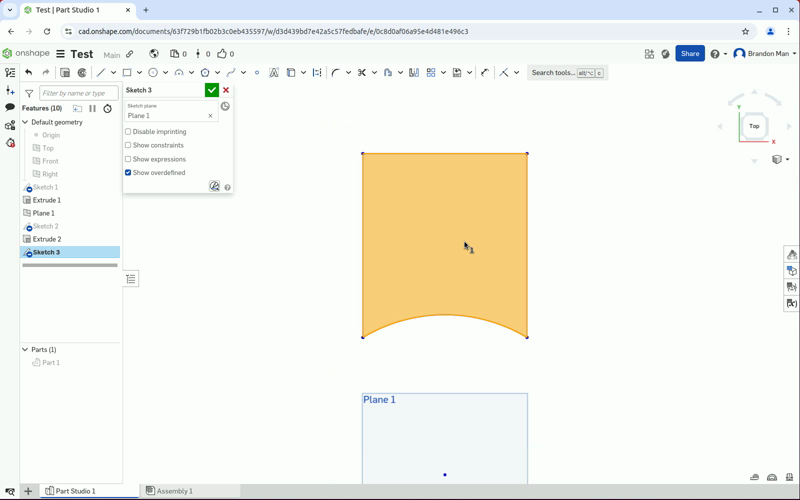
scroll(-6)
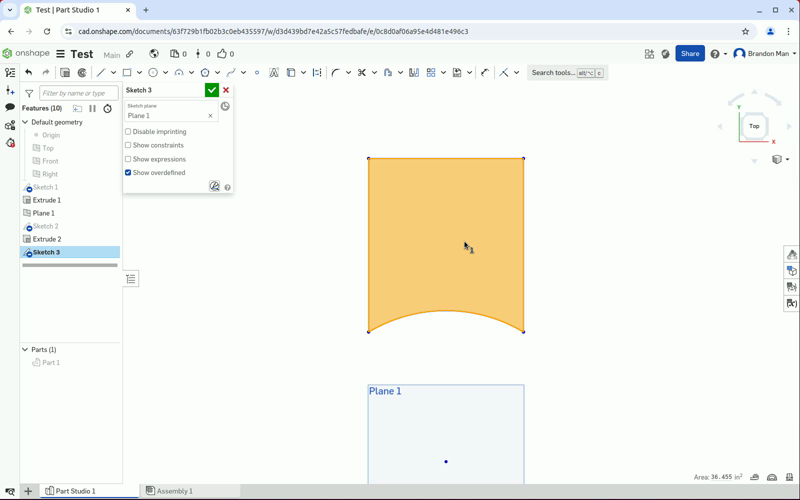
scroll(-6)
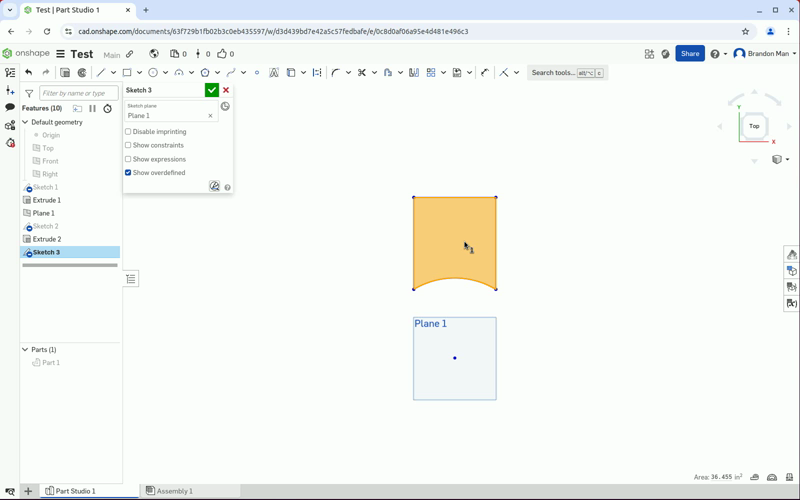
scroll(-6)
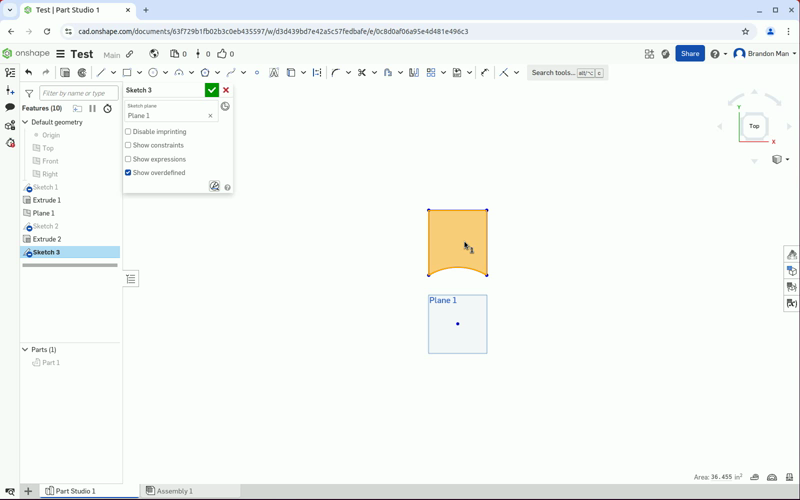
scroll(-6)
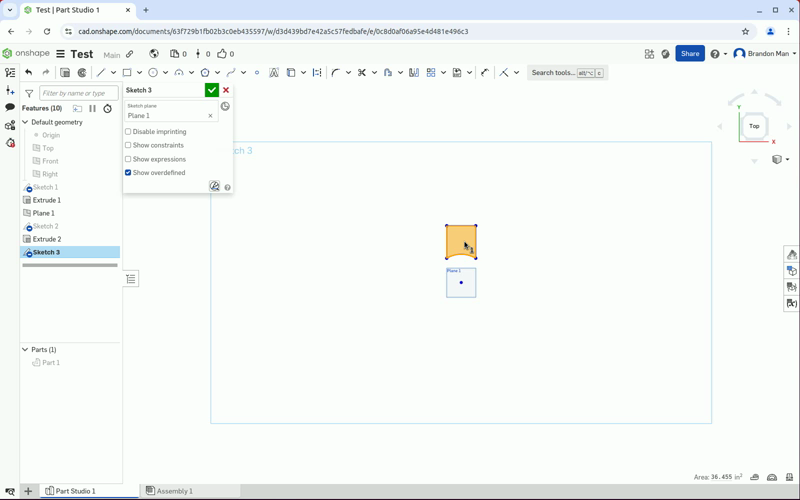
mouse_move(73, 352)
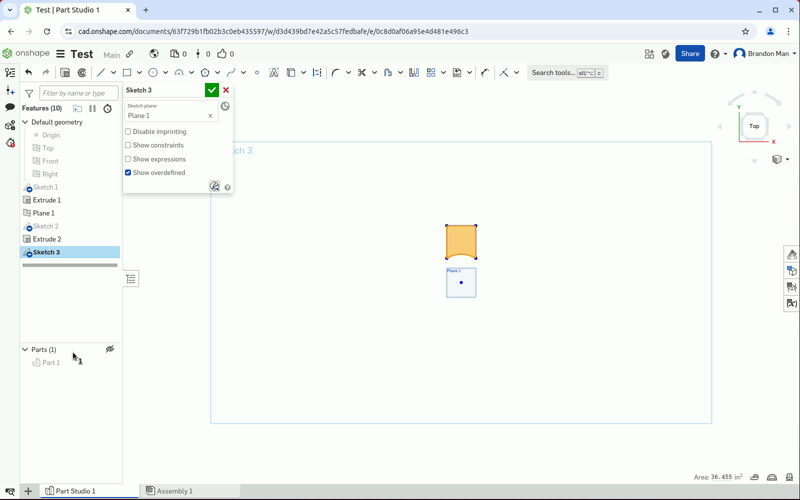
key(shift+y)
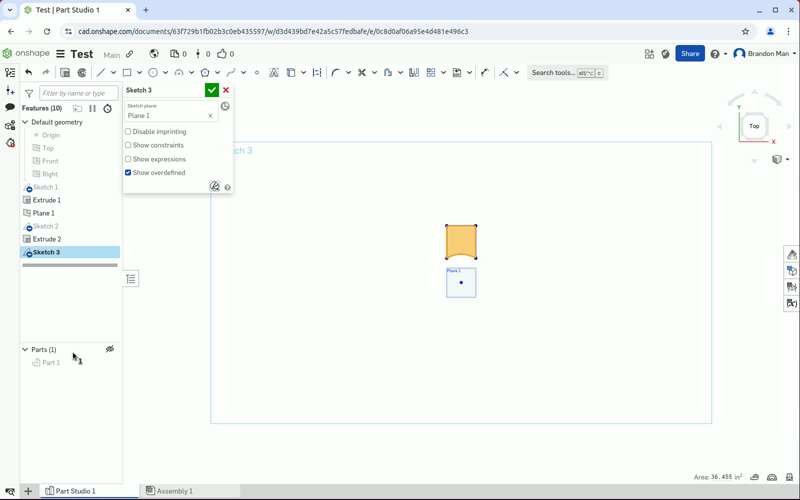
key(shift+e)
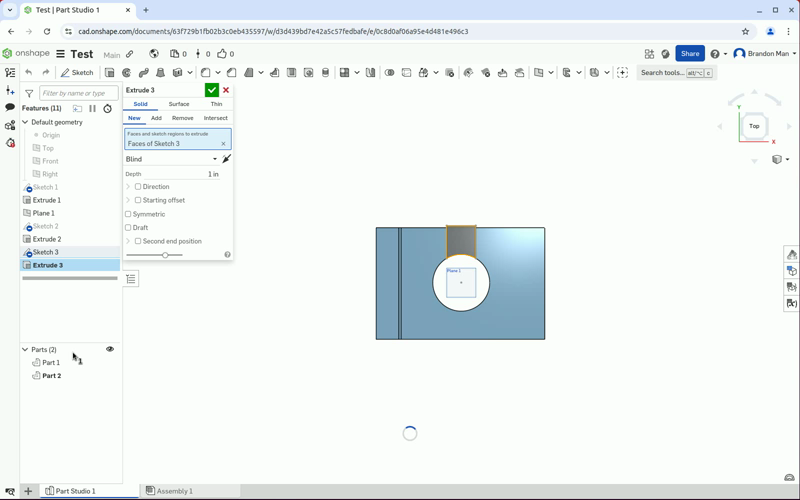
mouse_move(143, 106)
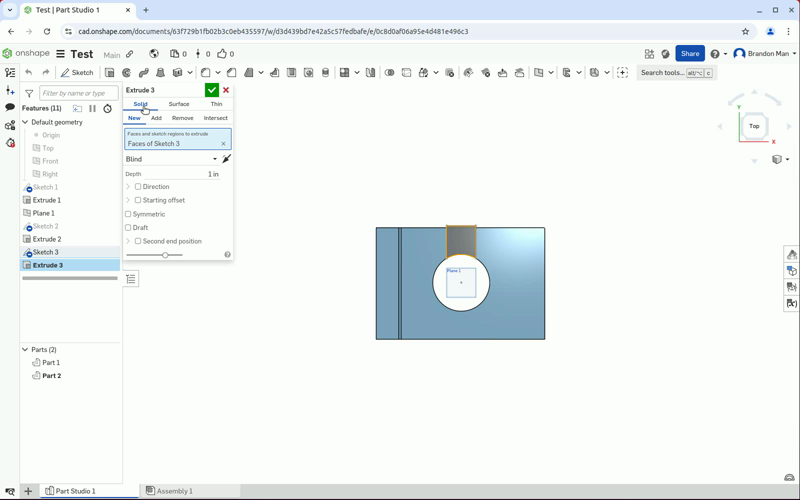
click(143, 106)
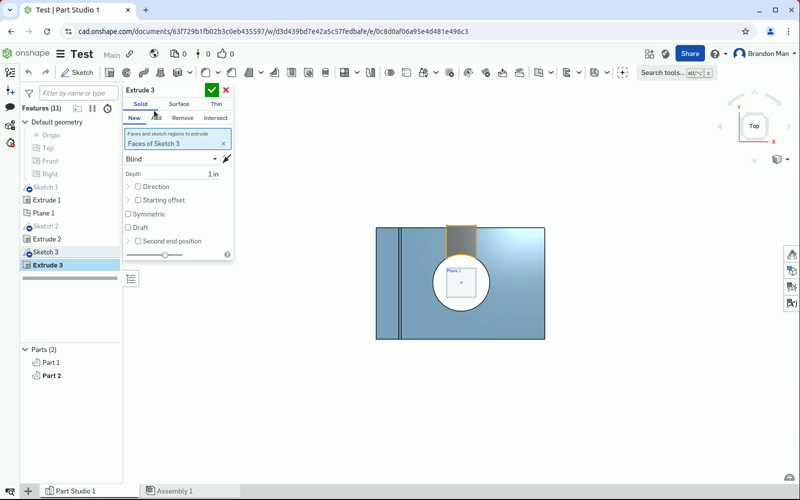
mouse_move(186, 120)
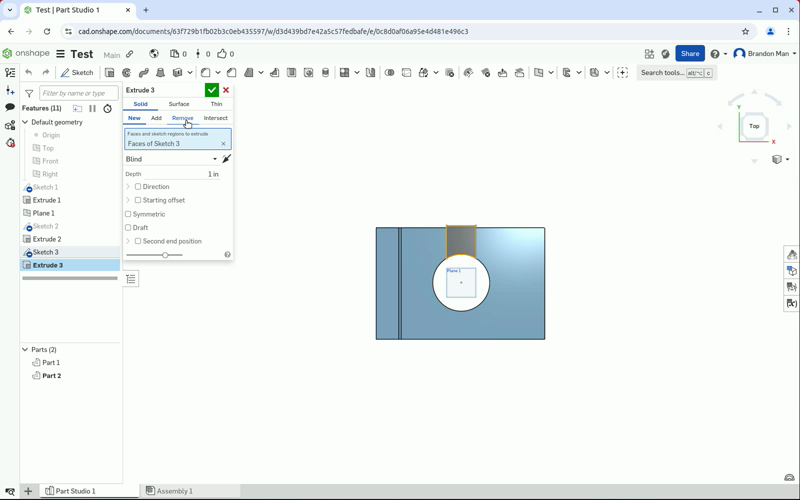
click(186, 120)
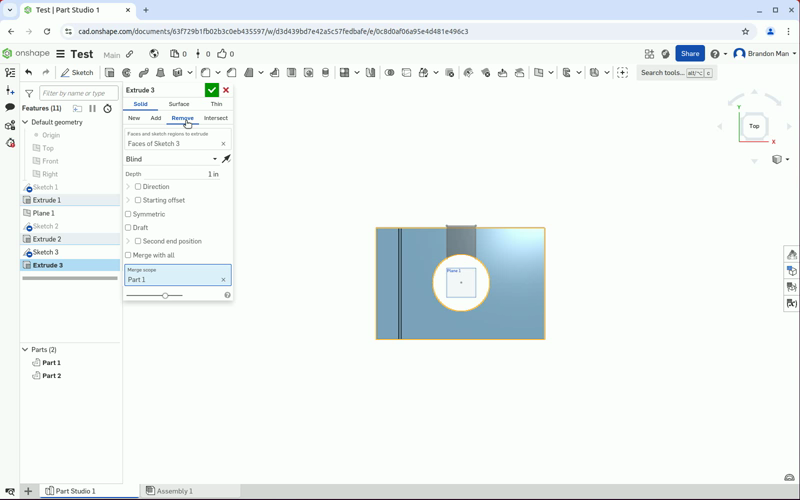
key(tab, 4)
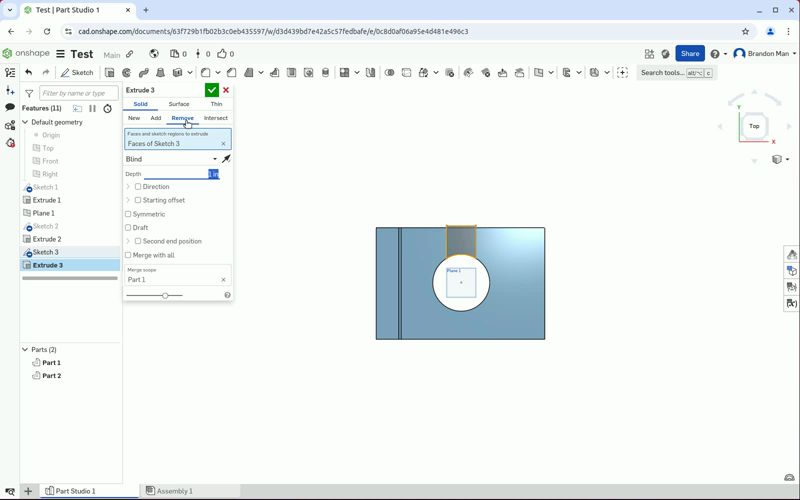
text(2.407)
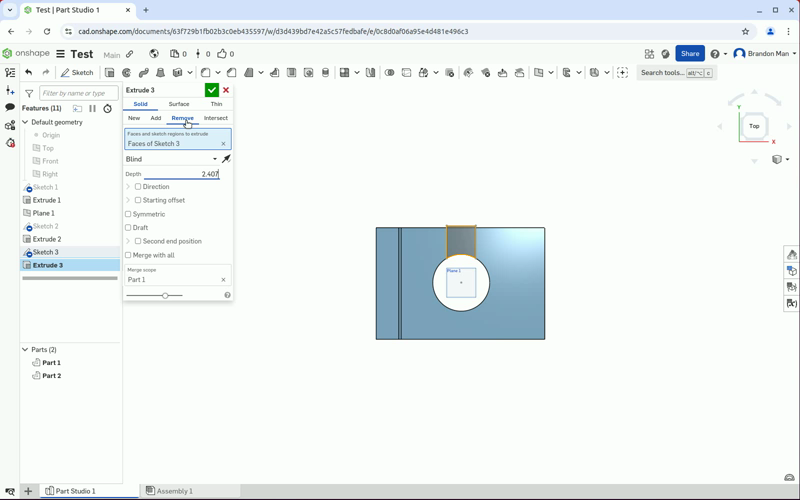
key(tab, 6)
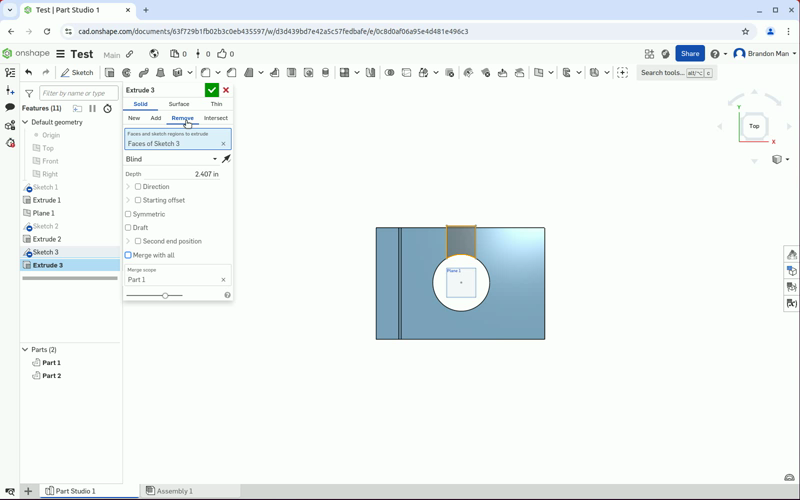
key(space)
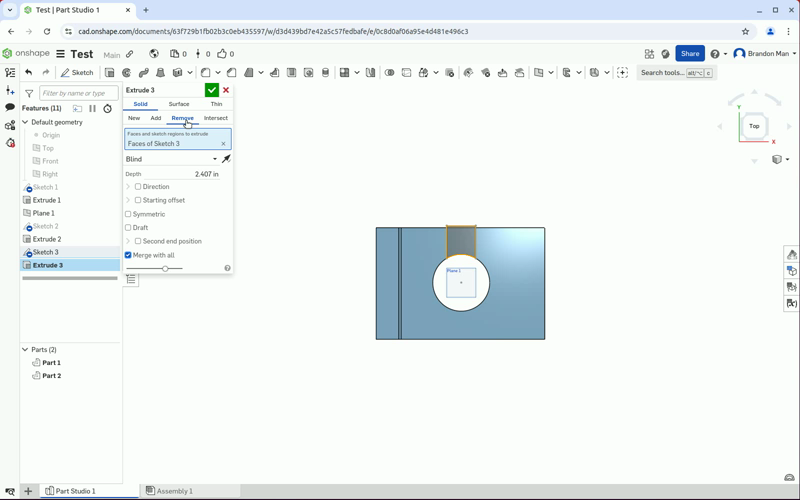
key(enter)
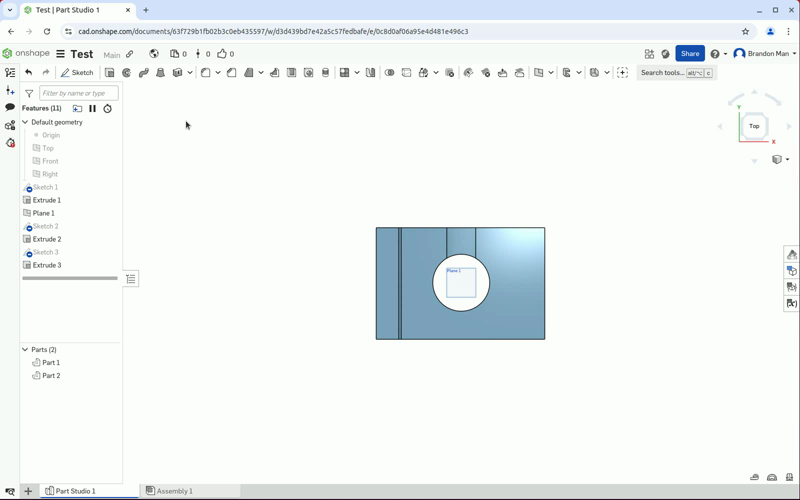
key(shift+h)
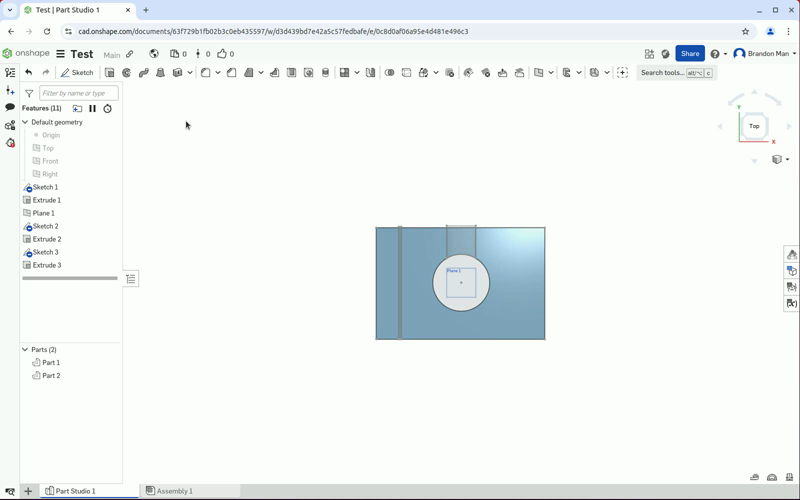
key(shift+h)
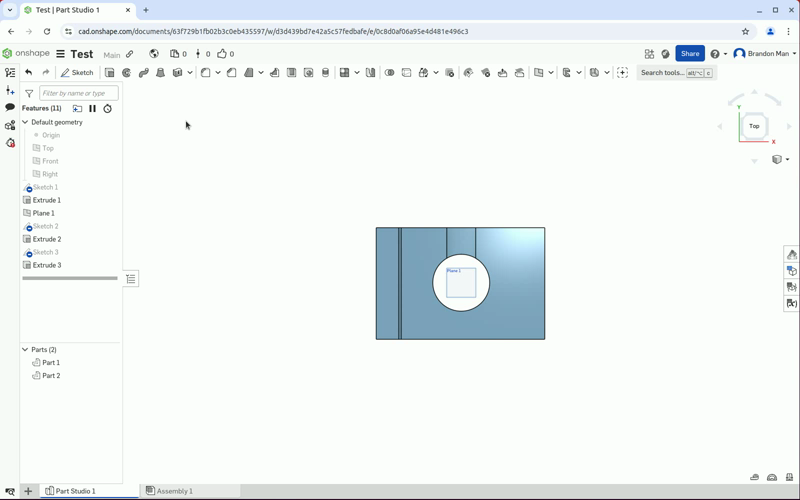
mouse_move(73, 189)
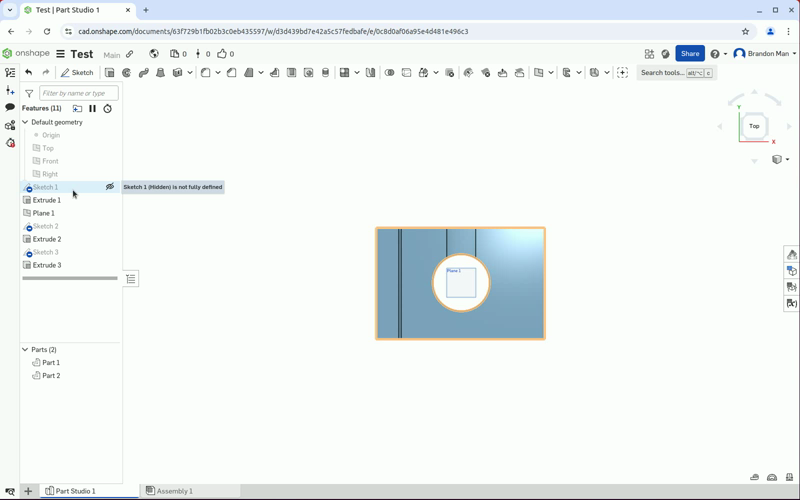
click(73, 189)
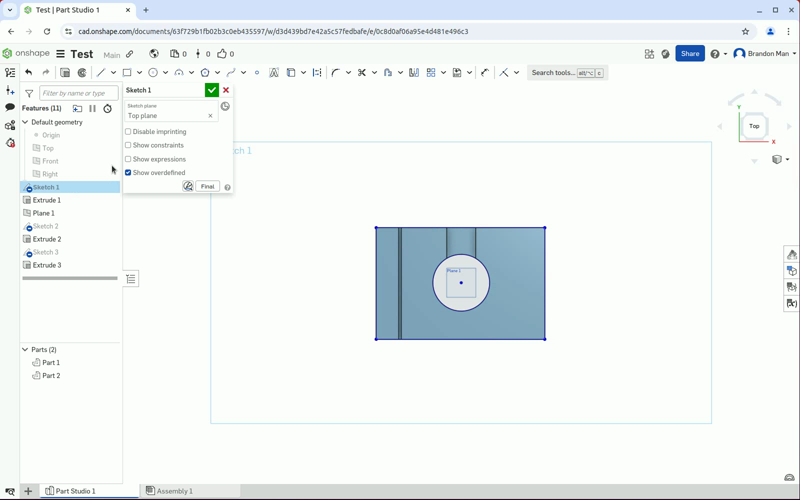
mouse_move(229, 92)
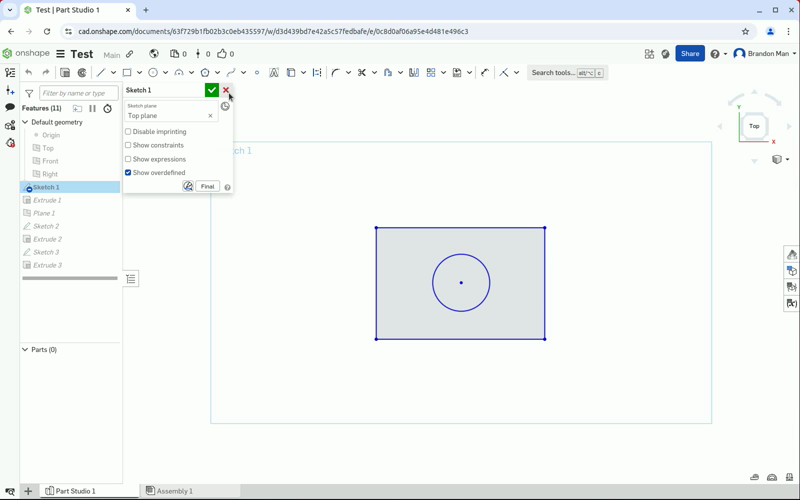
click(229, 92)
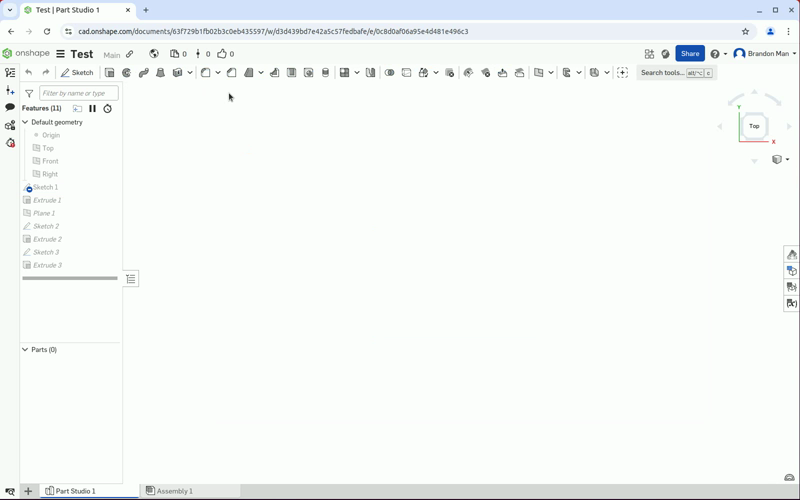
key(shift+s)
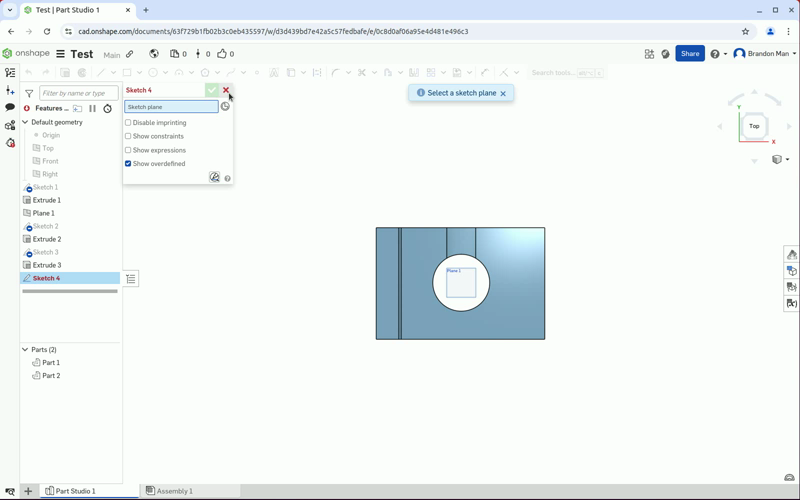
mouse_move(73, 215)
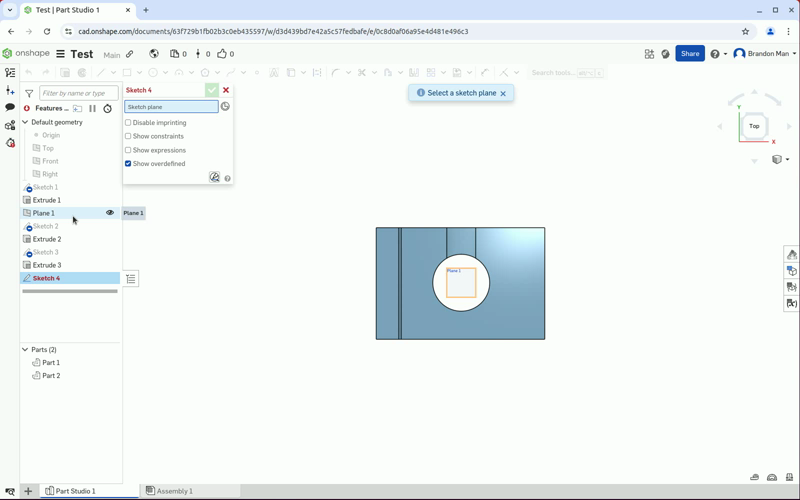
click(73, 215)
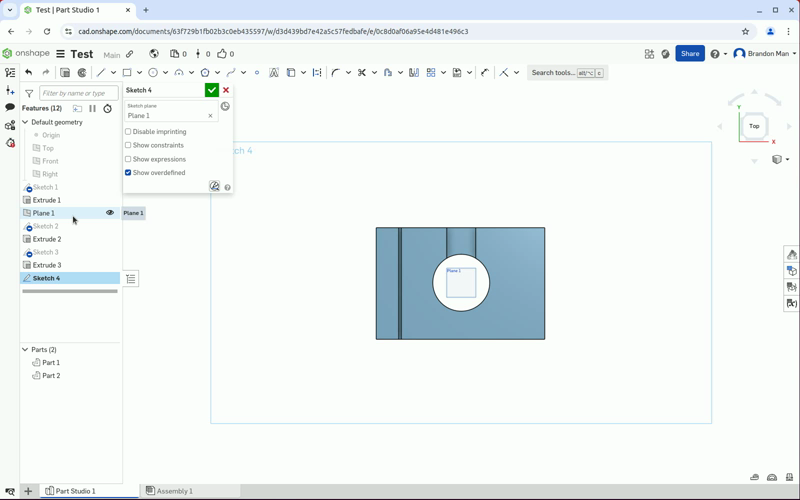
mouse_move(73, 352)
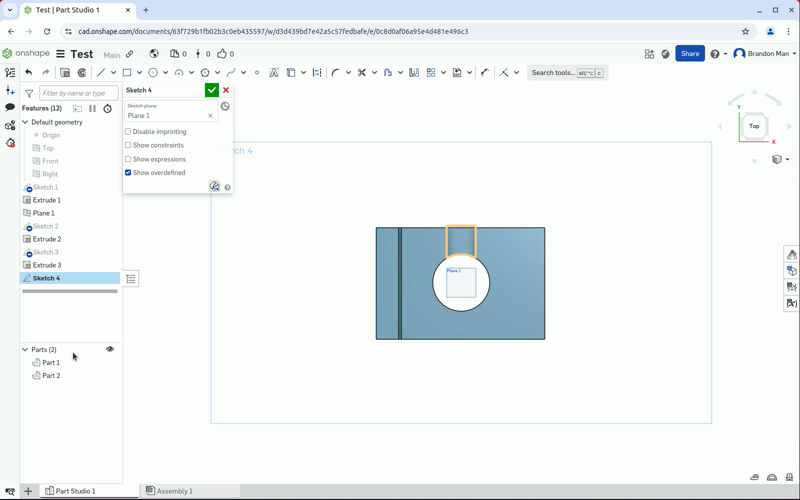
key(y)
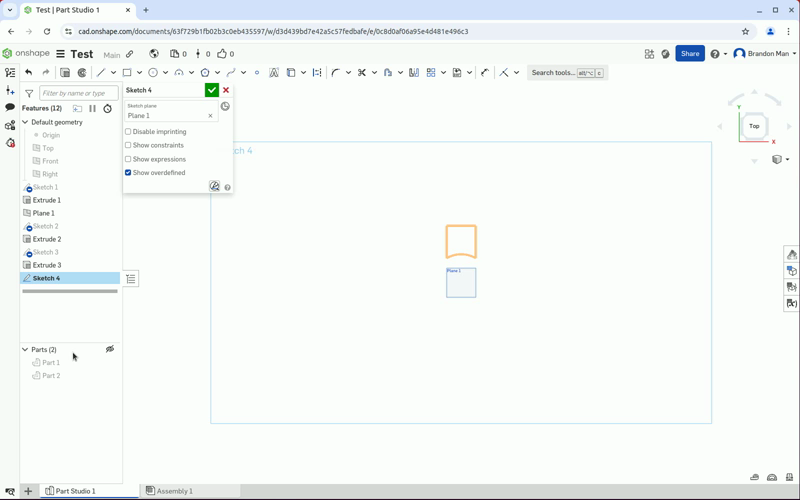
key(l)
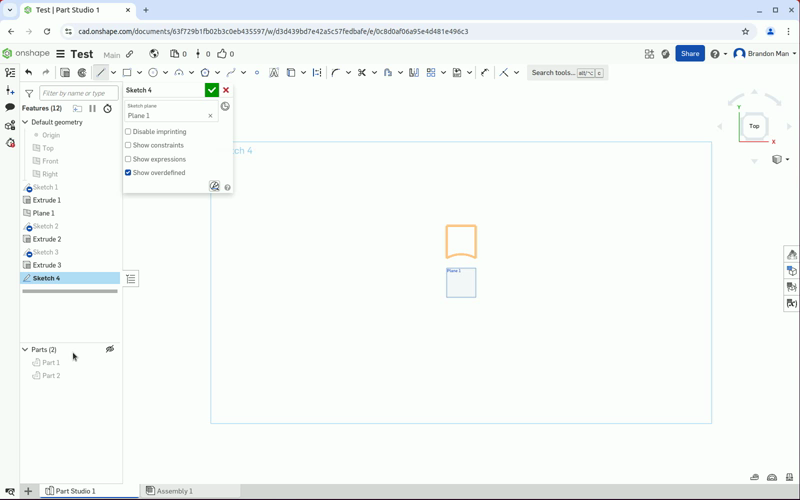
key_down(shift)
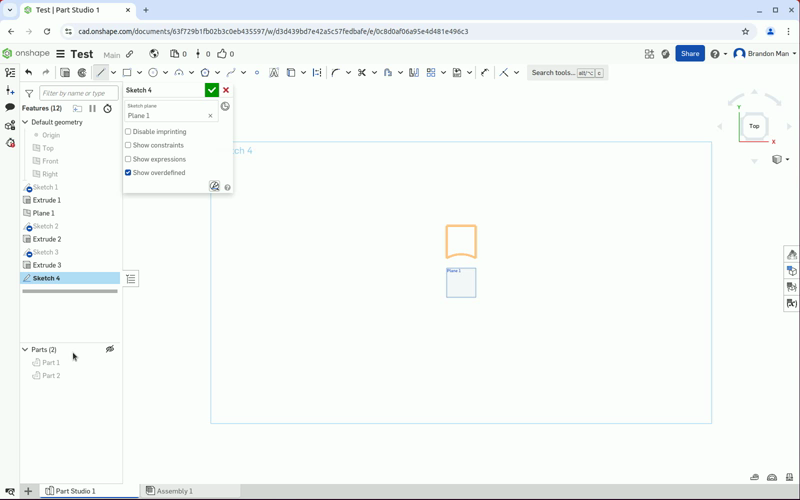
mouse_move(446, 339)
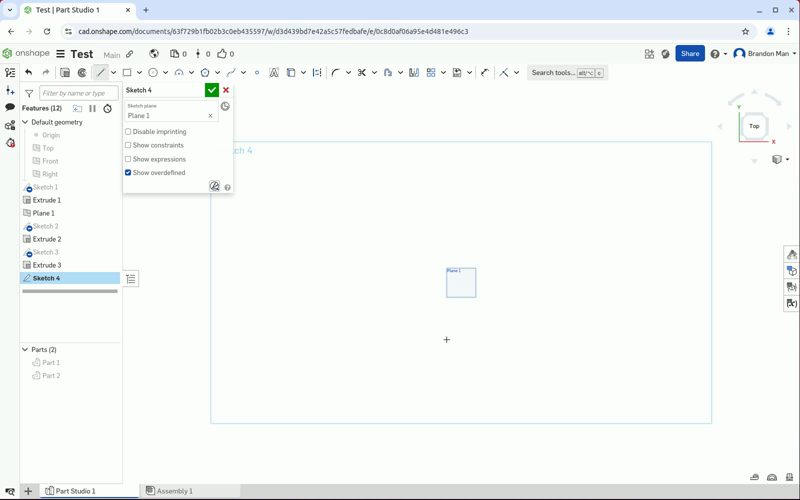
click(446, 339)
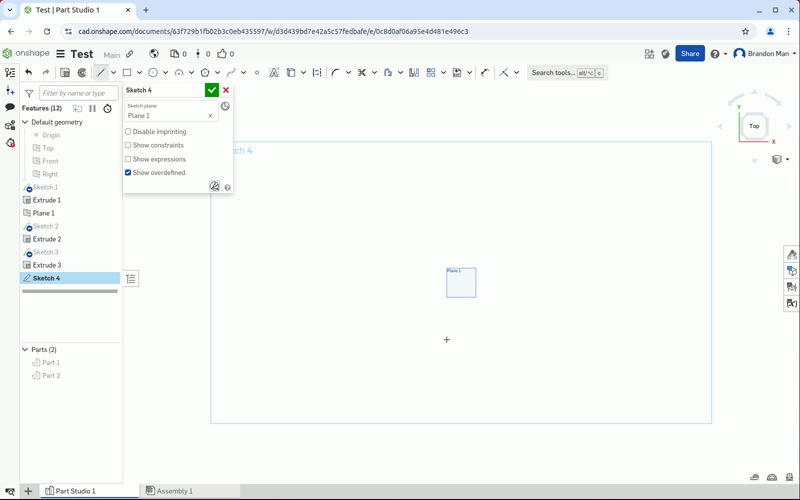
key_up(shift)
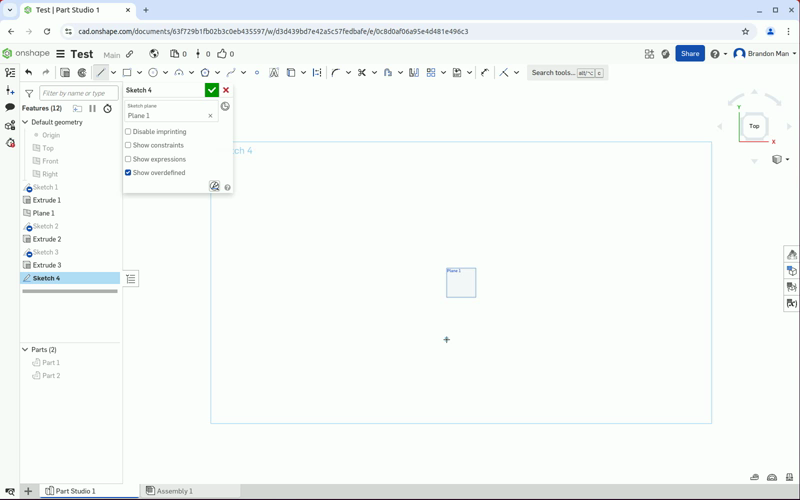
key_down(shift)
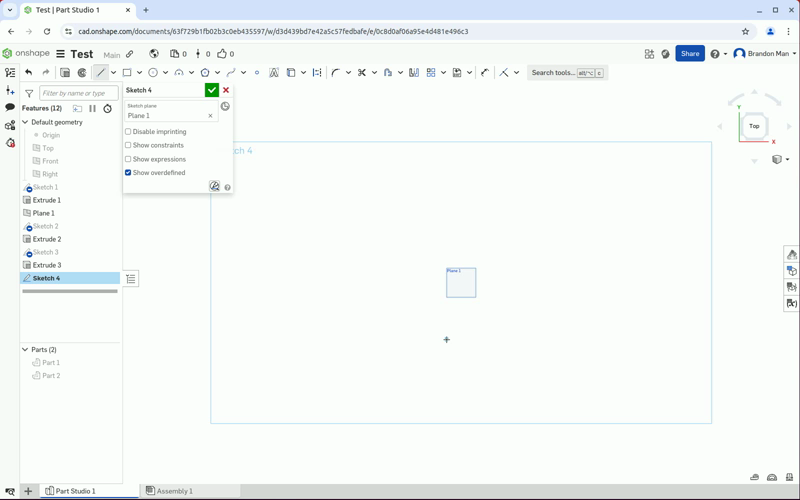
mouse_move(476, 339)
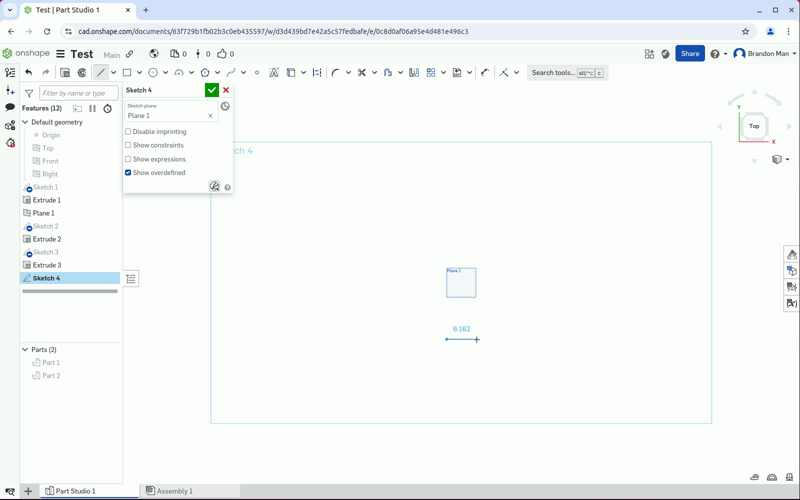
mouse_move(475, 339)
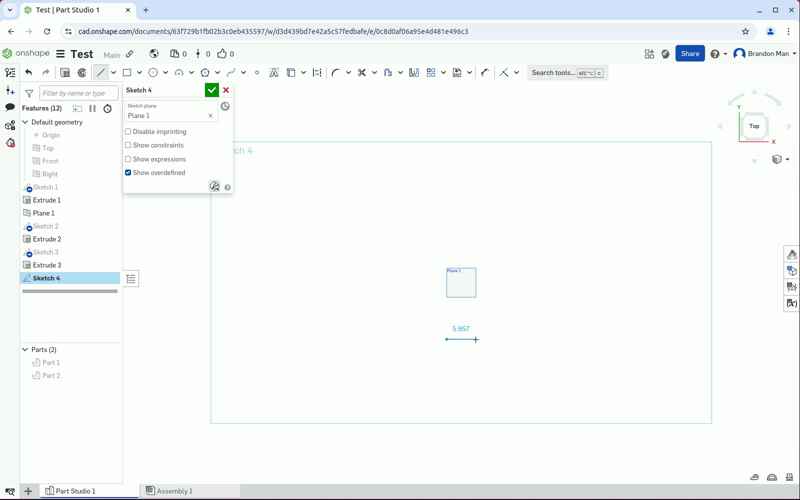
click(475, 339)
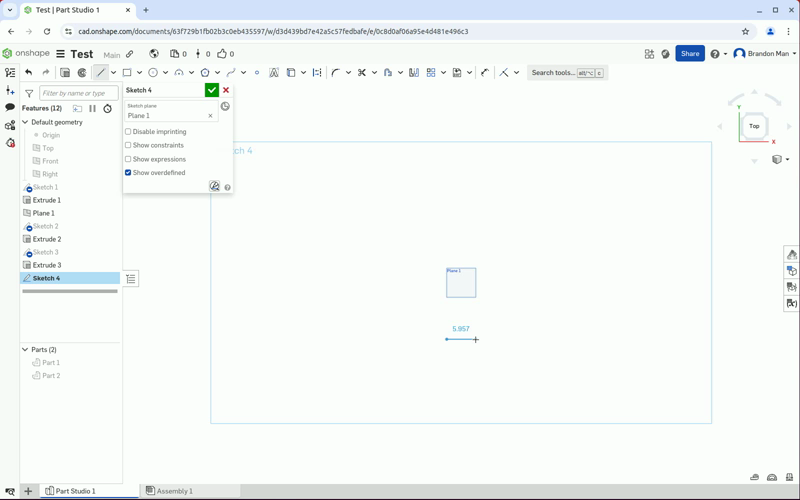
key_up(shift)
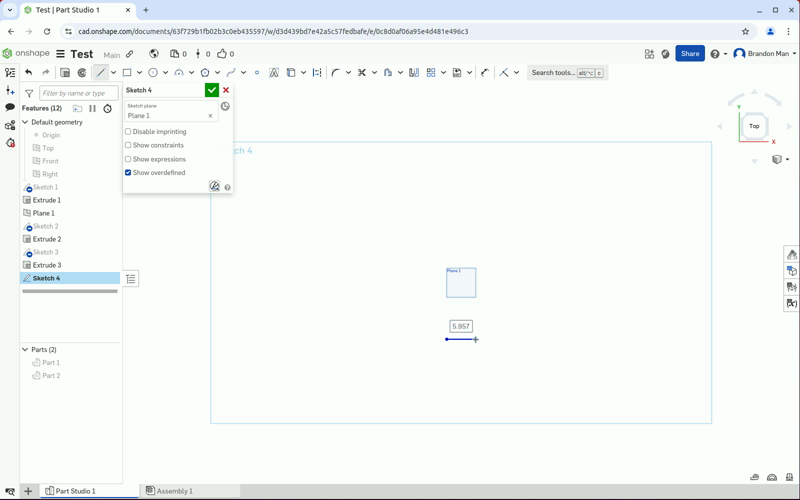
key_down(shift)
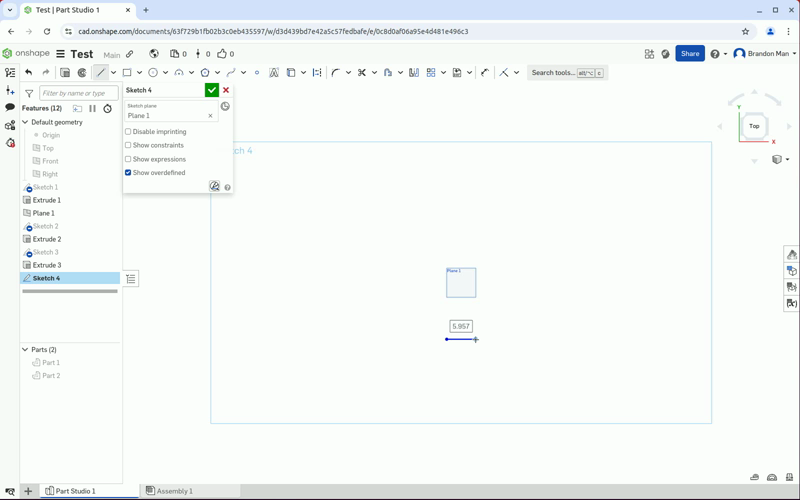
mouse_move(505, 339)
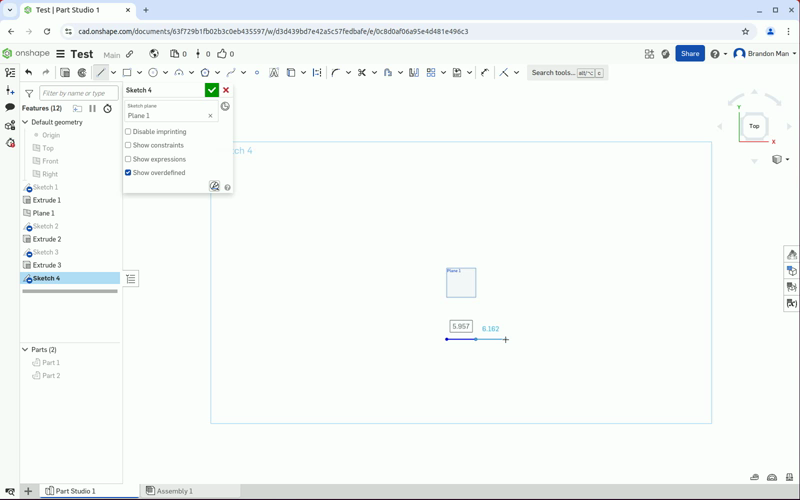
mouse_move(475, 306)
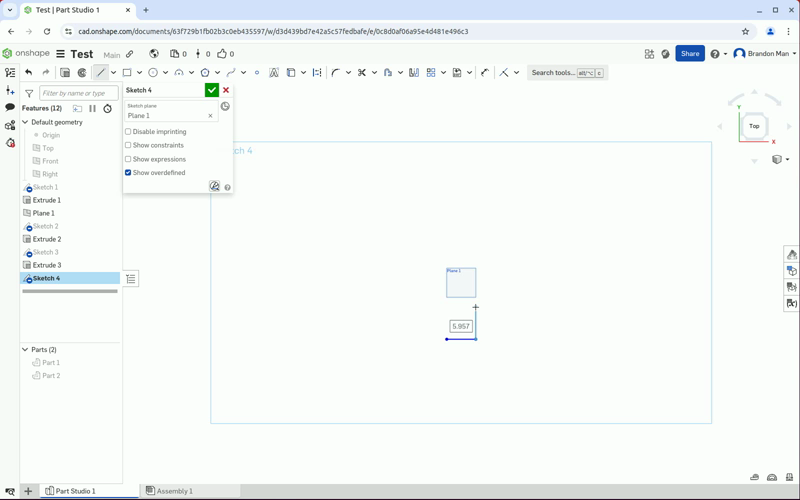
click(475, 306)
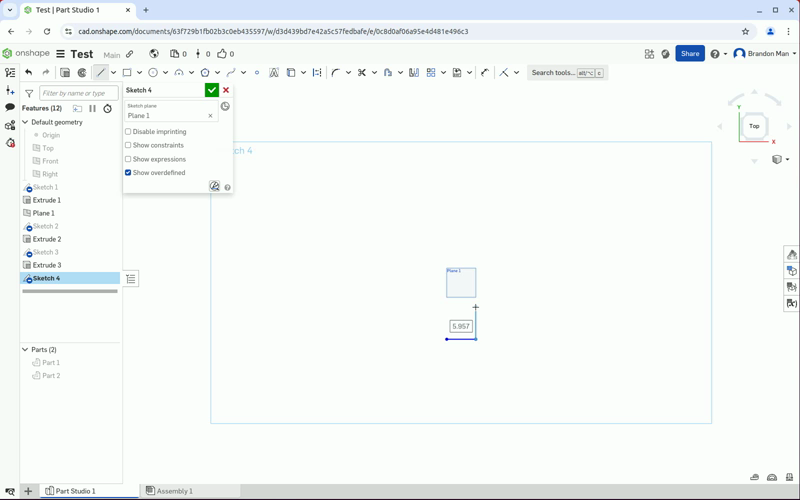
key_up(shift)
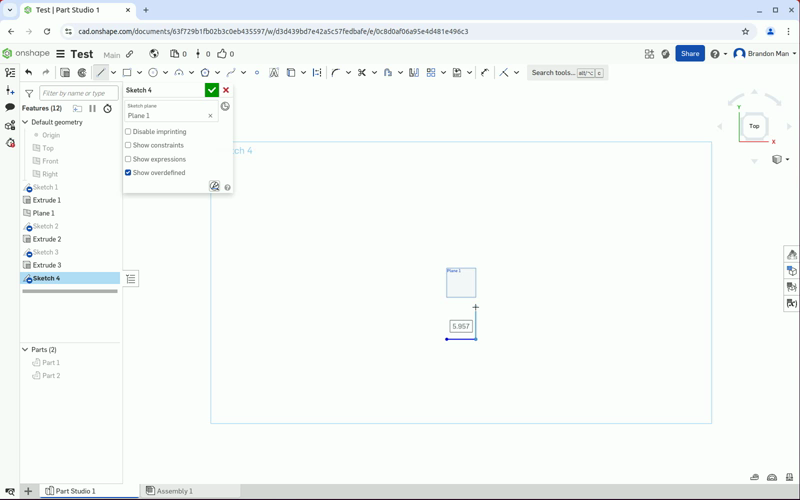
key(esc)
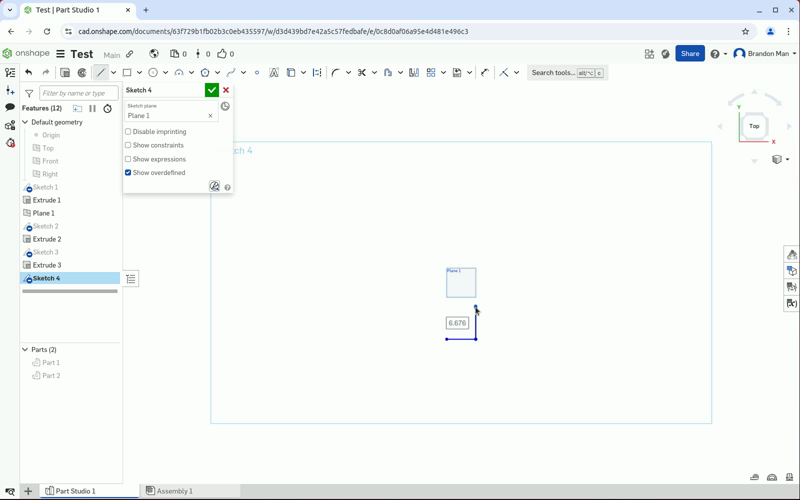
key(a)
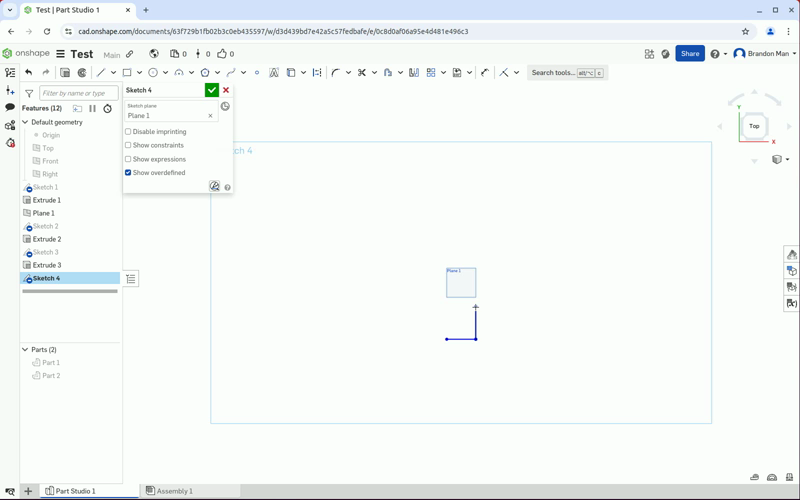
mouse_move(475, 306)
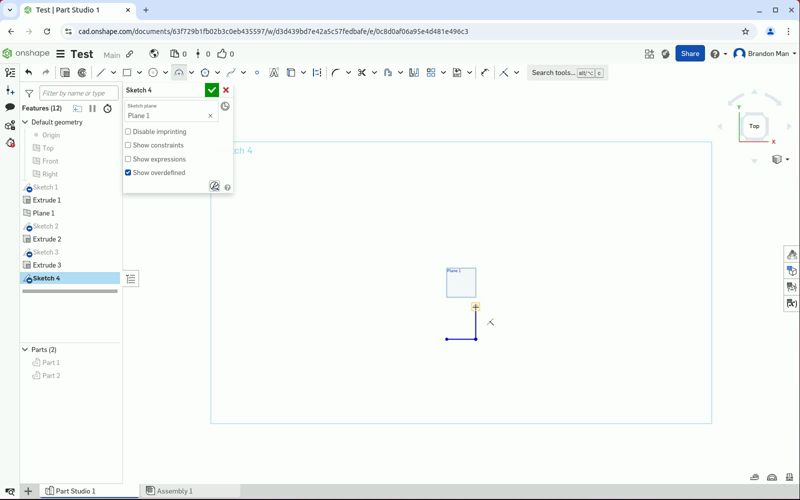
click(475, 306)
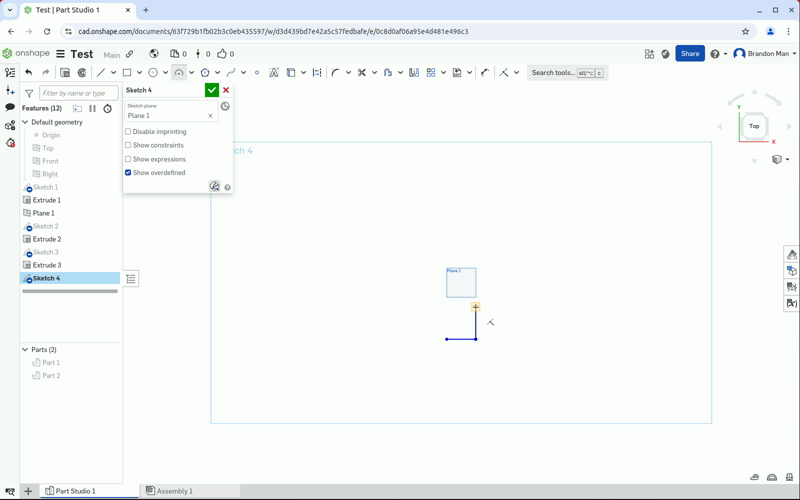
key_down(shift)
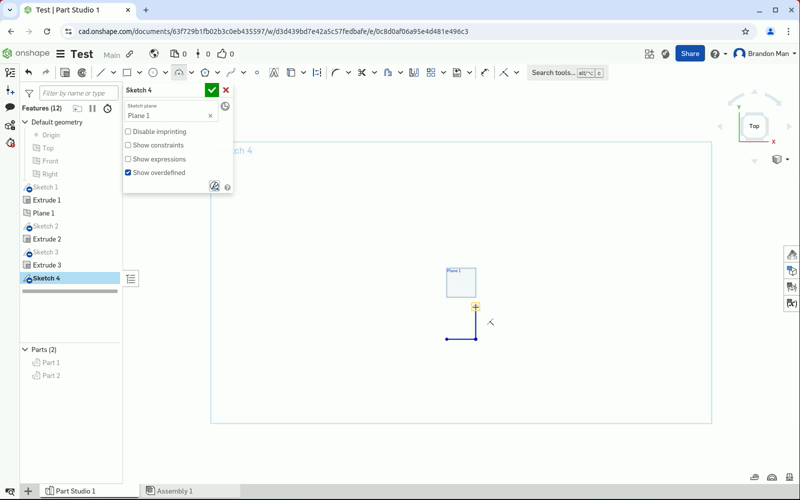
mouse_move(446, 306)
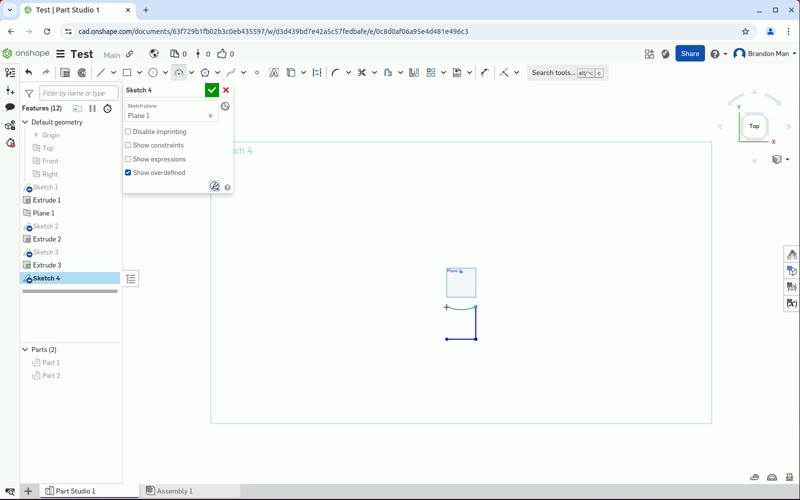
click(446, 306)
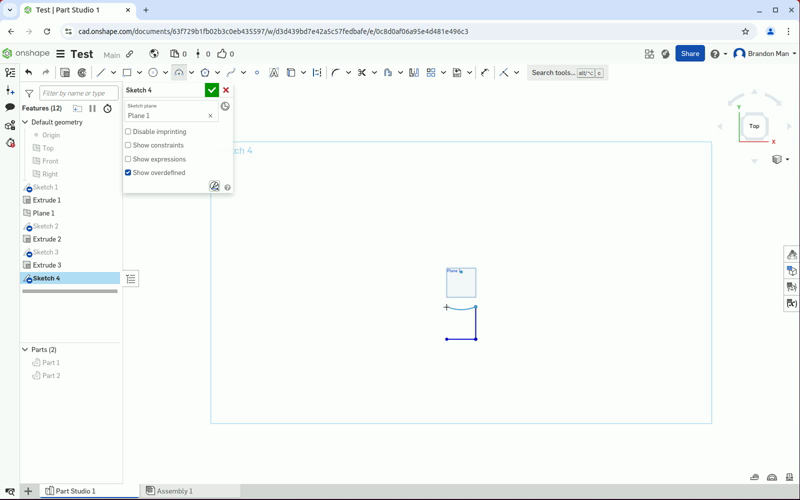
mouse_move(461, 310)
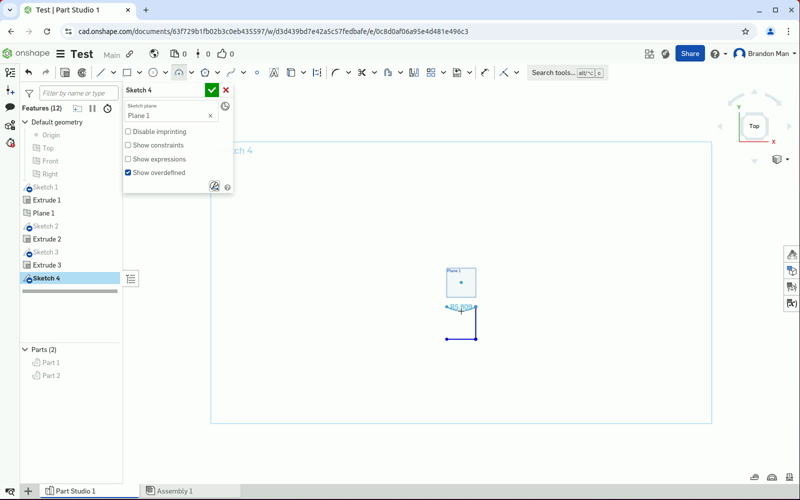
click(461, 310)
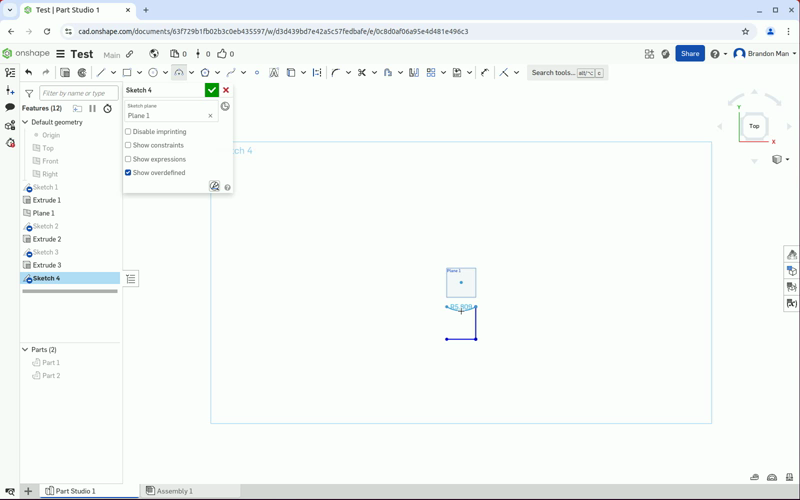
key_up(shift)
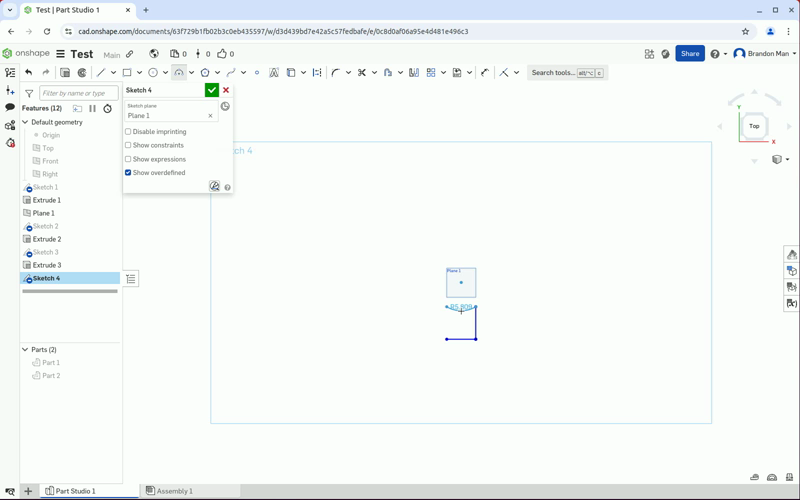
key(esc)
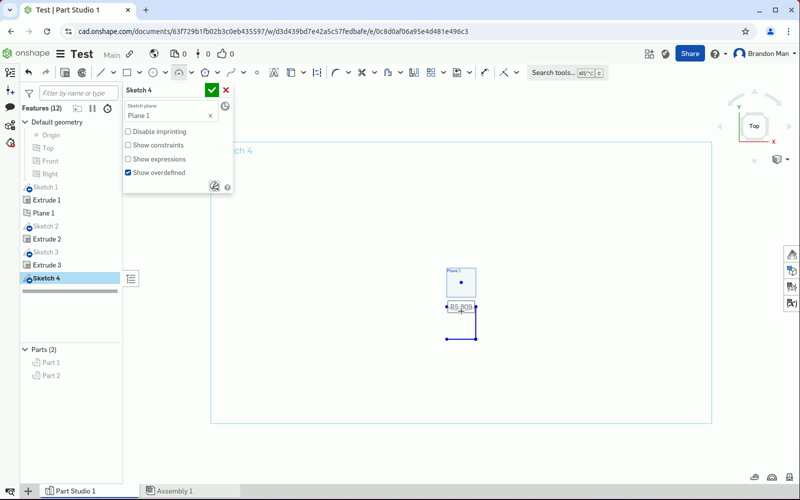
key(l)
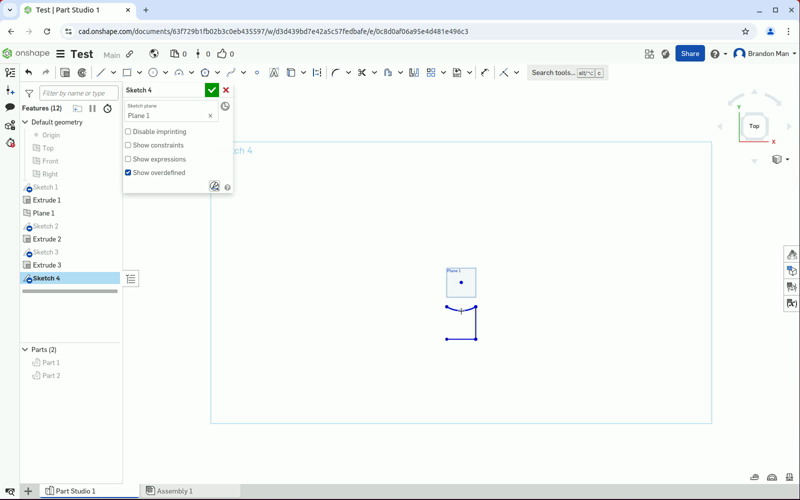
mouse_move(446, 306)
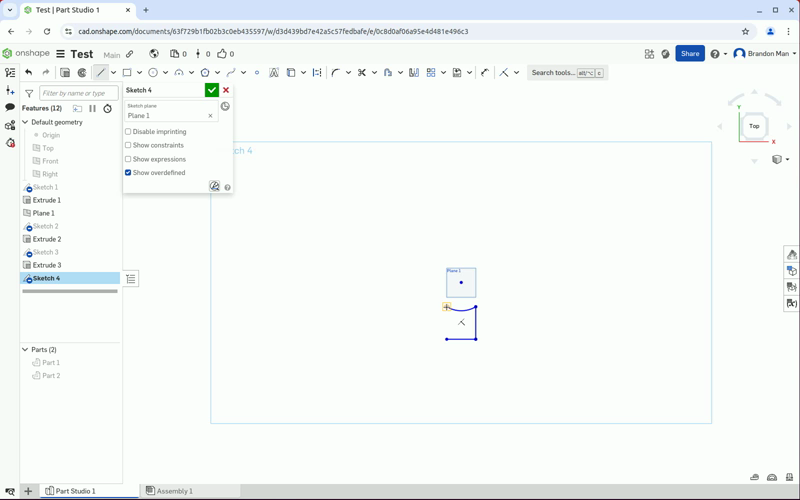
click(446, 306)
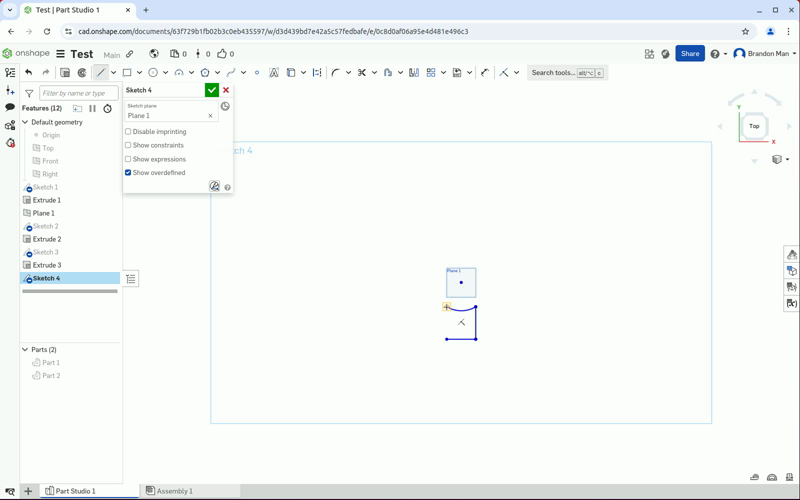
mouse_move(476, 306)
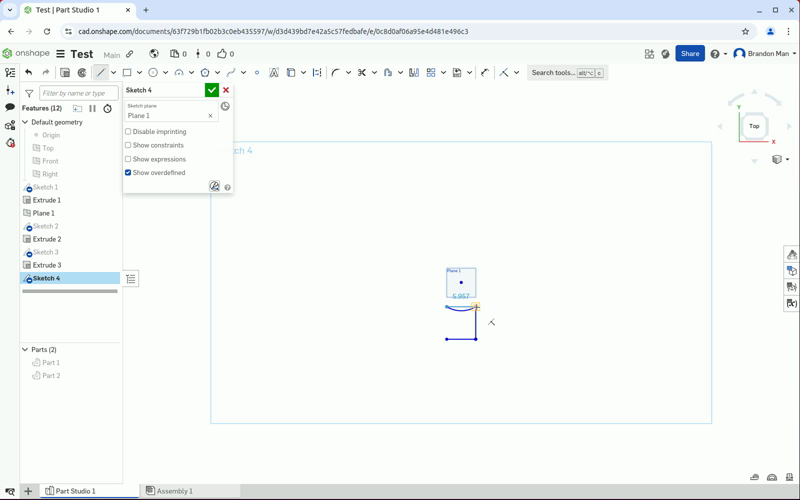
key_down(shift)
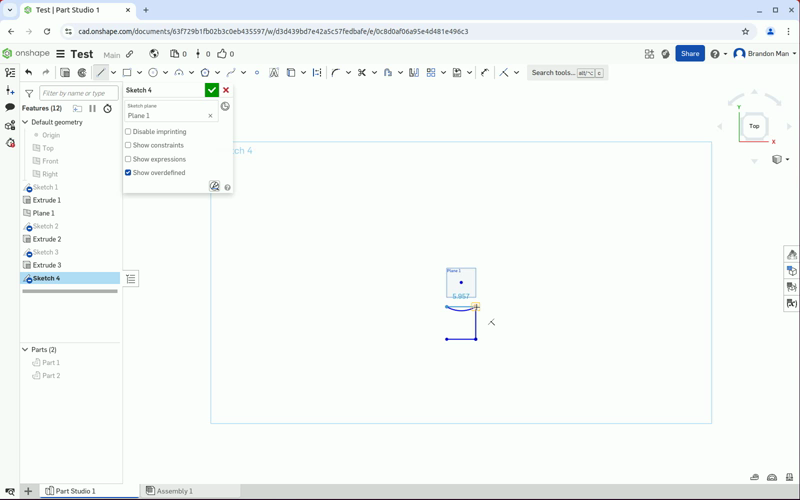
mouse_move(446, 339)
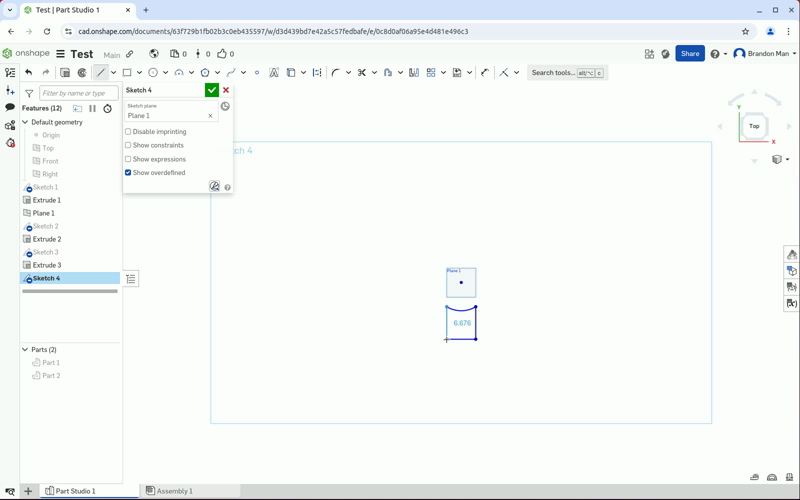
key_up(shift)
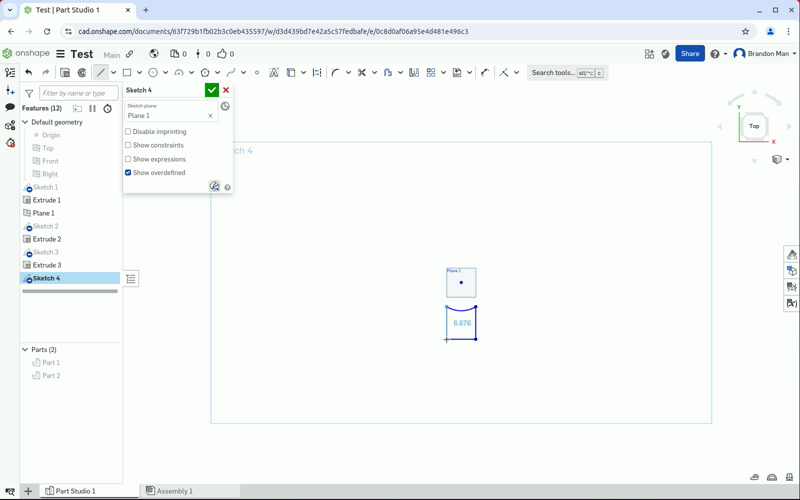
click(446, 339)
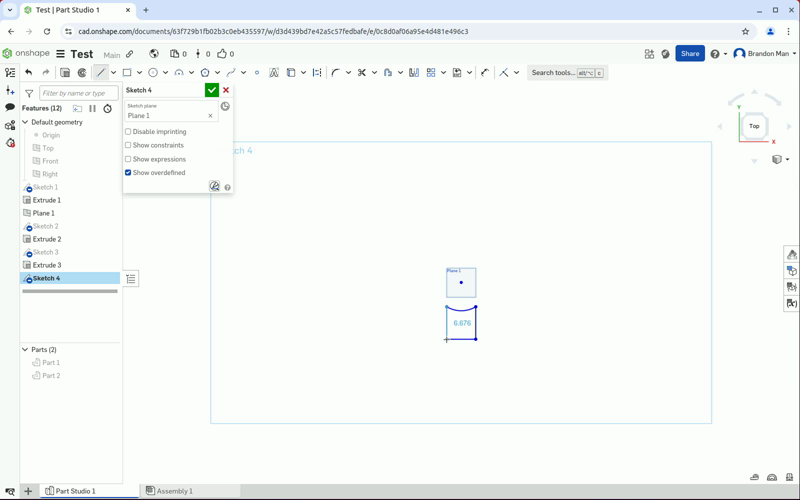
key(esc)
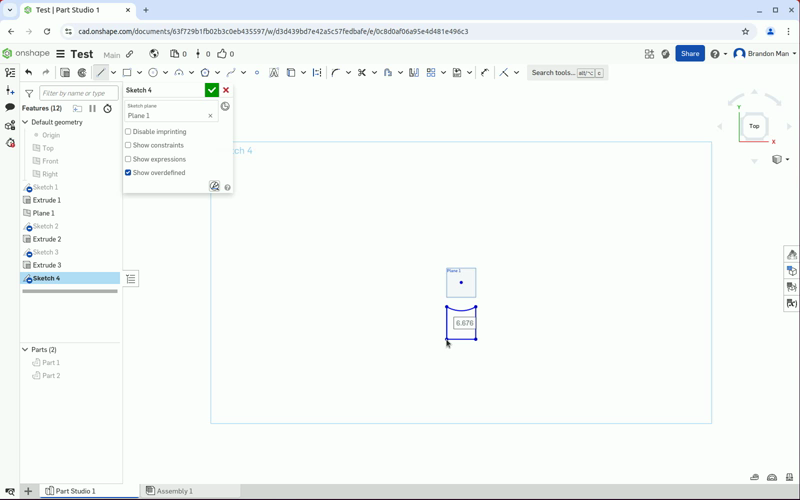
mouse_move(471, 327)
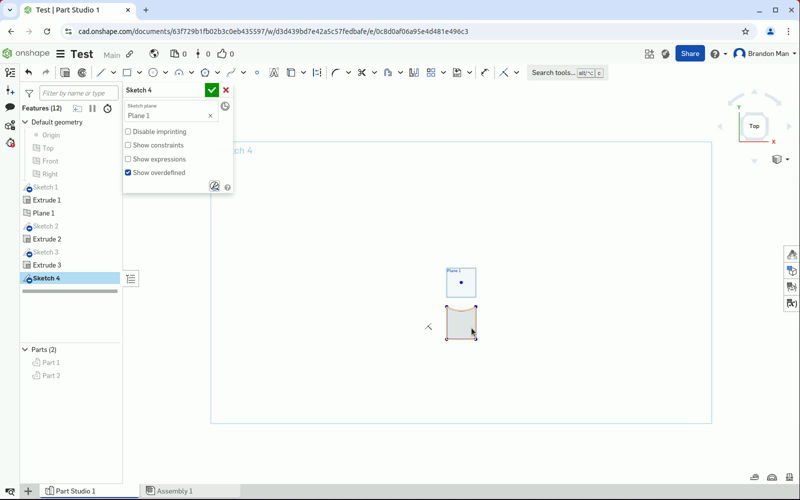
scroll(6)
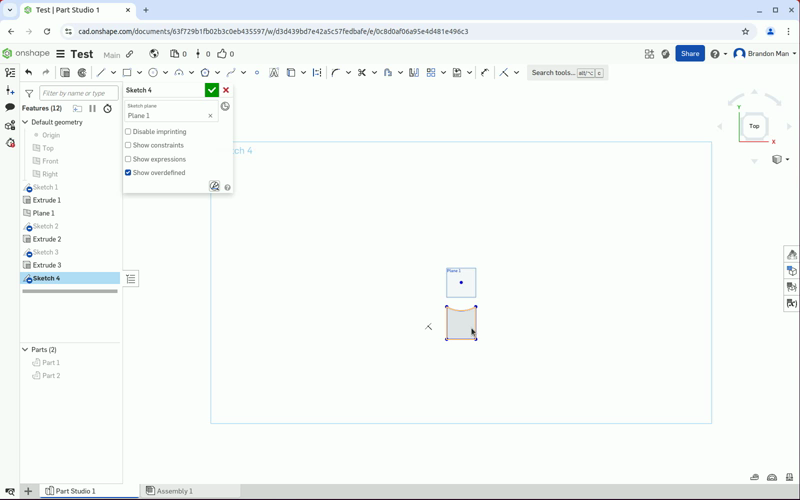
scroll(6)
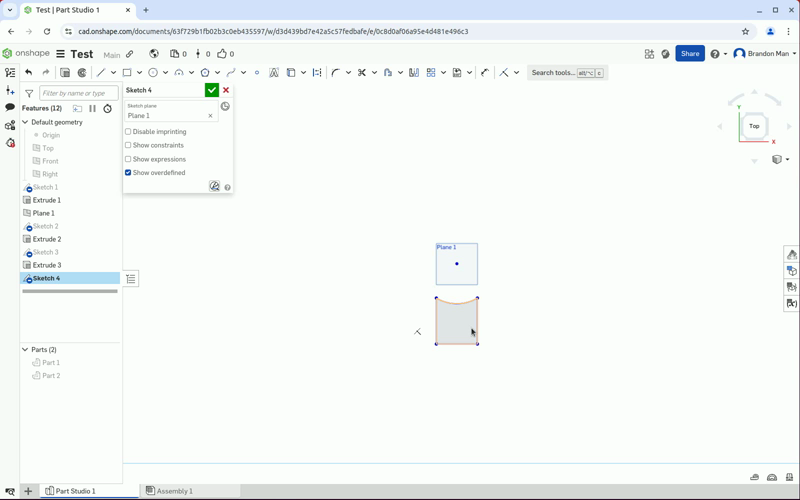
scroll(6)
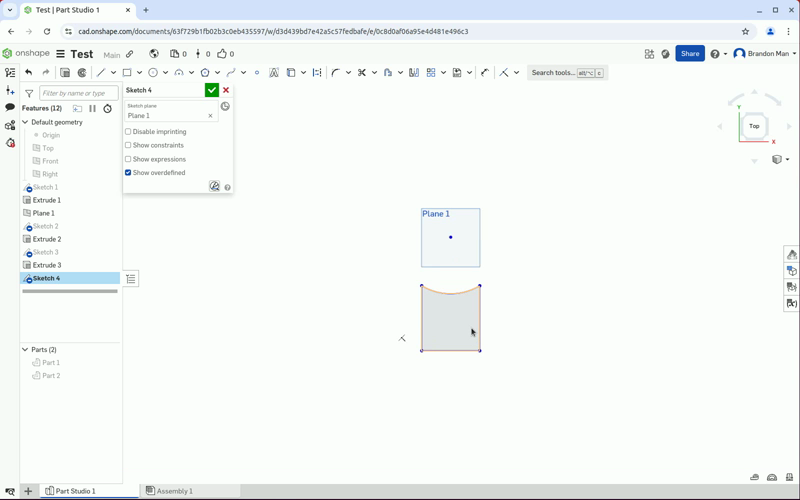
scroll(6)
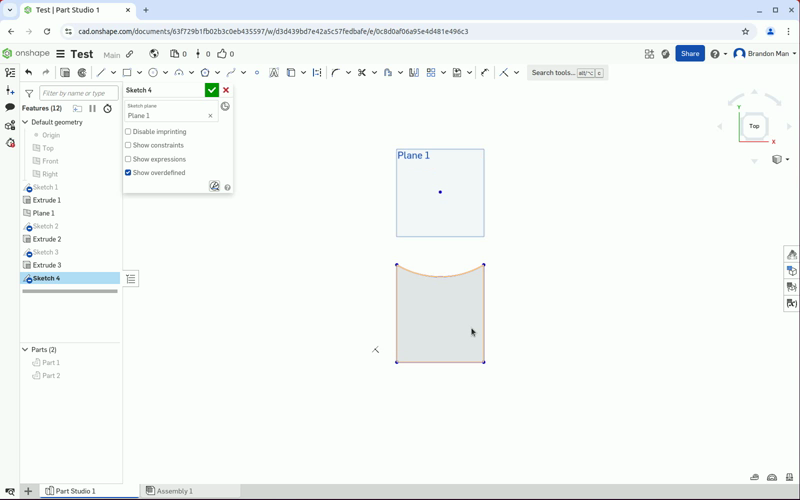
scroll(6)
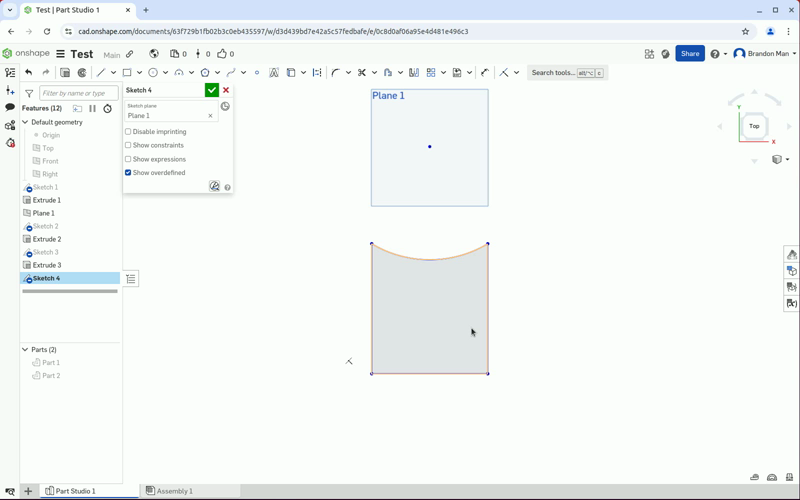
scroll(6)
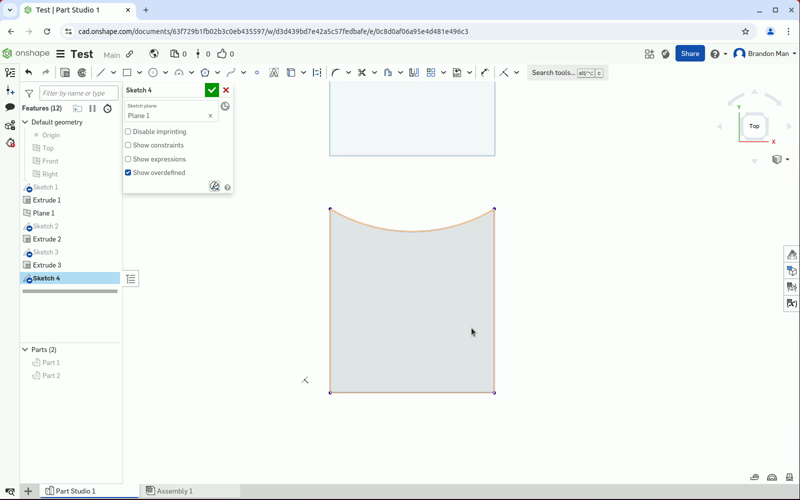
scroll(6)
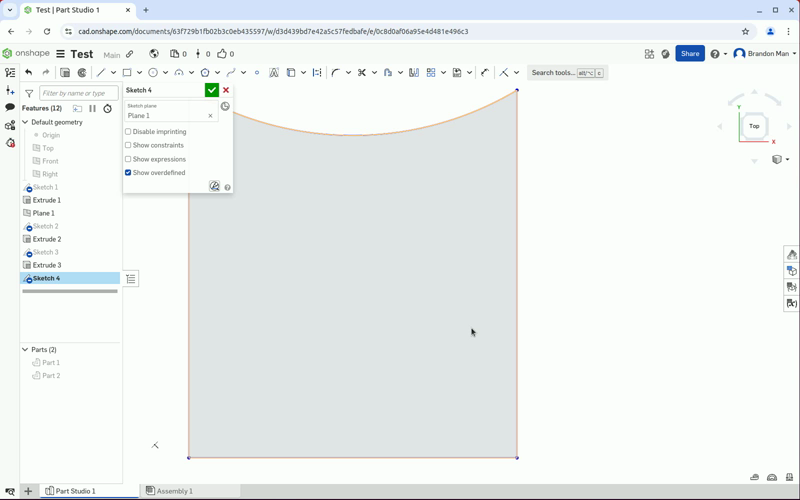
click(471, 327)
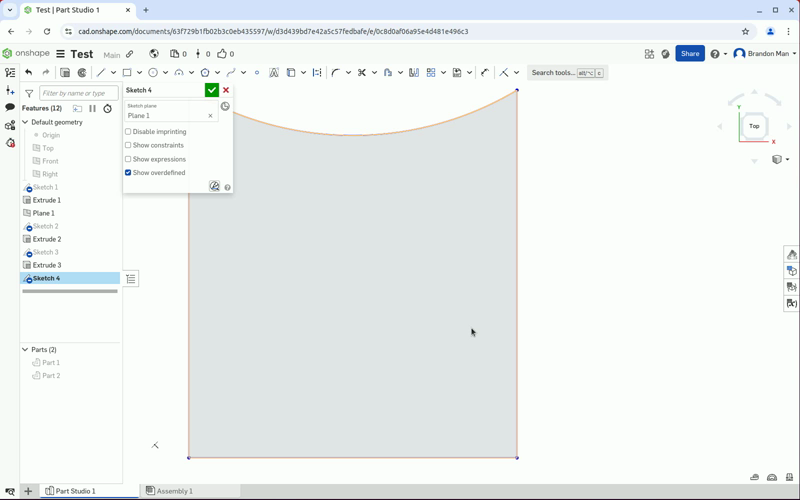
scroll(-6)
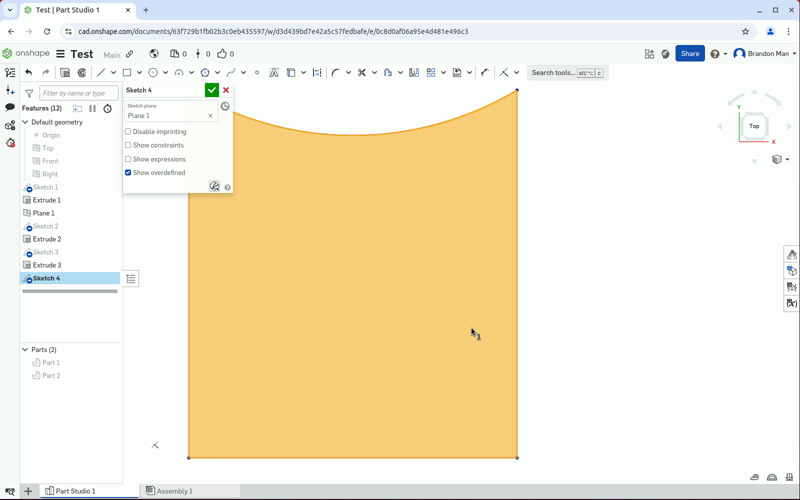
scroll(-6)
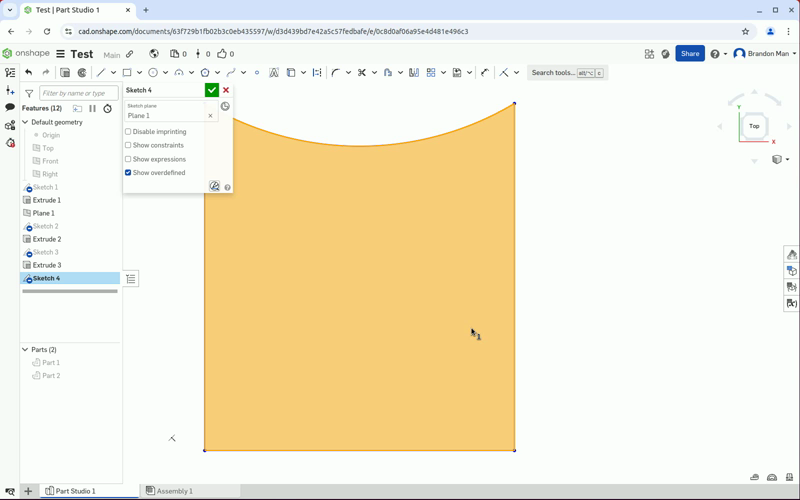
scroll(-6)
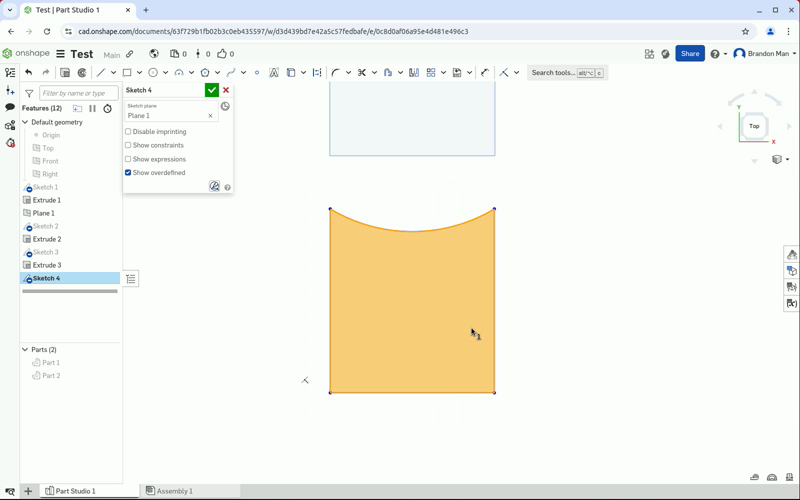
scroll(-6)
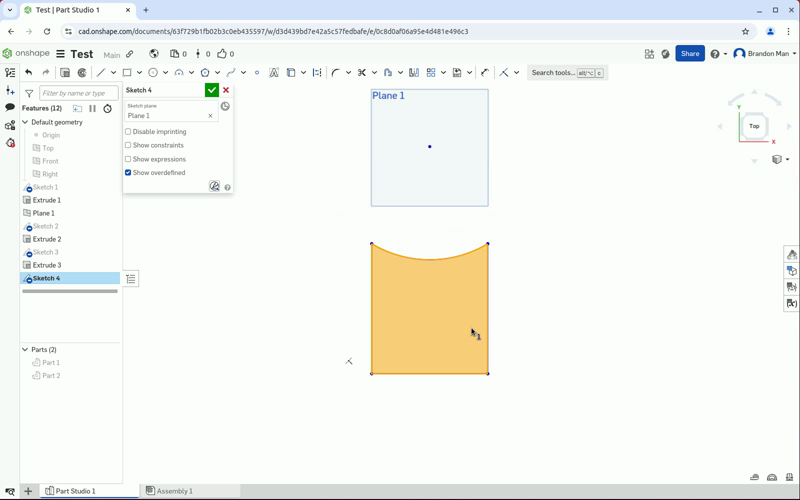
scroll(-6)
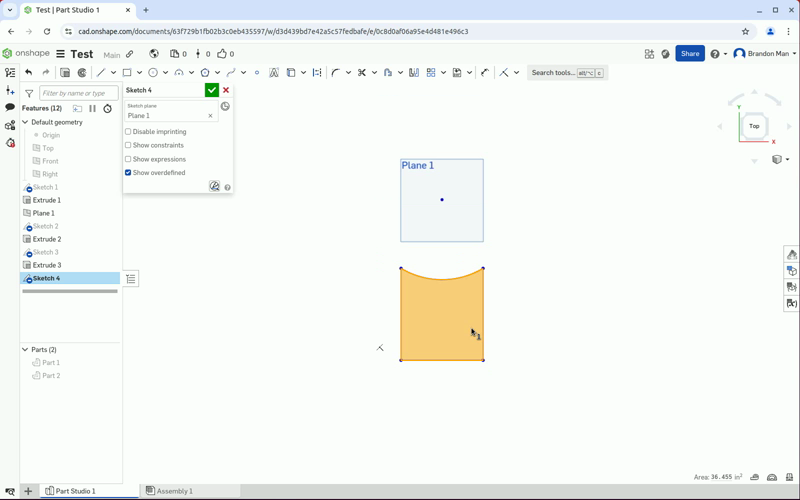
scroll(-6)
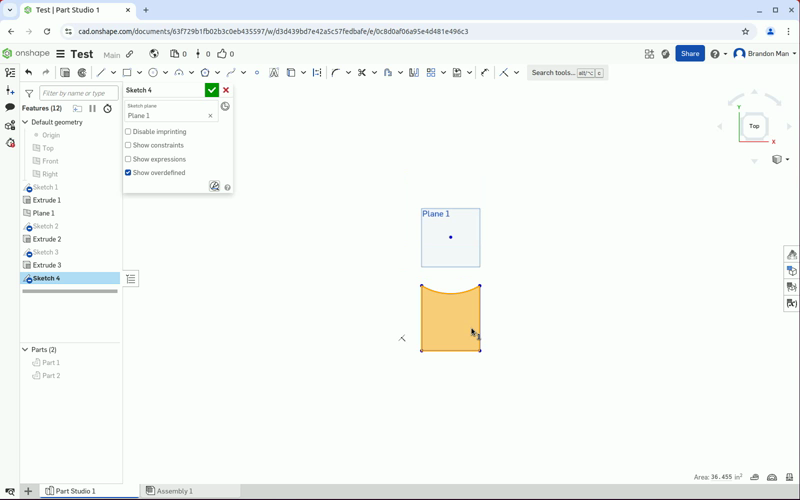
scroll(-6)
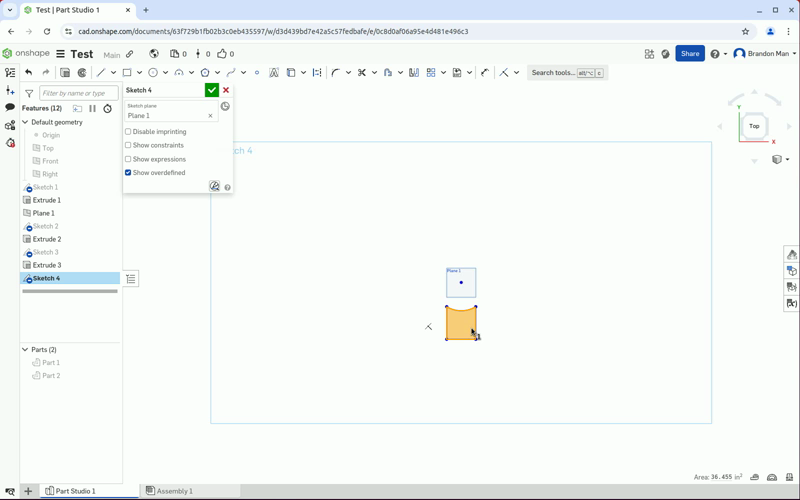
mouse_move(73, 352)
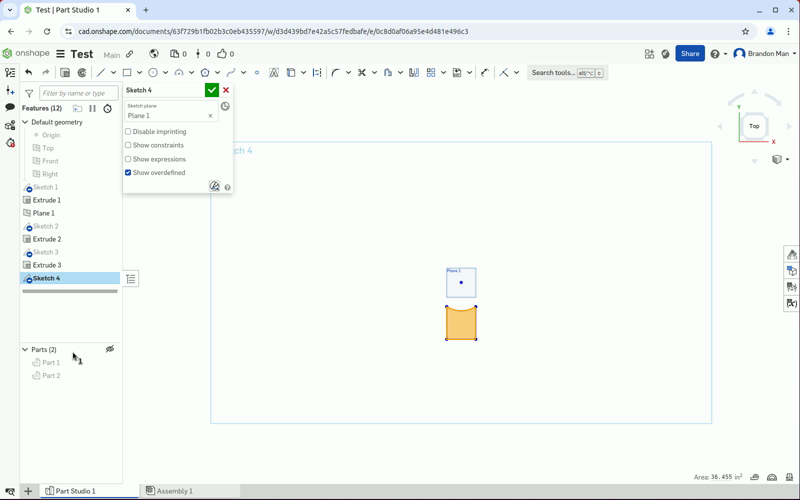
key(shift+y)
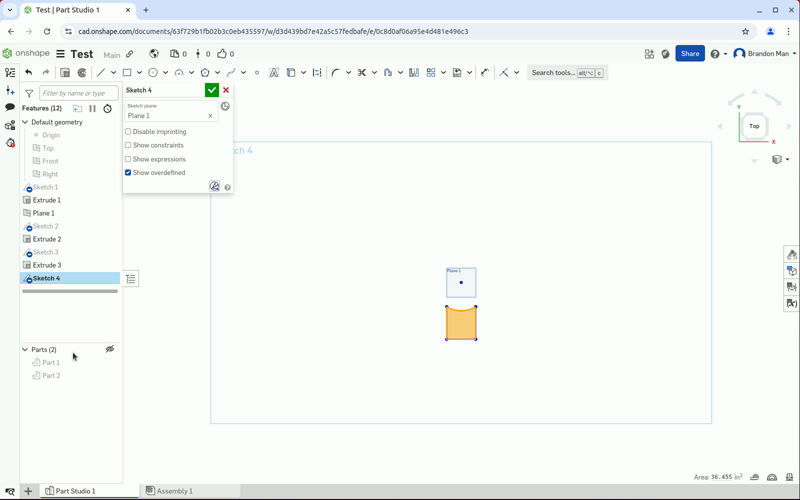
key(shift+e)
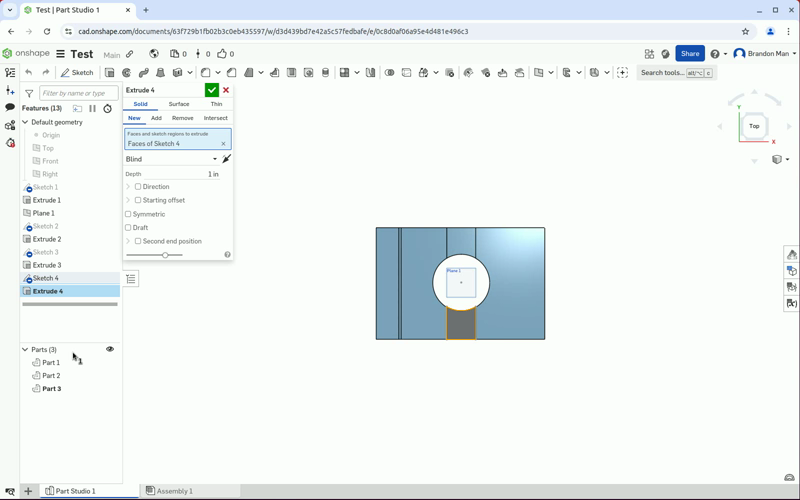
mouse_move(143, 106)
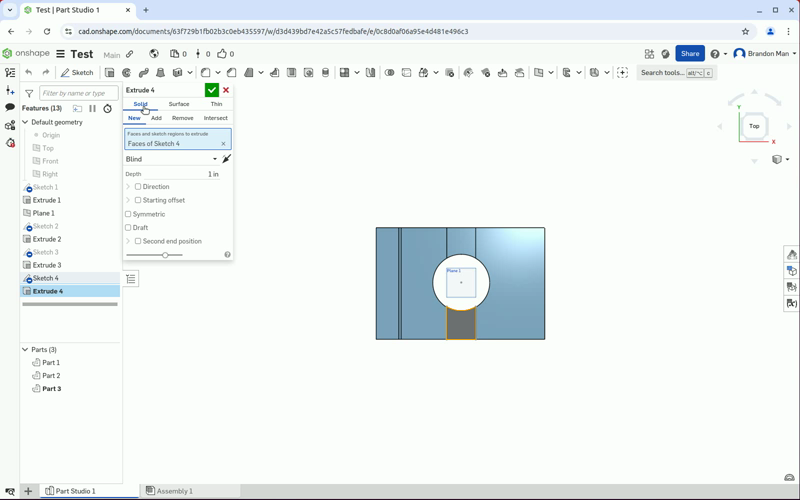
click(143, 106)
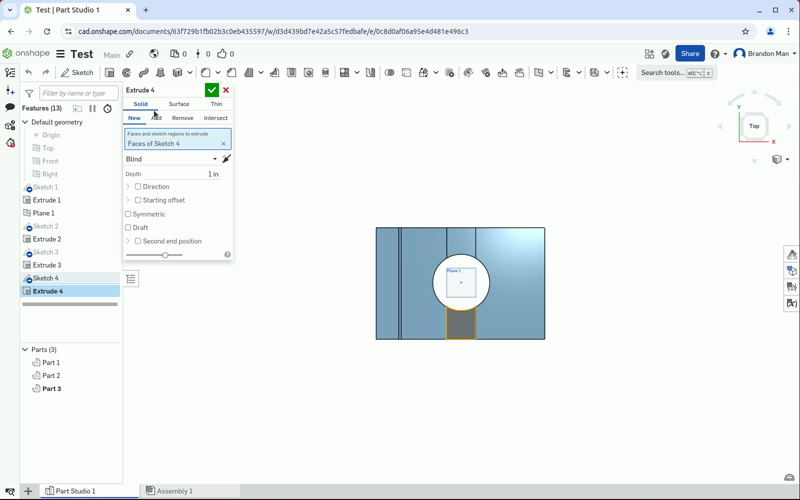
mouse_move(186, 120)
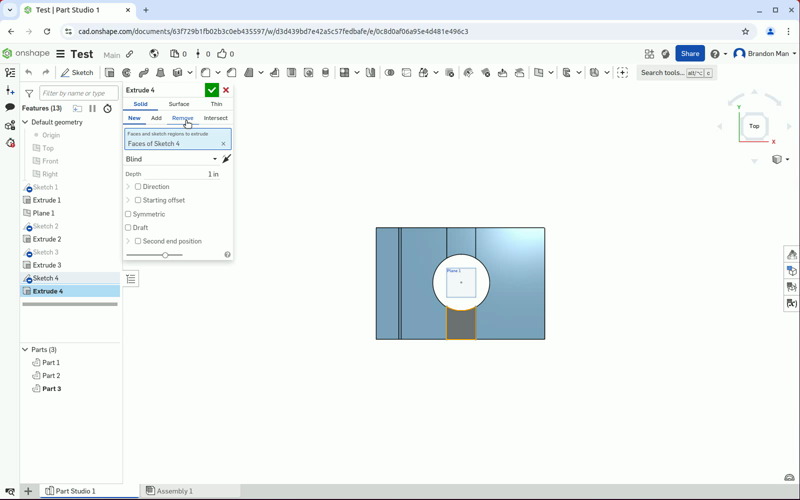
click(186, 120)
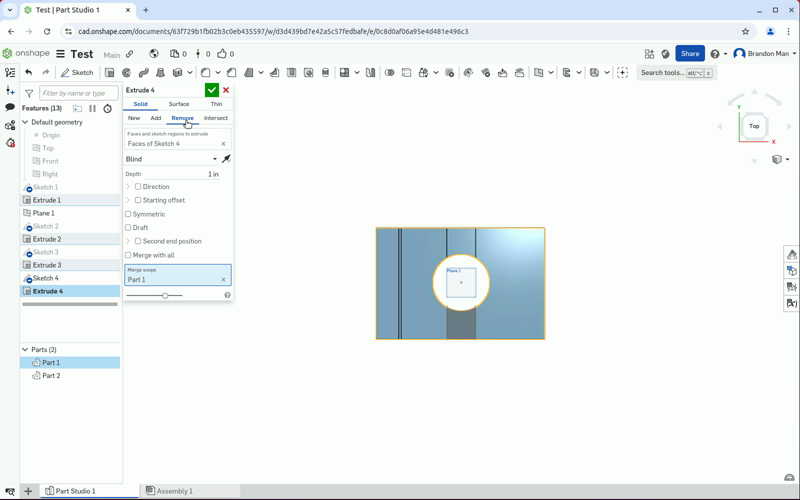
key(tab, 4)
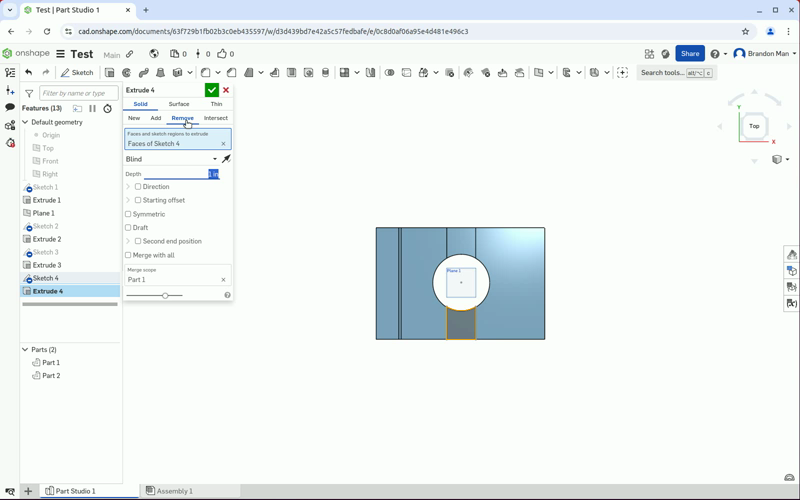
text(2.407)
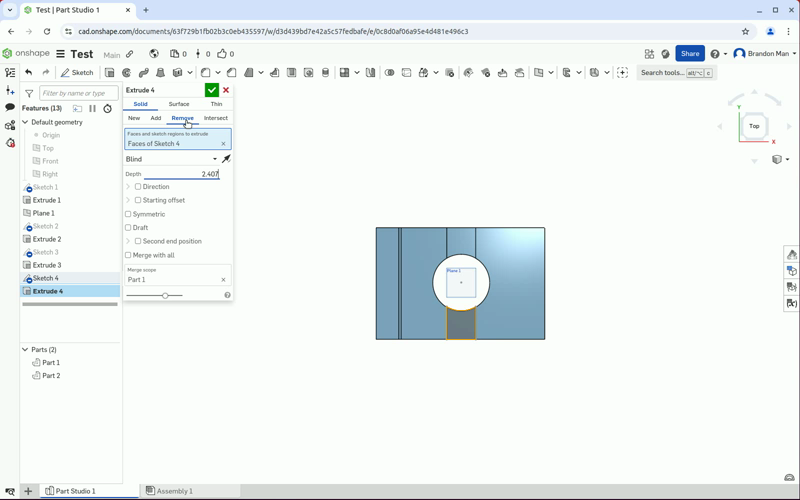
key(tab, 6)
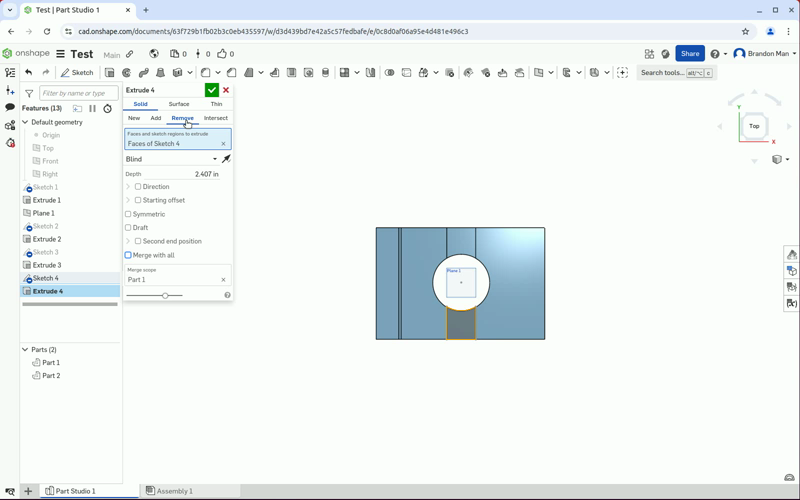
key(space)
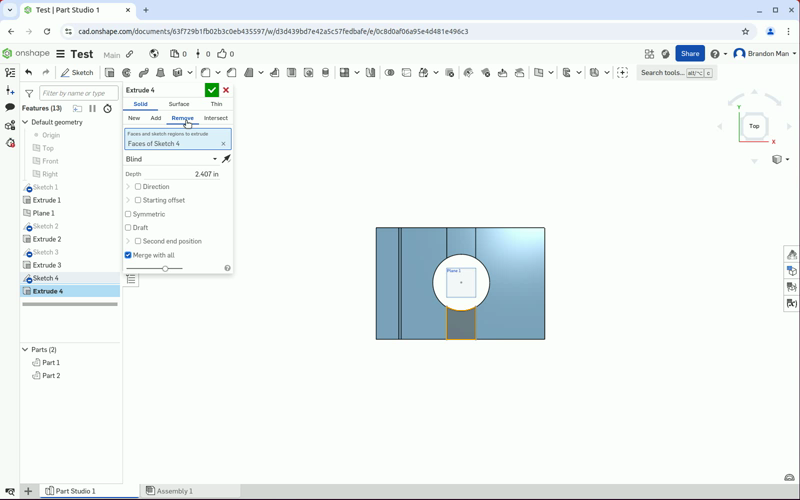
key(enter)
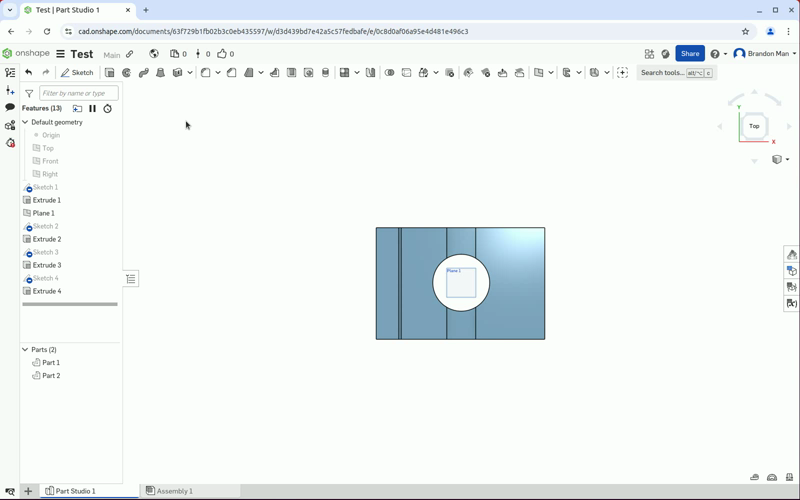
key(shift+h)
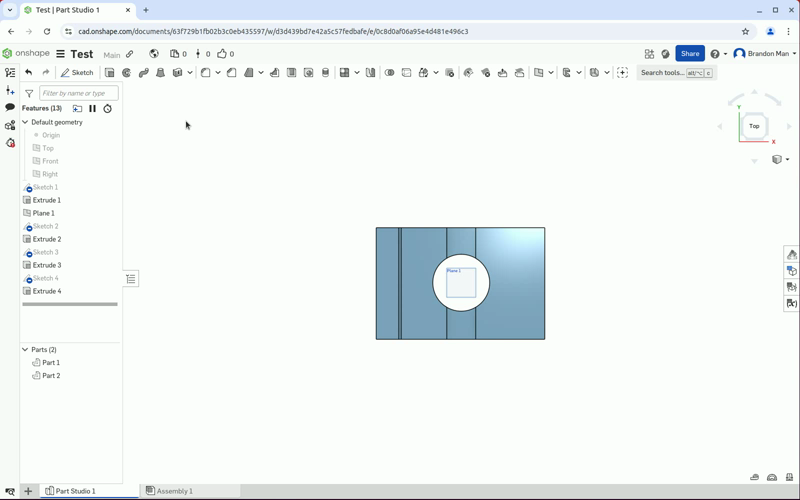
key(shift+h)
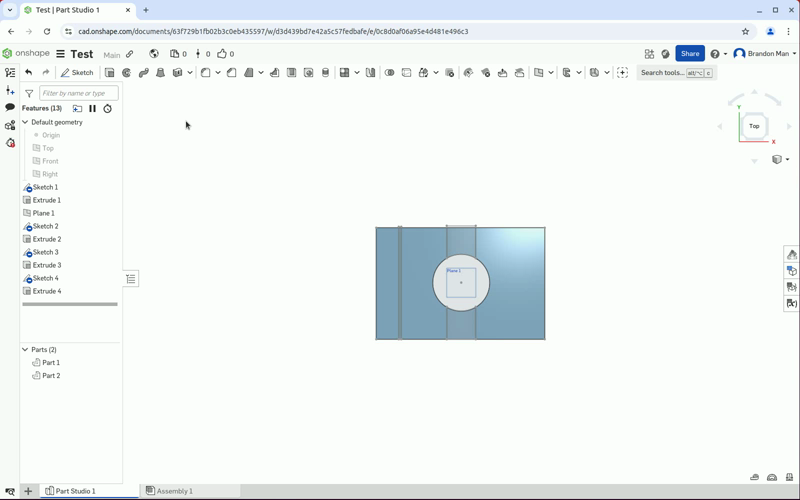
key(shift+7)
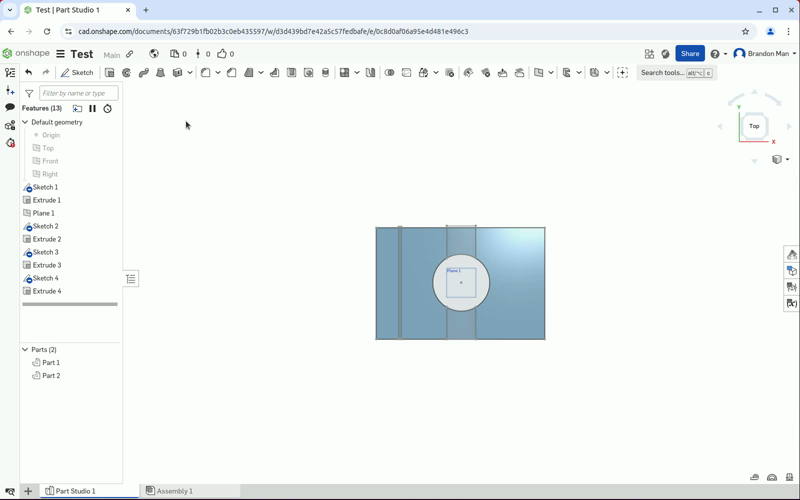
key(up, 3)
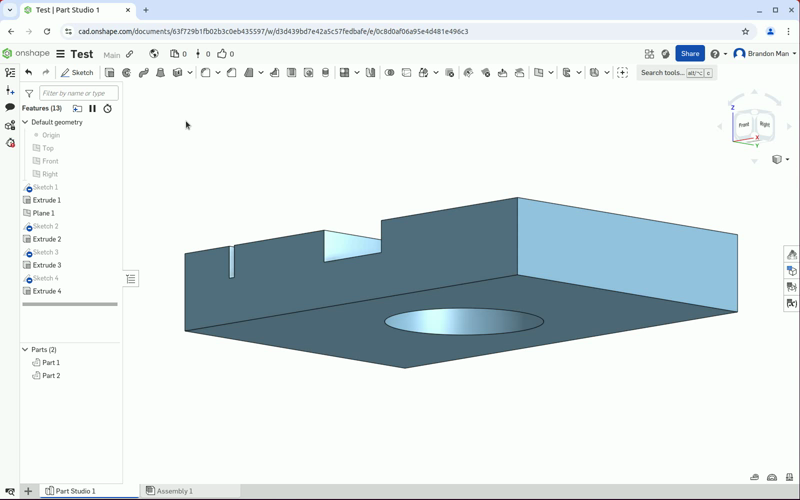
key(left, 3)
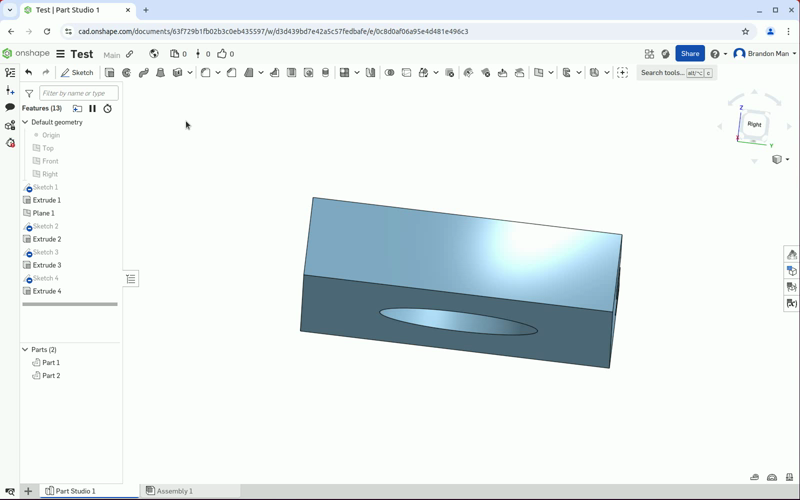
key(right, 3)
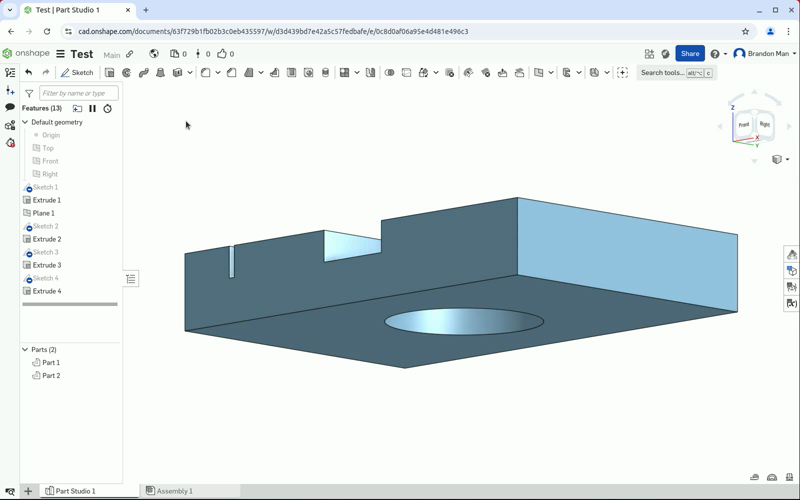
key(down, 3)
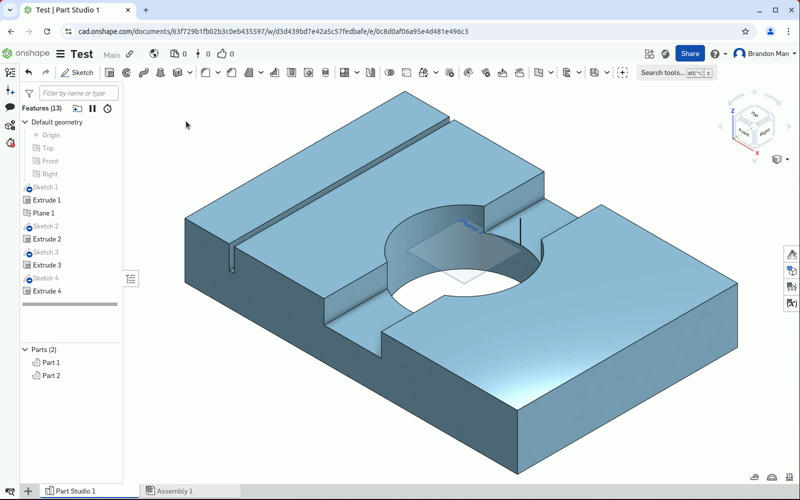
mouse_move(73, 189)
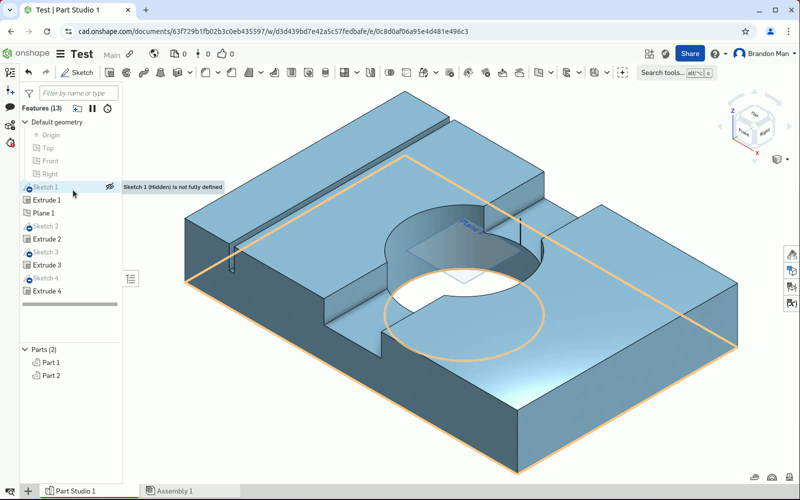
click(73, 189)